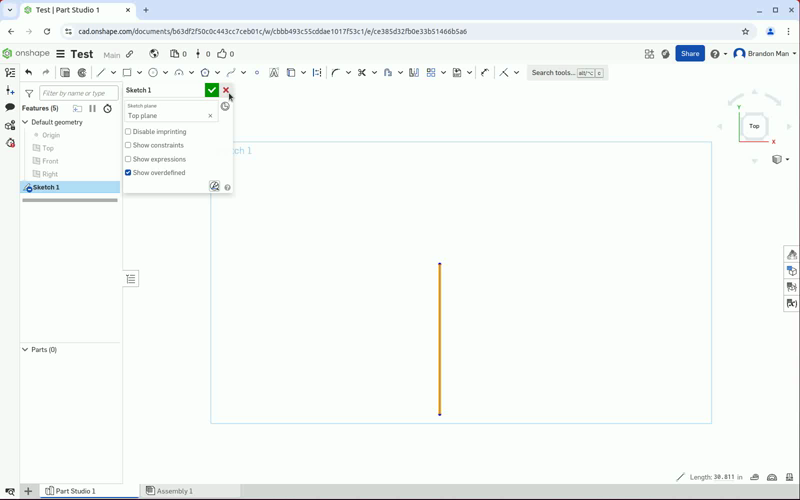
key(shift+h)
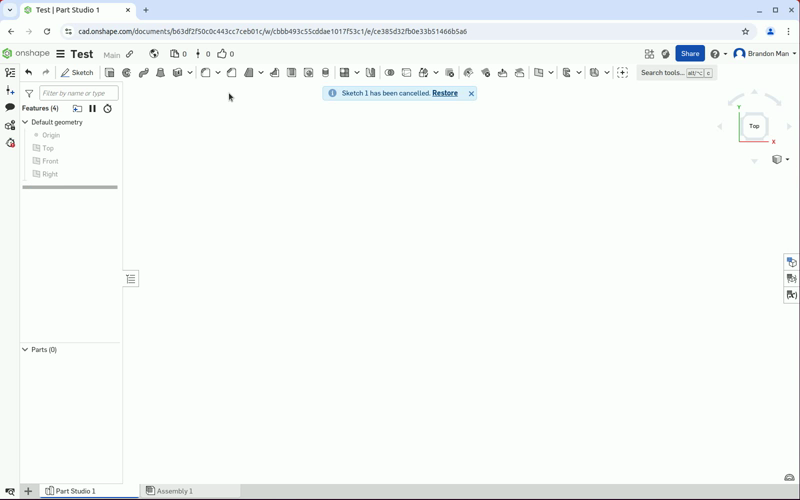
mouse_move(73, 352)
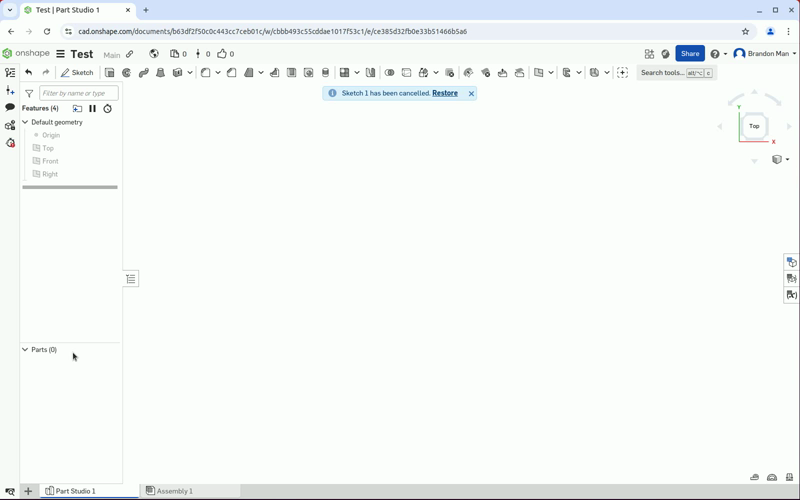
key(y)
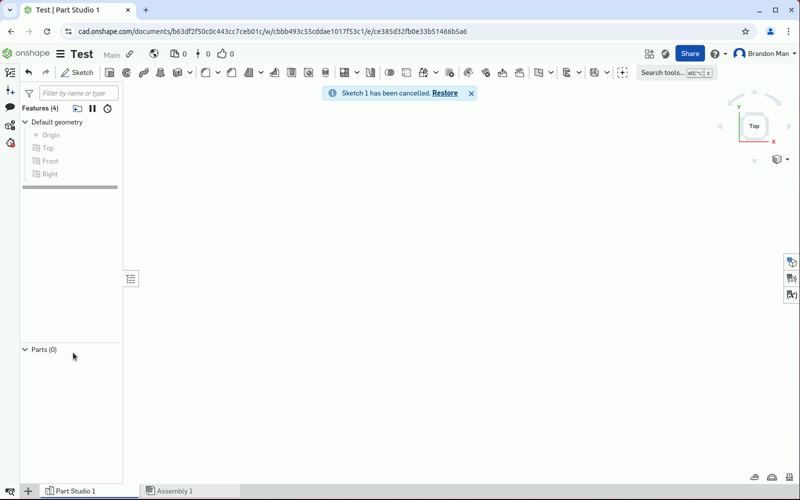
key(shift+p)
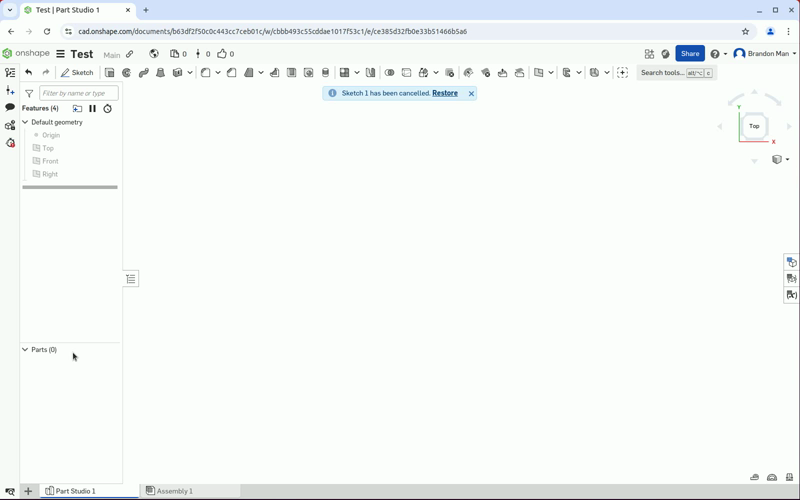
key(space)
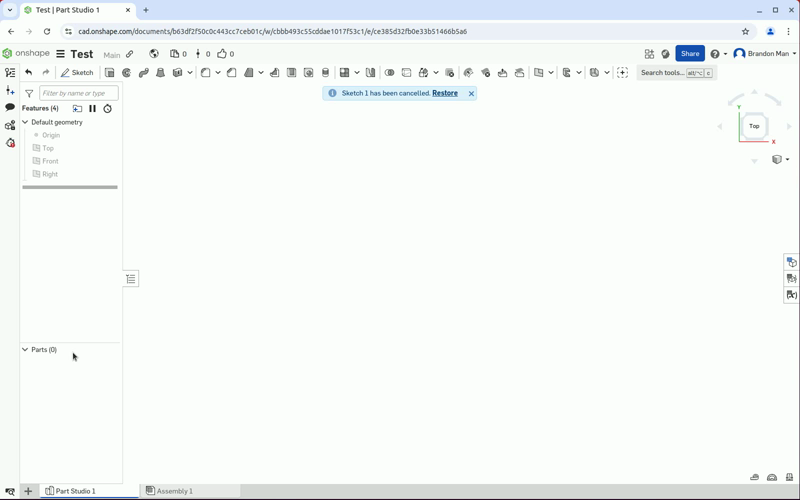
key_down(shift)
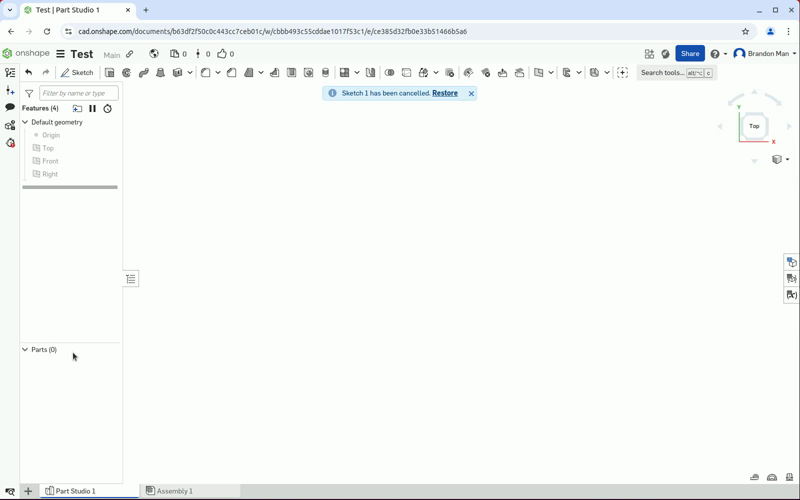
key(up)
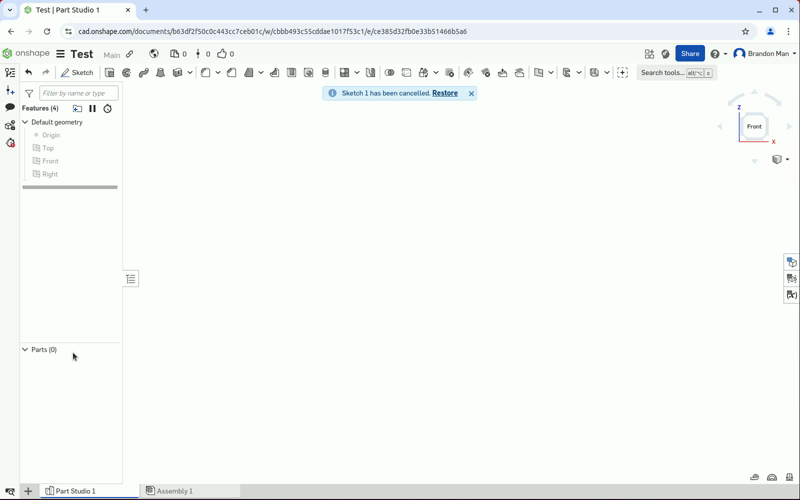
key_up(shift)
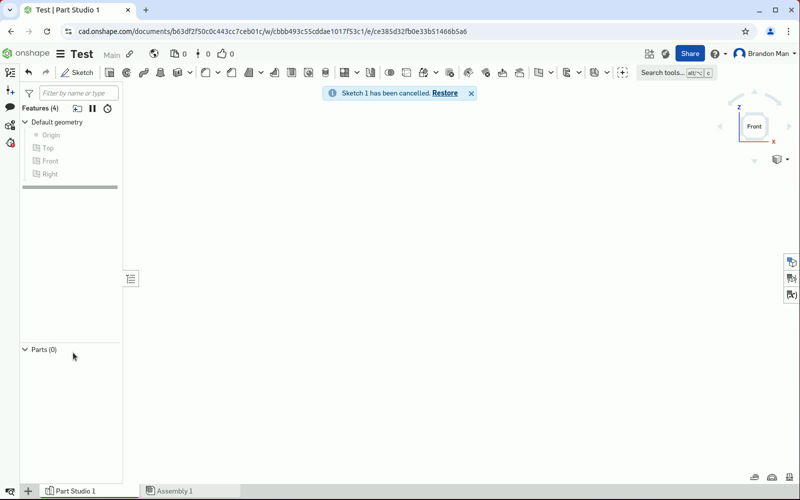
mouse_move(73, 352)
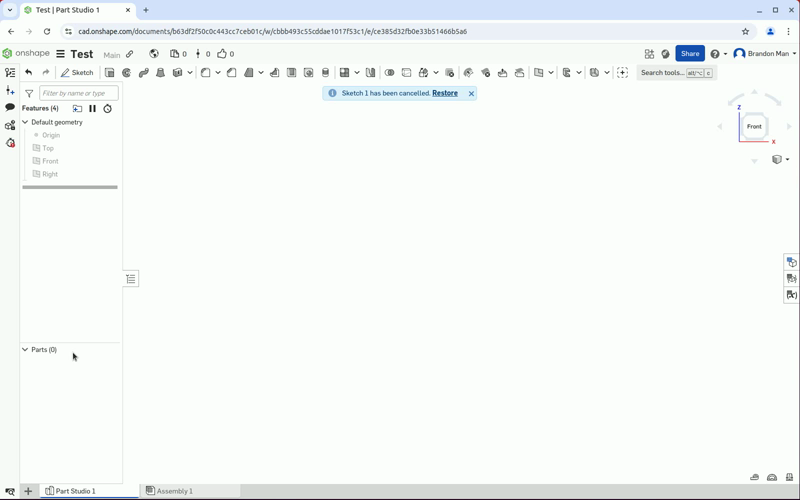
key(shift+y)
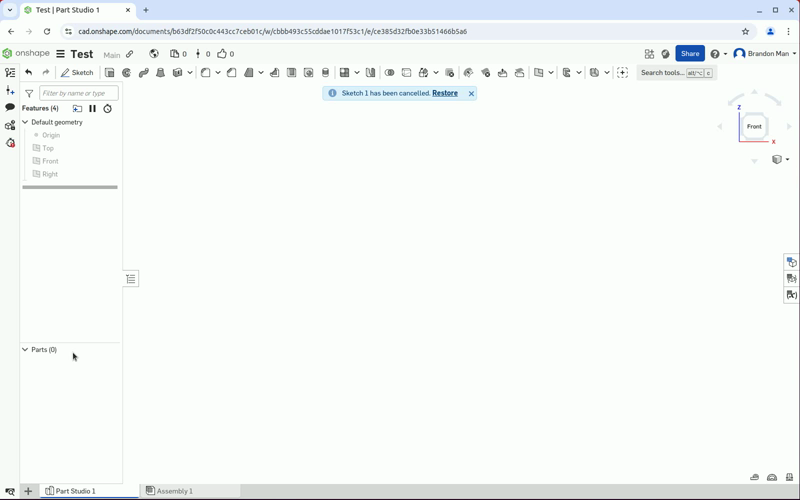
key(shift+s)
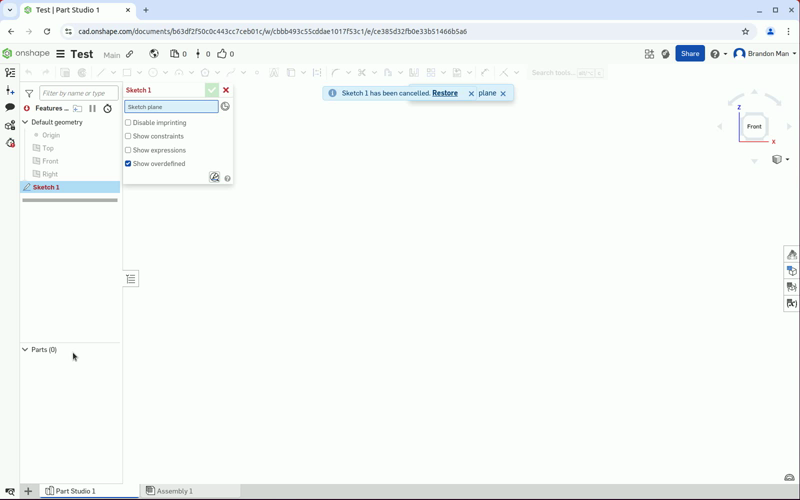
mouse_move(73, 163)
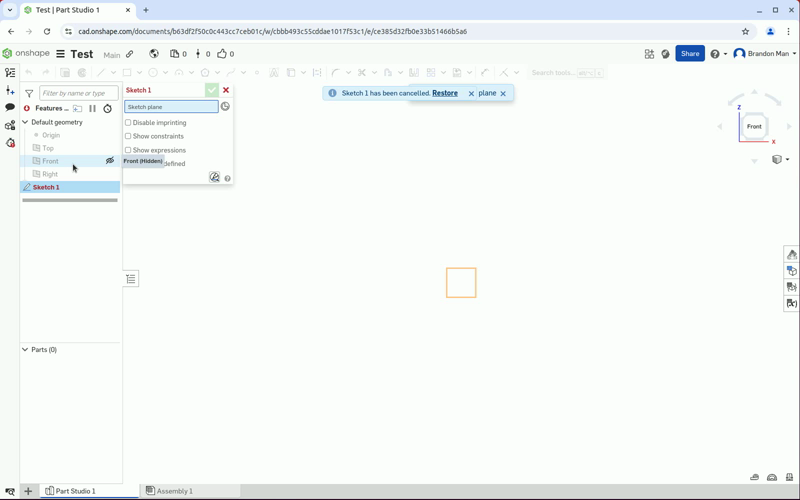
click(73, 163)
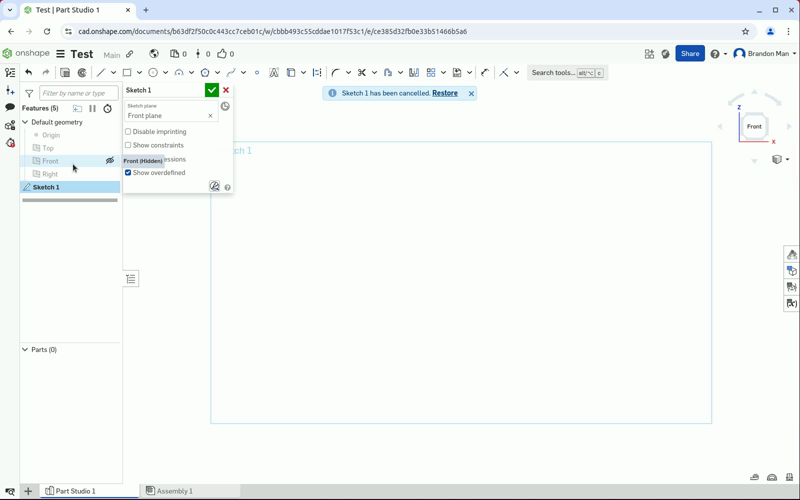
mouse_move(73, 352)
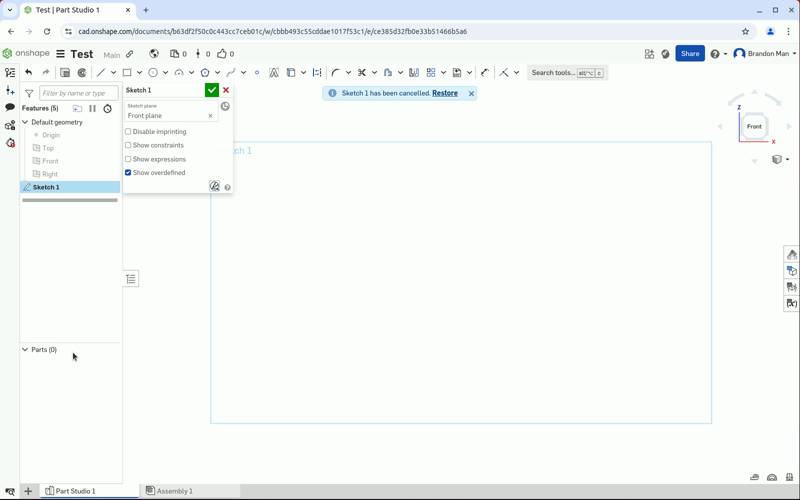
key(y)
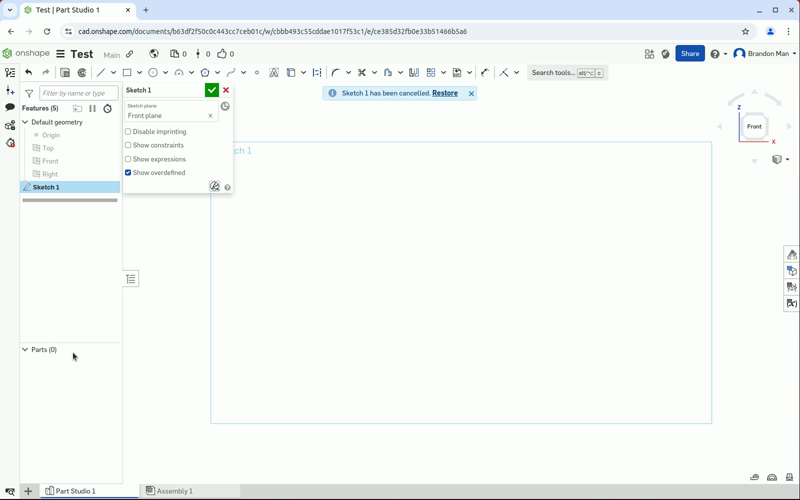
key(a)
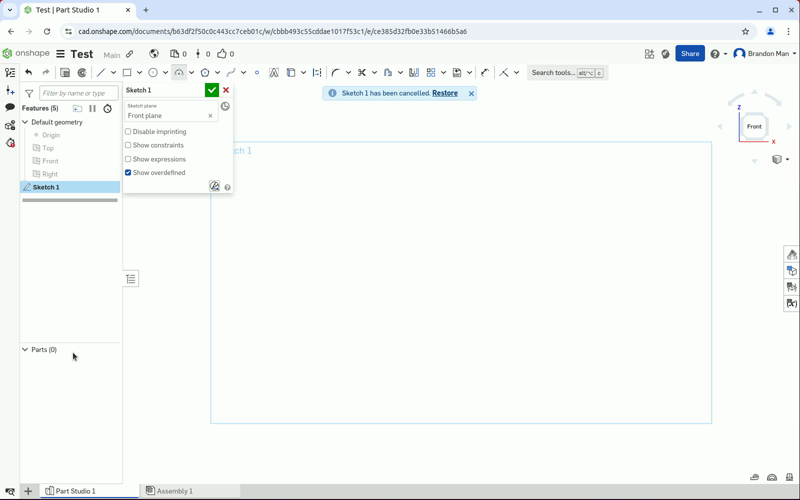
key_down(shift)
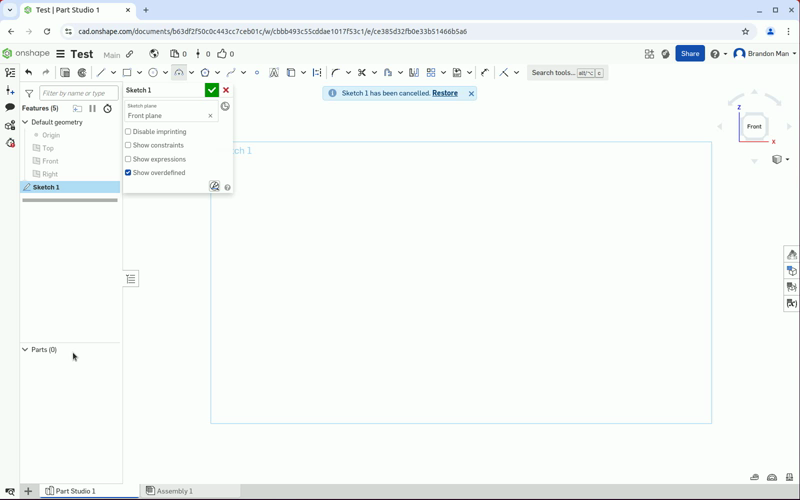
mouse_move(460, 259)
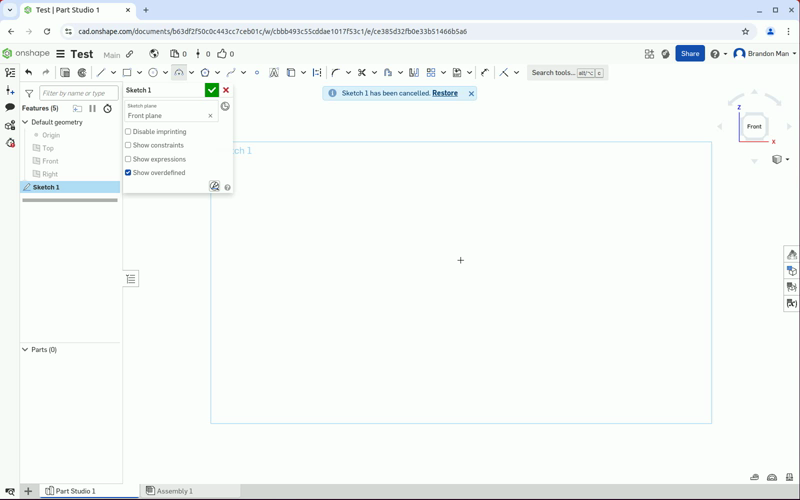
click(460, 259)
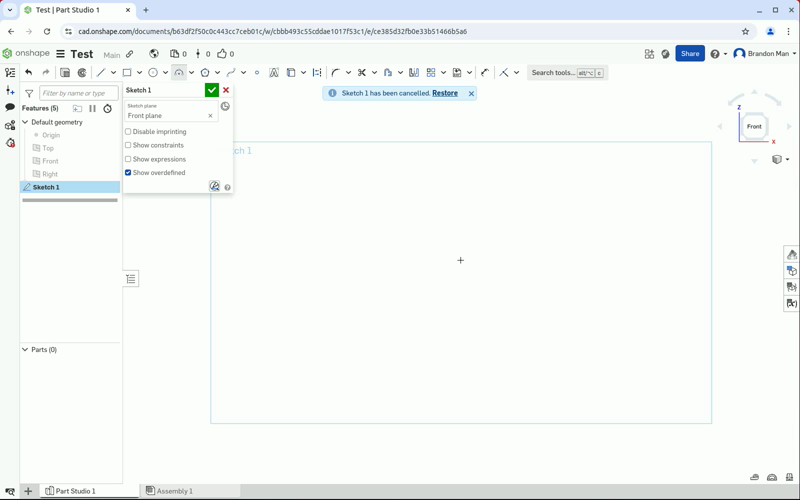
key_up(shift)
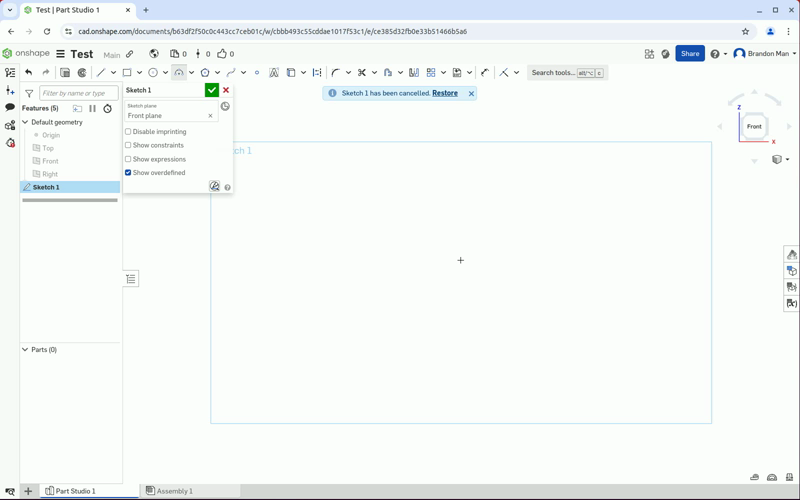
key_down(shift)
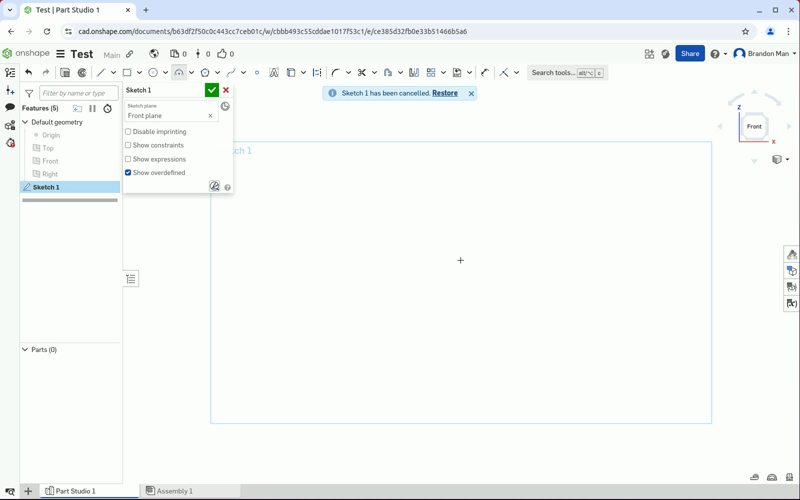
mouse_move(471, 270)
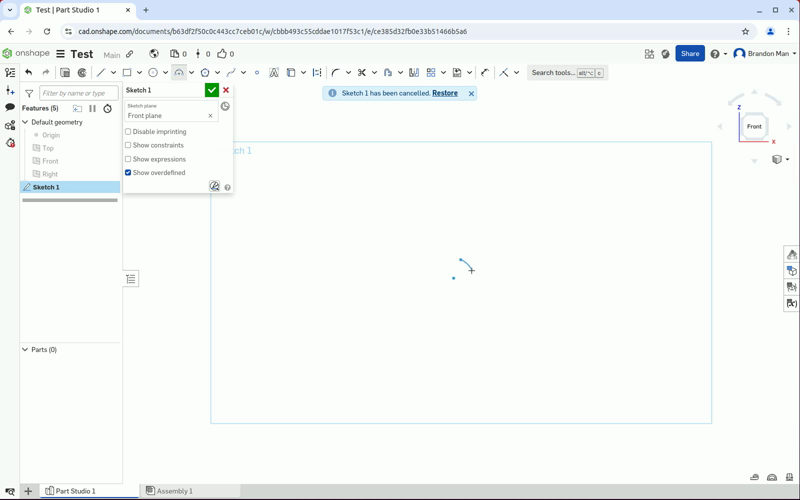
click(471, 270)
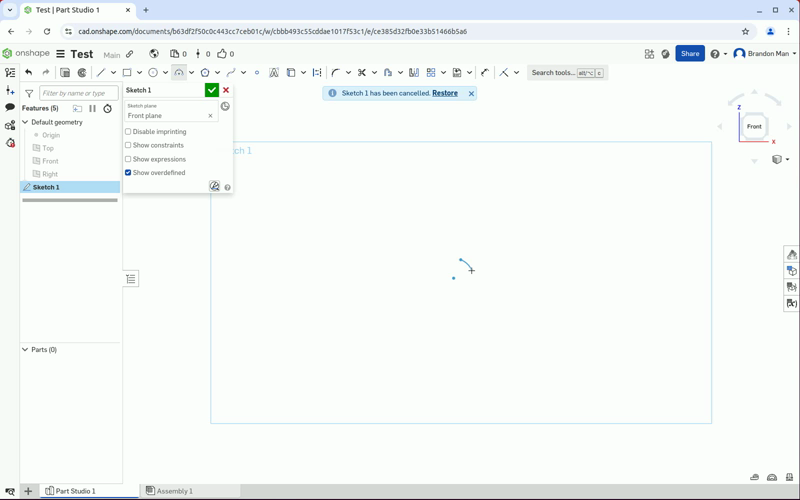
mouse_move(463, 267)
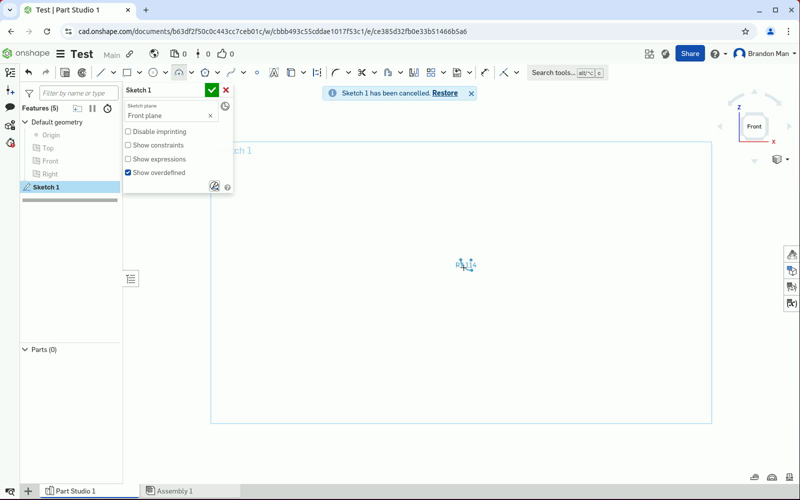
click(463, 267)
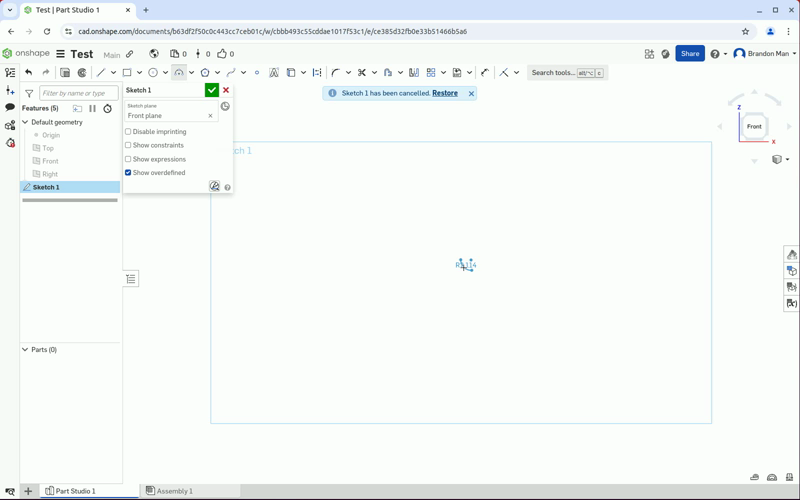
key_up(shift)
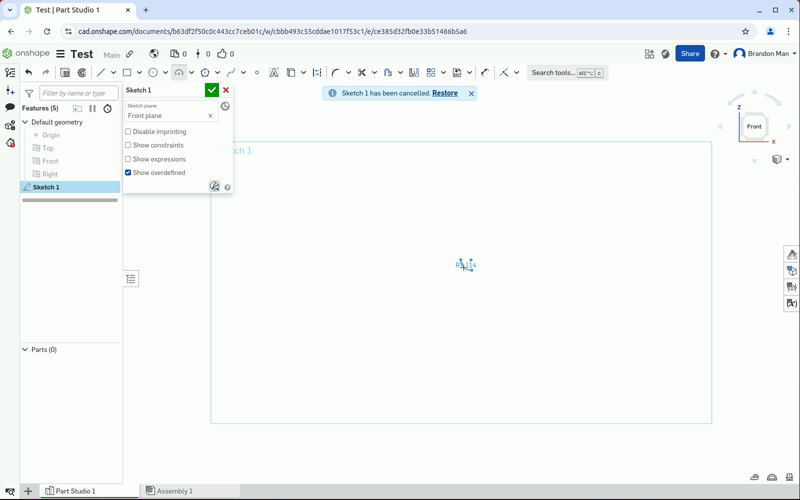
key(esc)
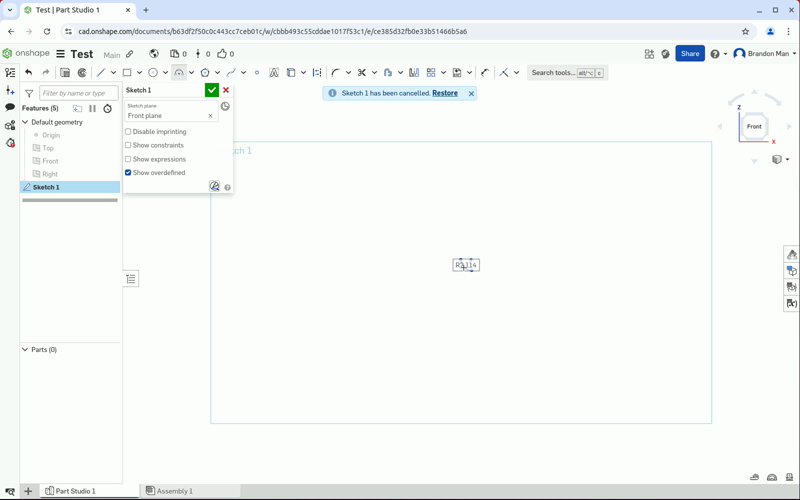
key(l)
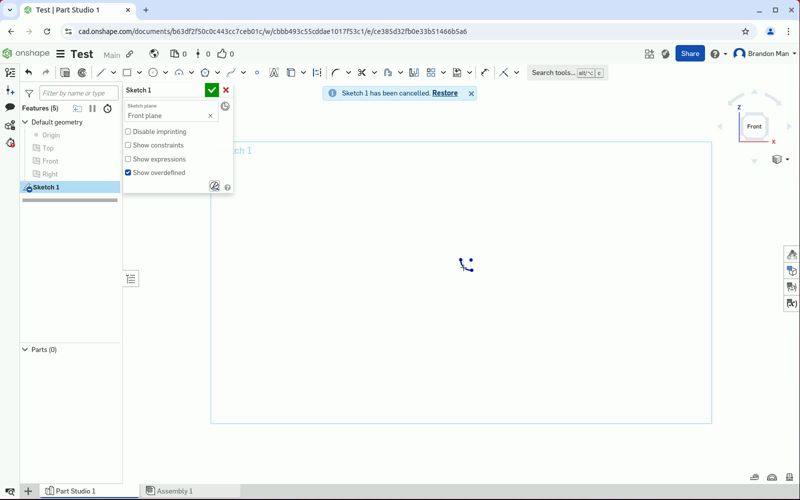
mouse_move(471, 270)
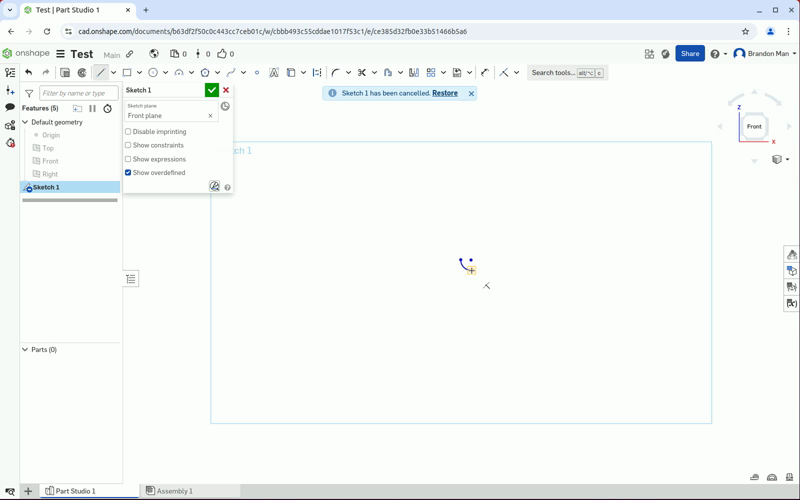
click(471, 270)
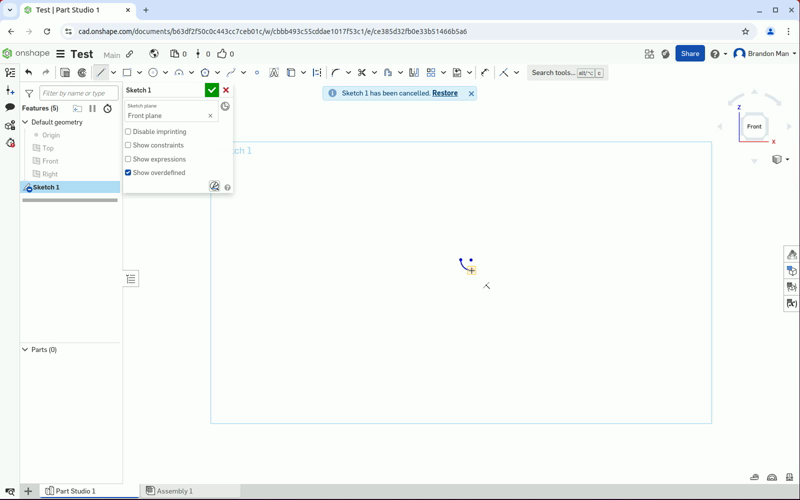
key_down(shift)
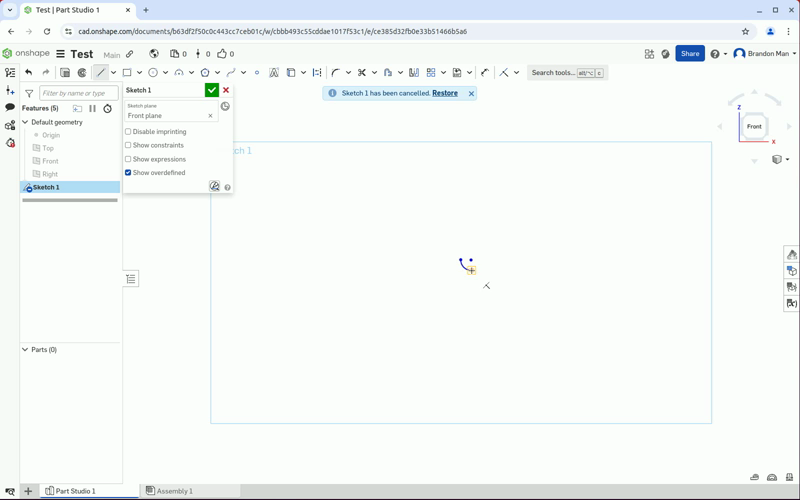
mouse_move(562, 270)
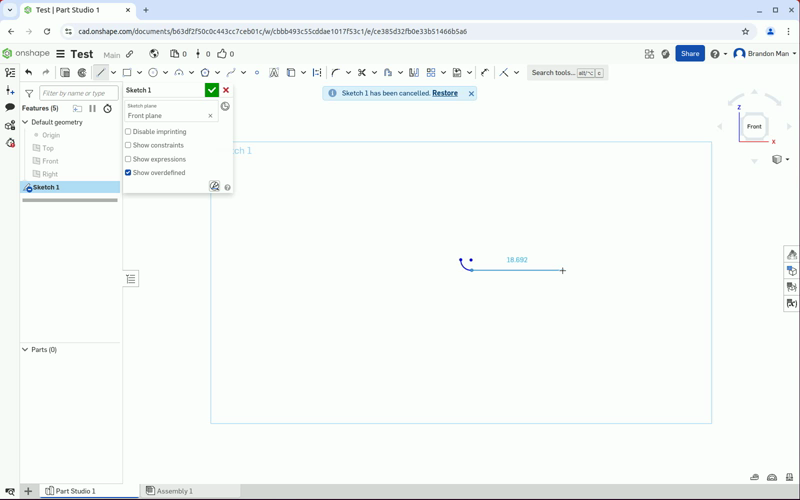
click(562, 270)
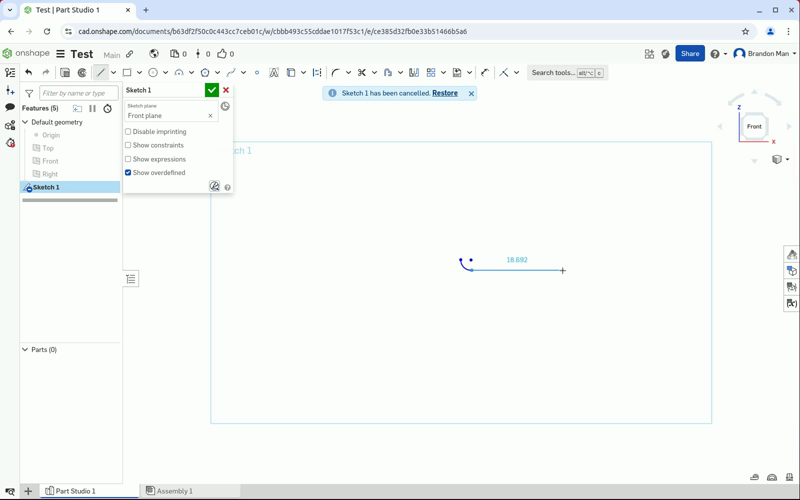
key_up(shift)
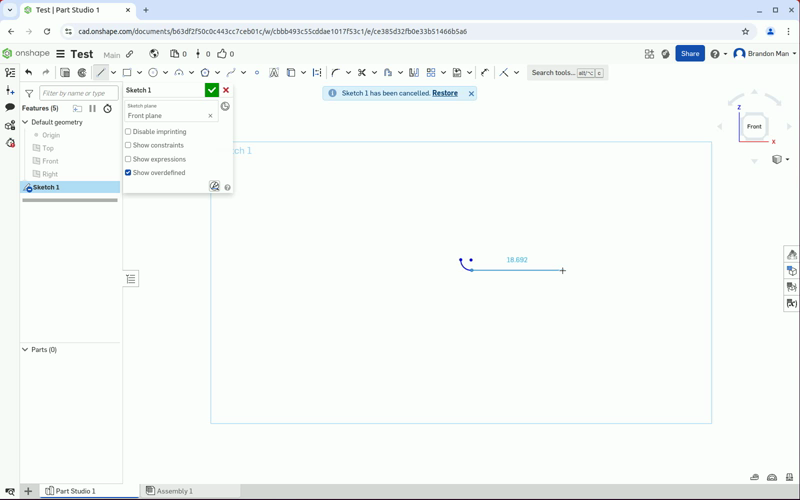
key(esc)
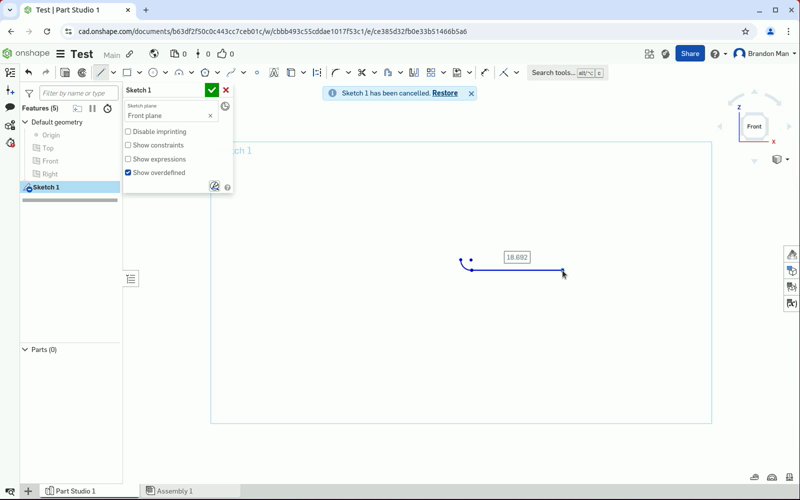
key(a)
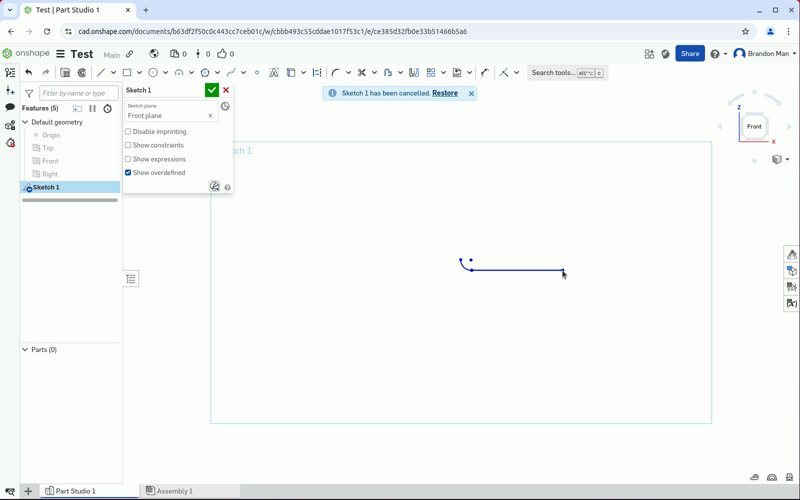
mouse_move(562, 270)
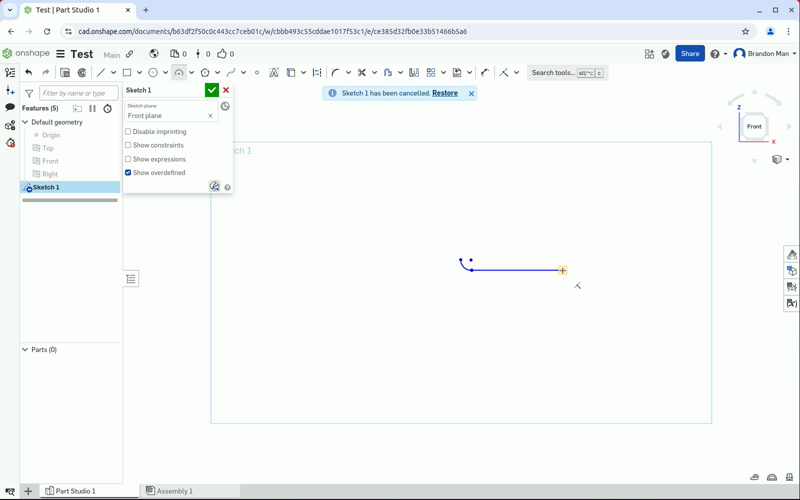
click(562, 270)
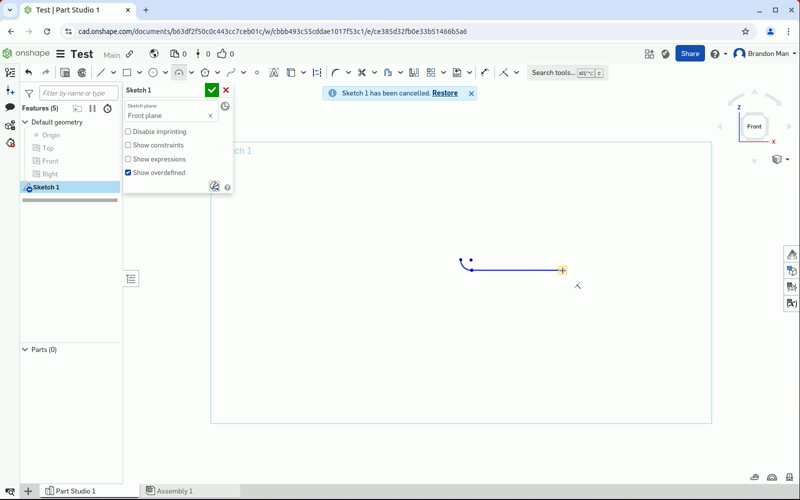
key_down(shift)
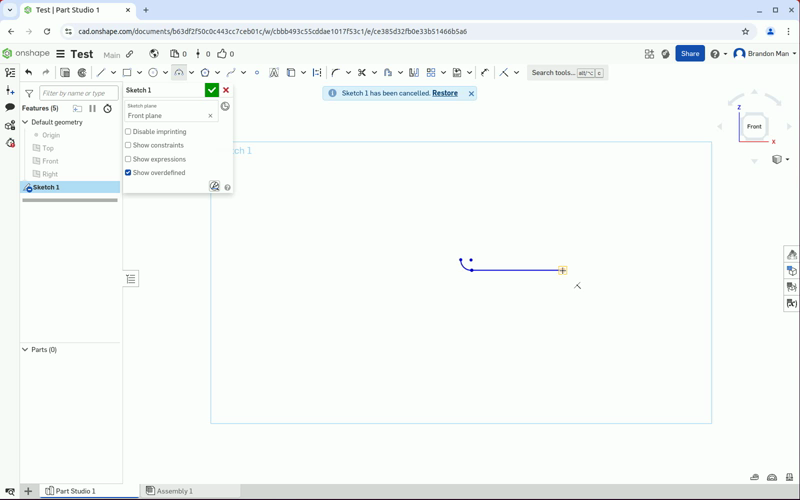
mouse_move(573, 259)
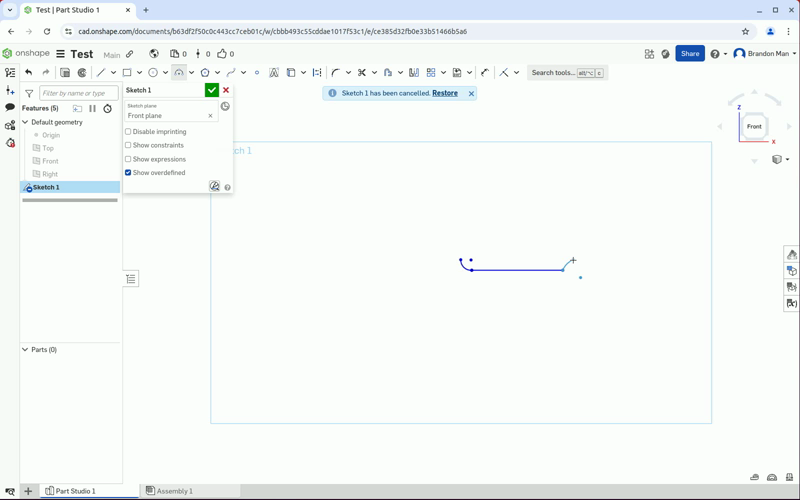
click(573, 259)
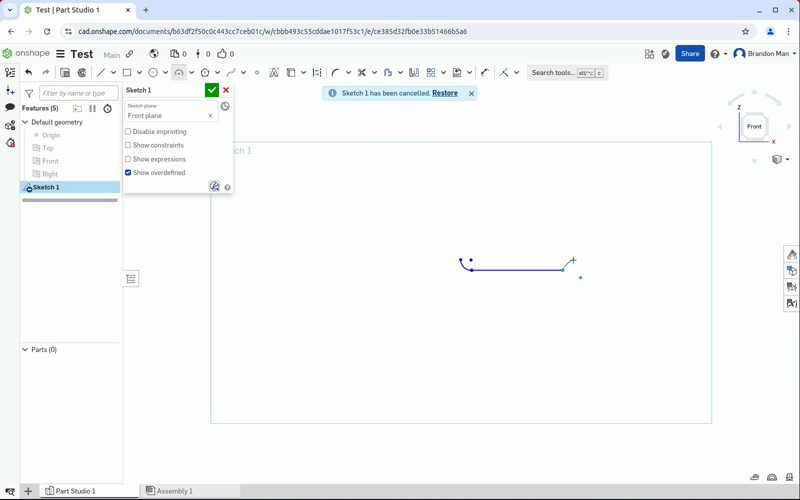
mouse_move(570, 267)
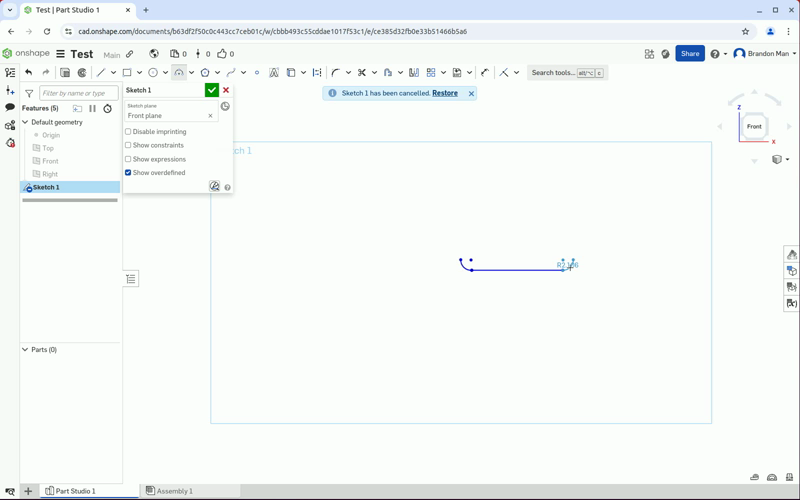
click(570, 267)
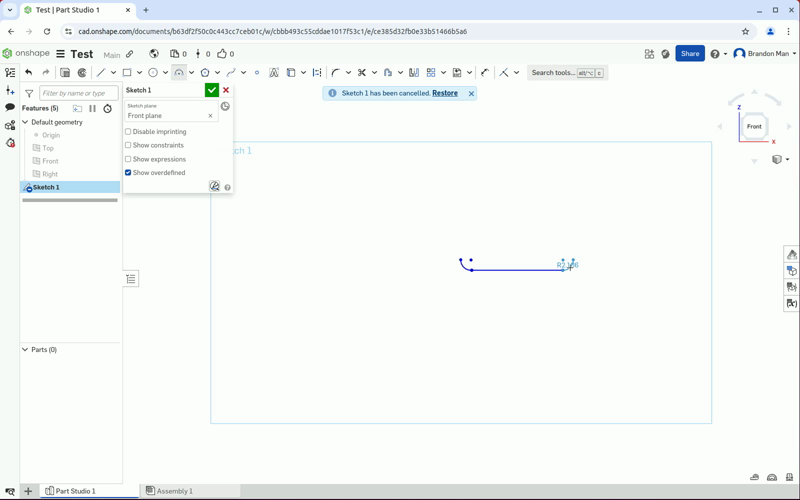
key_up(shift)
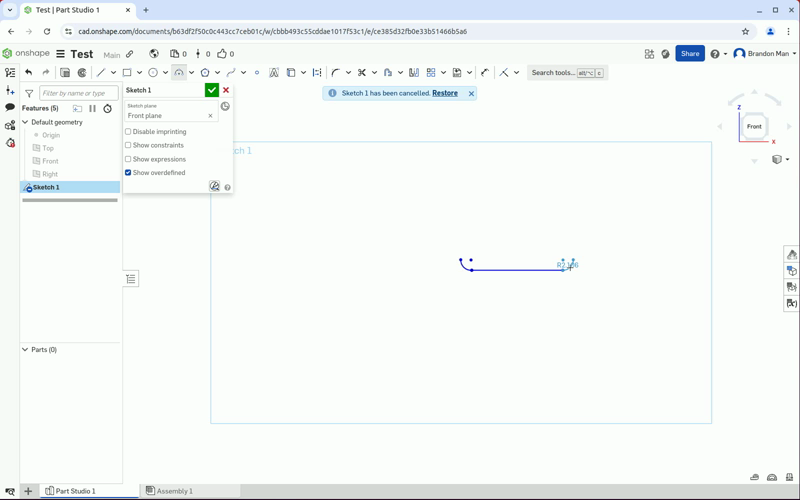
key(esc)
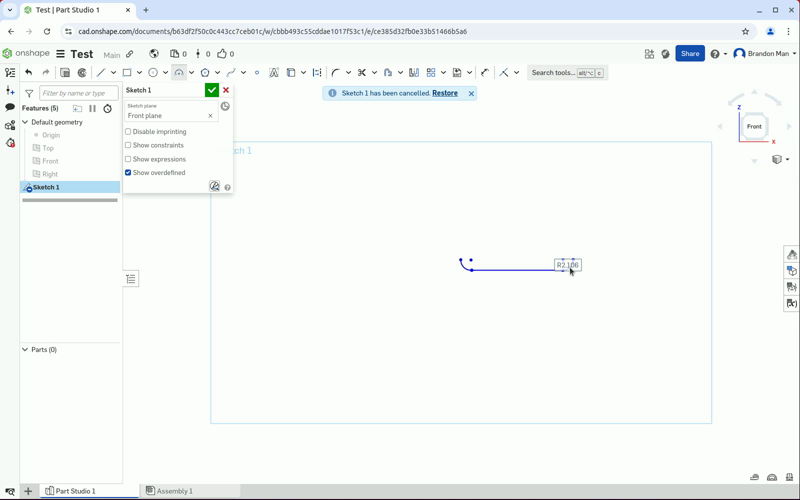
key(l)
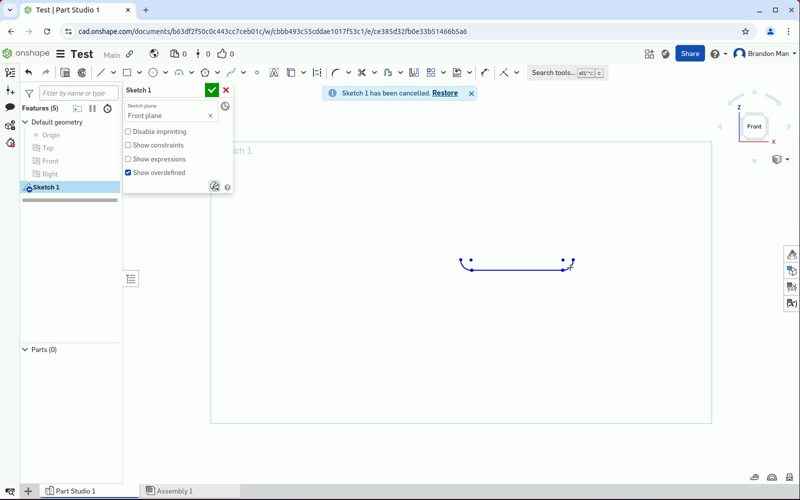
mouse_move(573, 259)
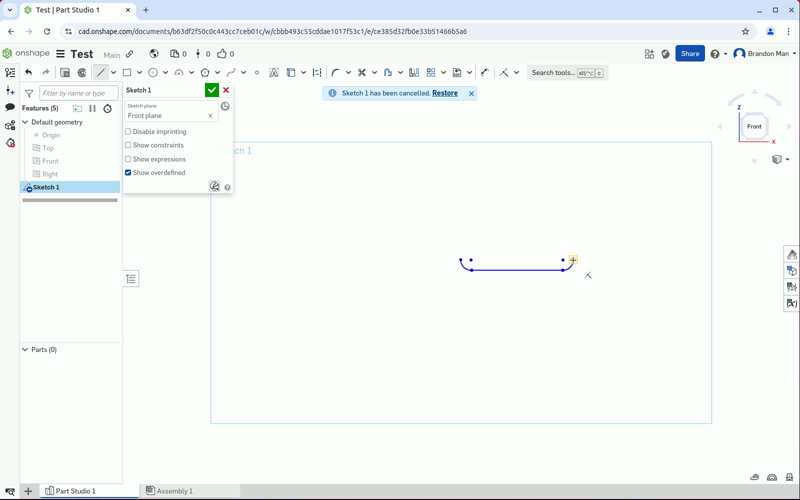
click(573, 259)
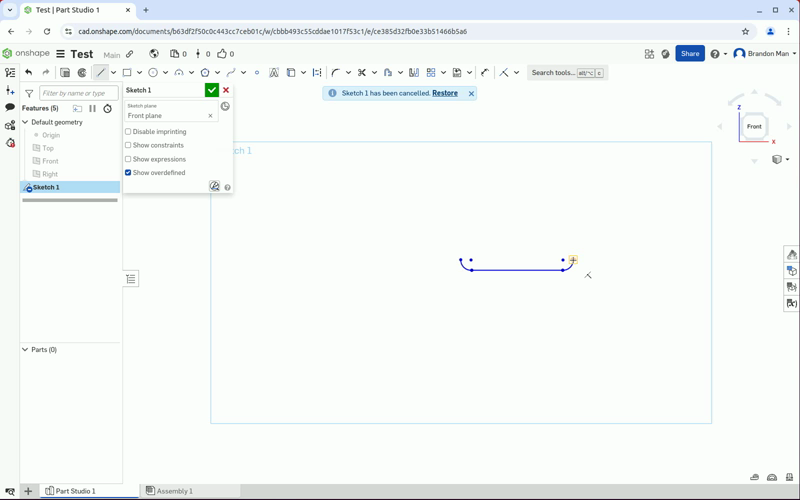
key_down(shift)
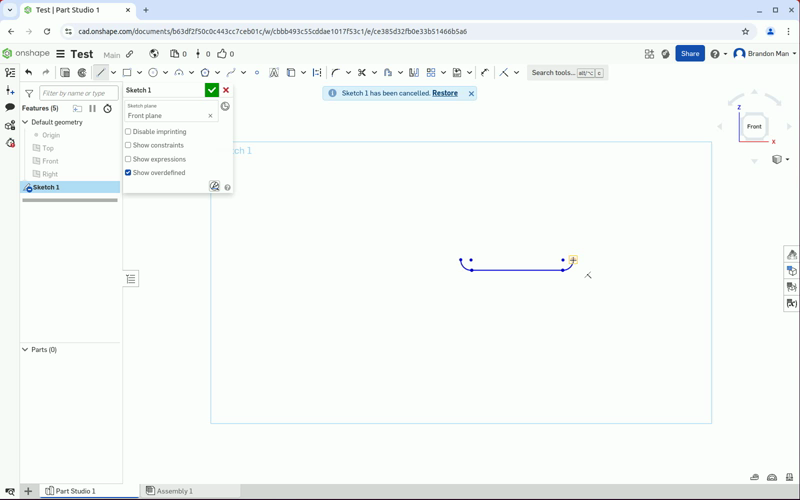
mouse_move(589, 259)
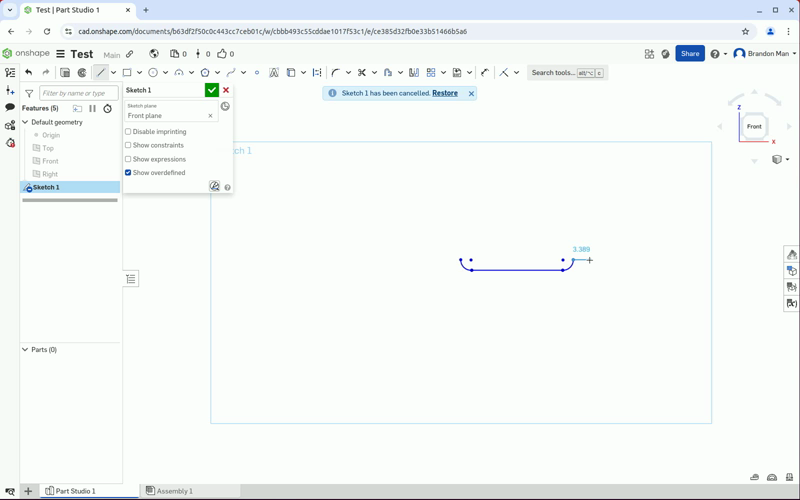
mouse_move(573, 221)
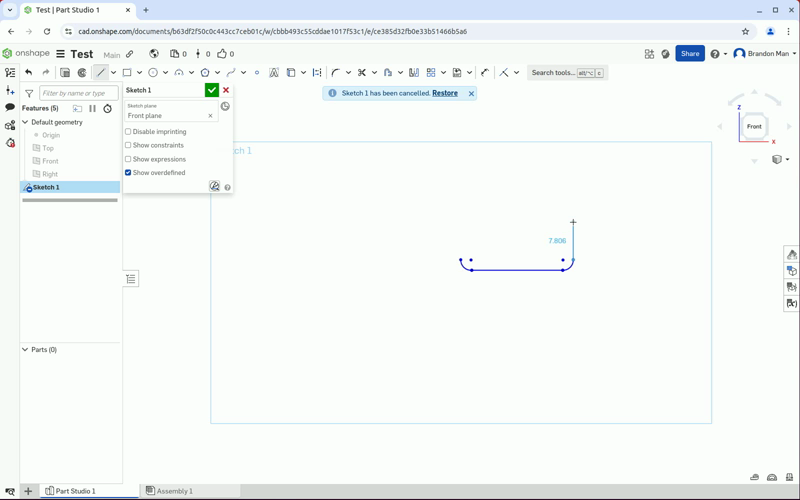
click(573, 221)
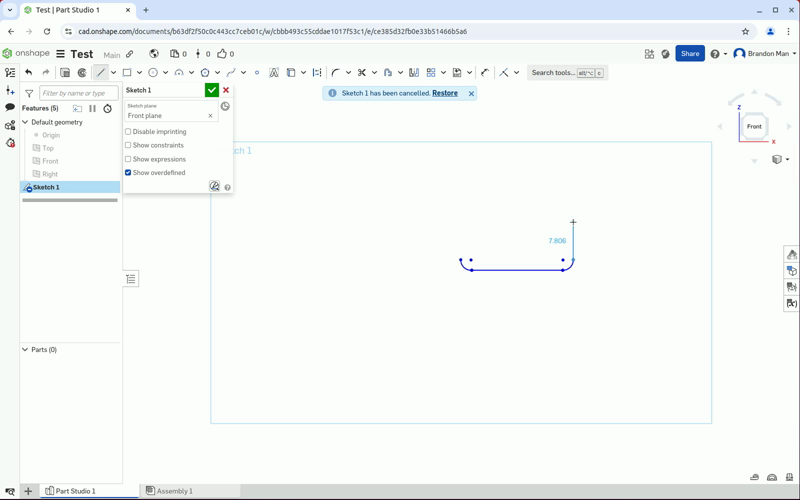
key_up(shift)
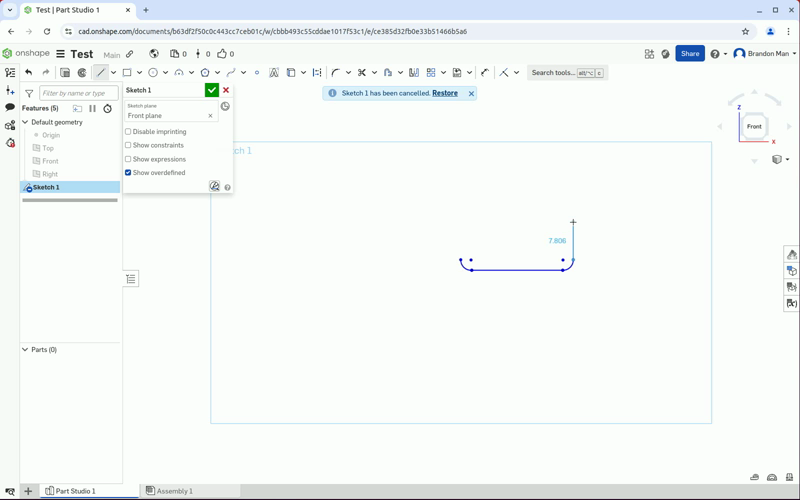
key_down(shift)
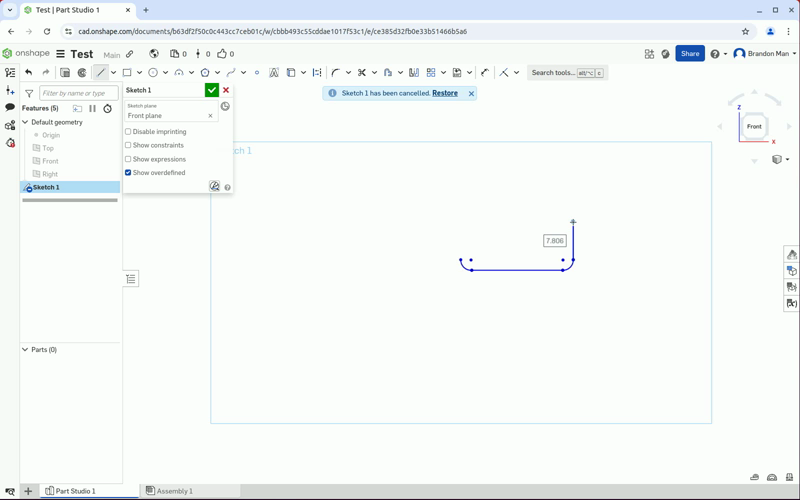
mouse_move(471, 221)
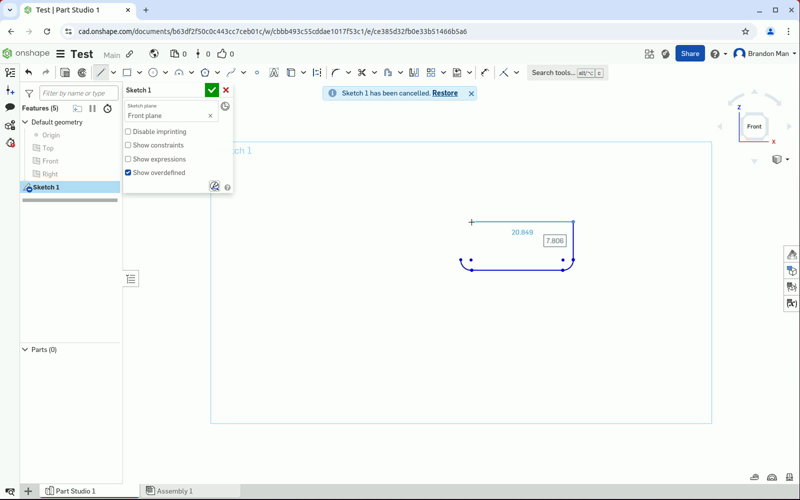
click(471, 221)
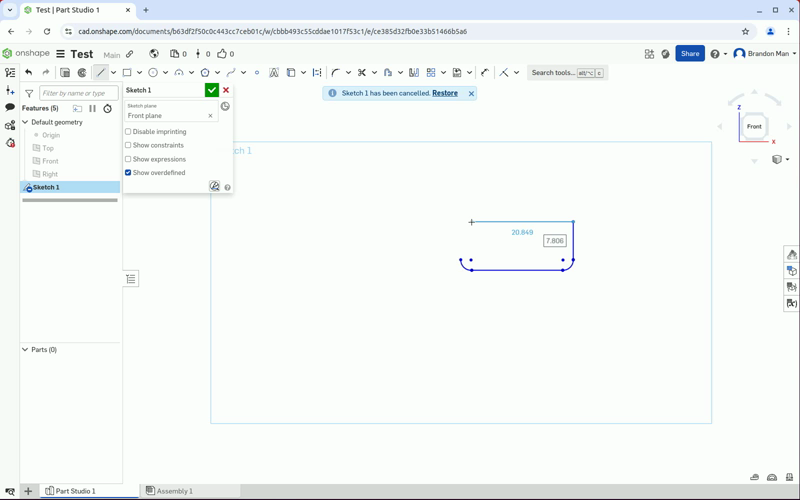
key_up(shift)
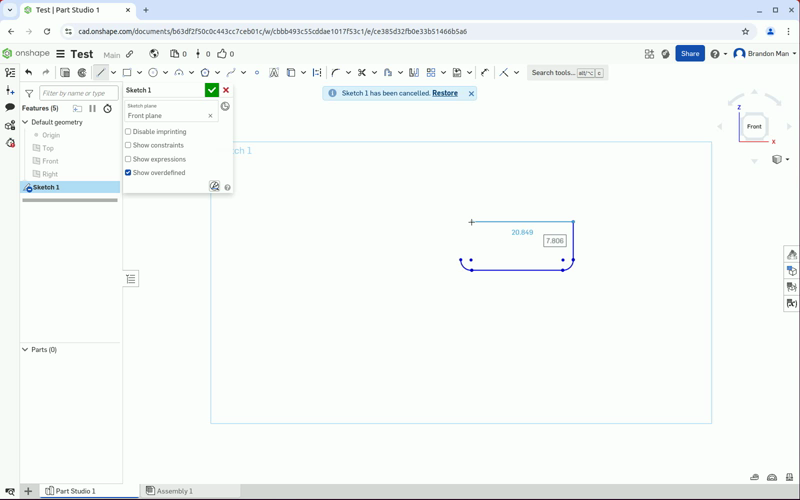
key(esc)
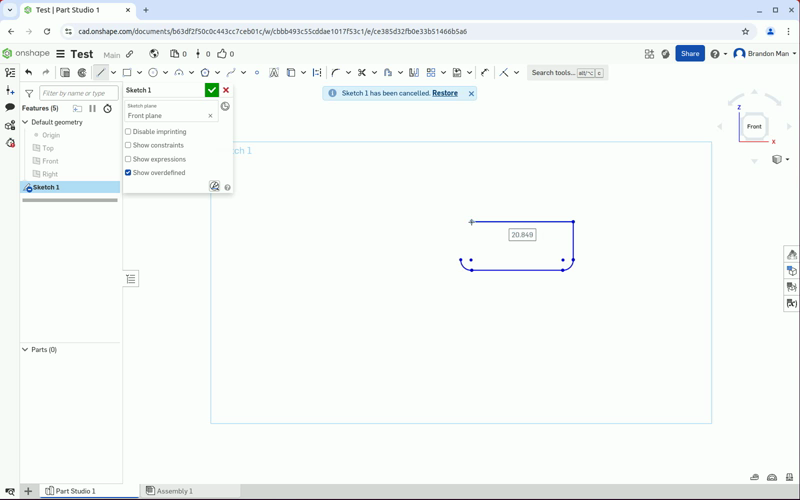
key(a)
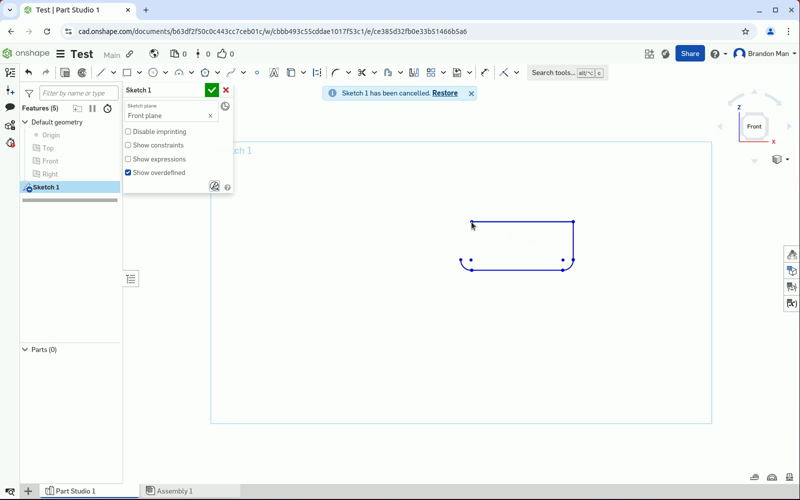
mouse_move(471, 221)
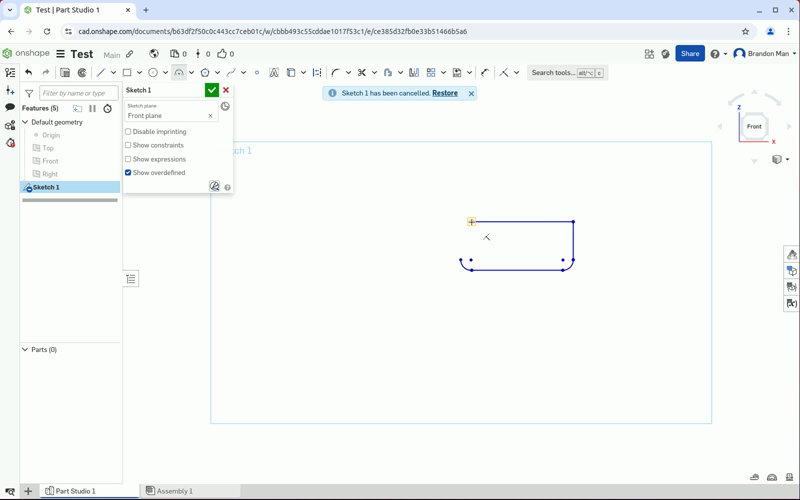
click(471, 221)
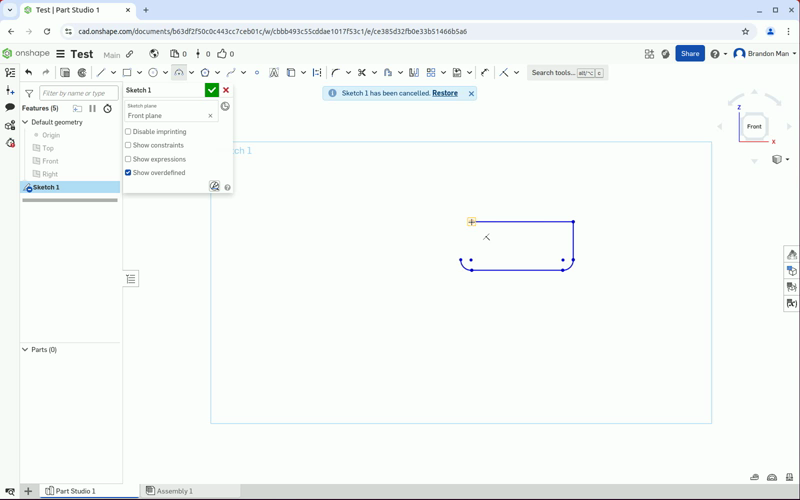
key_down(shift)
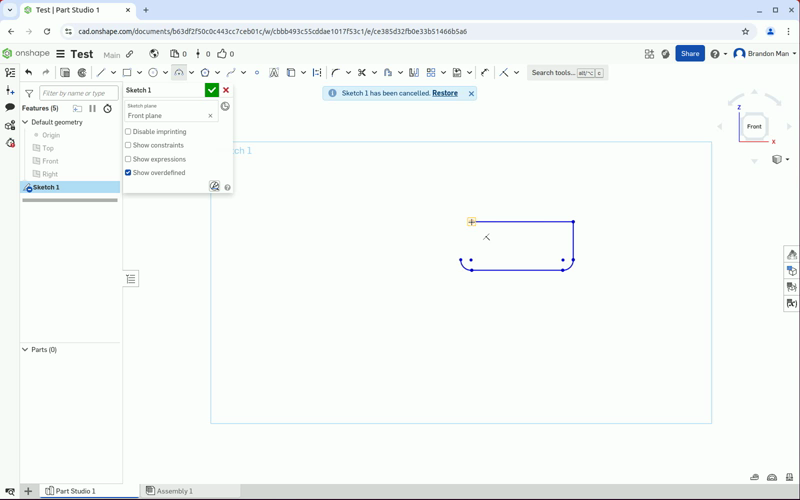
mouse_move(460, 232)
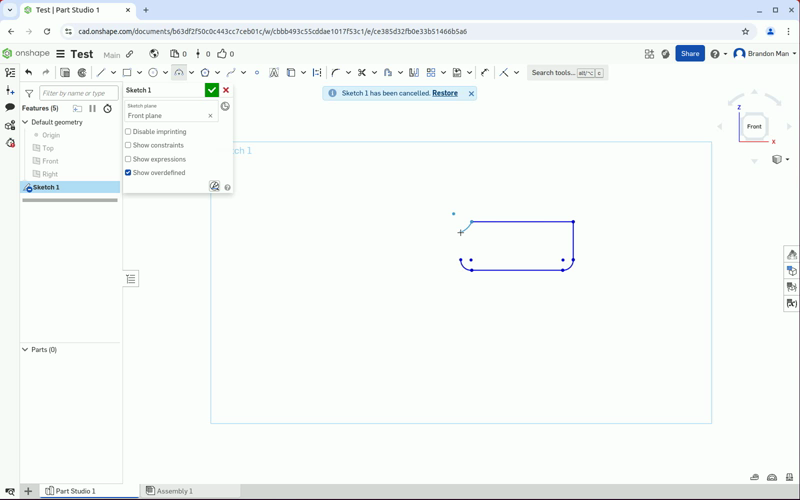
click(460, 232)
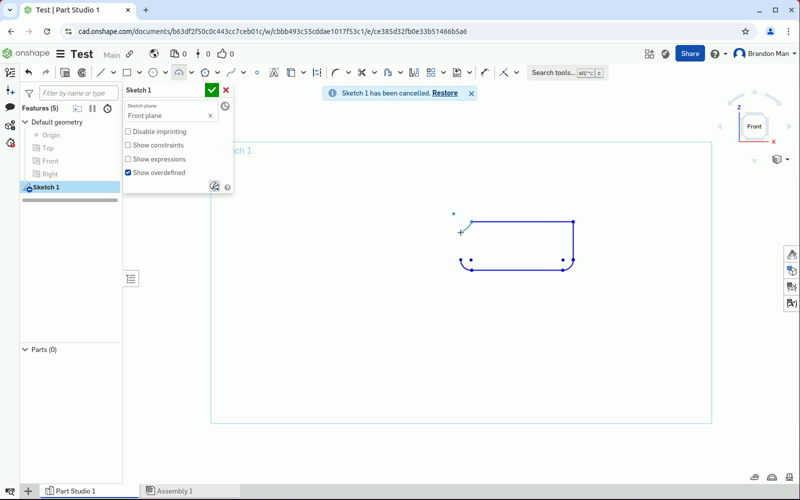
mouse_move(463, 224)
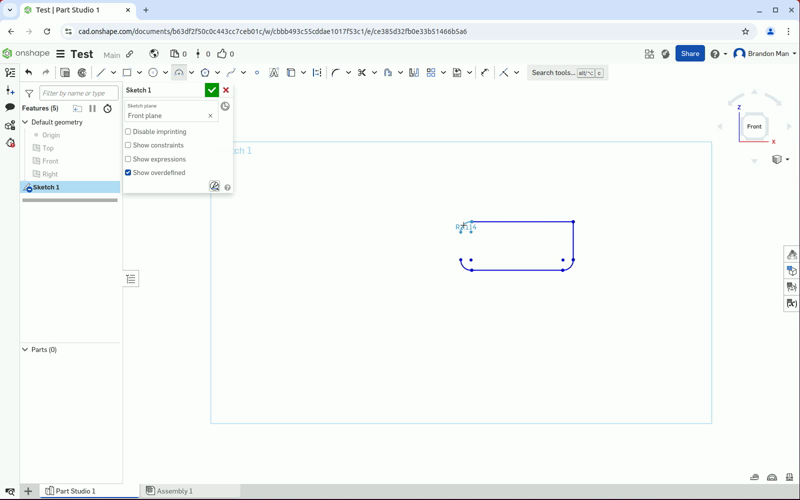
click(463, 224)
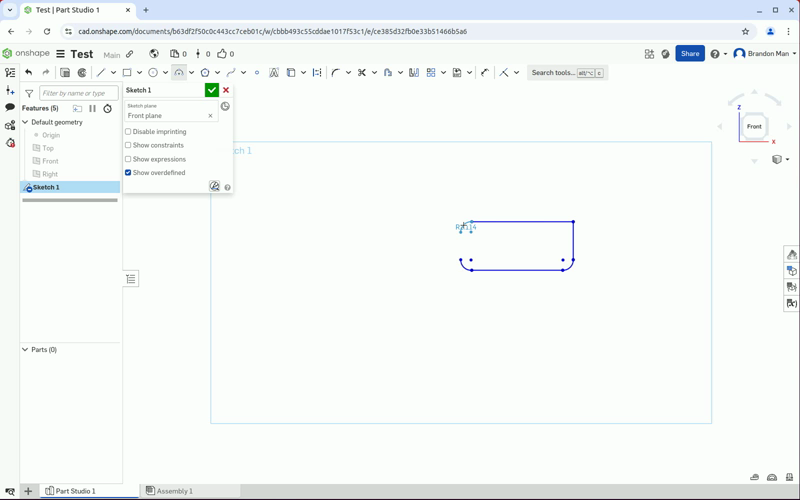
key_up(shift)
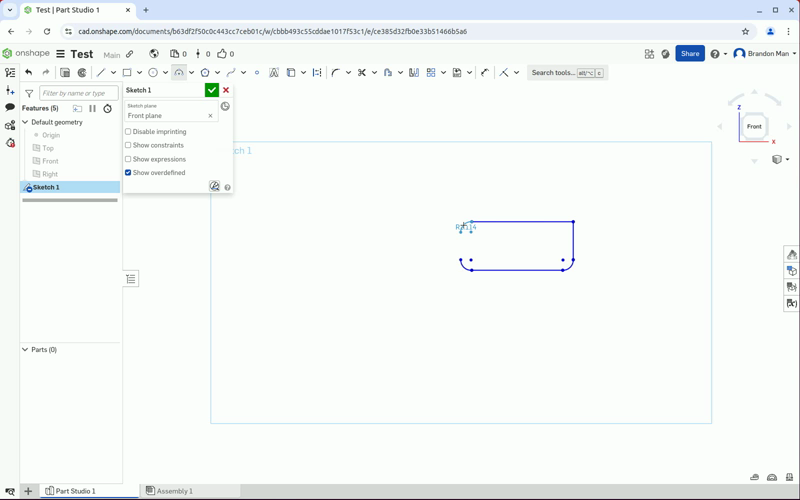
key(esc)
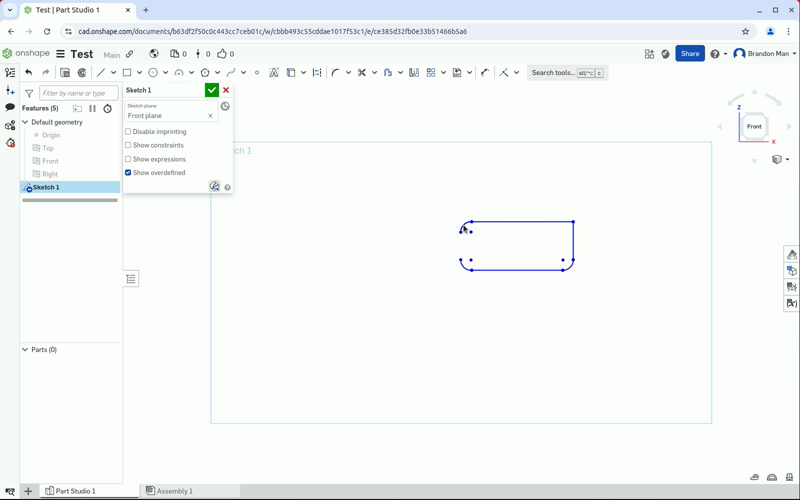
key(l)
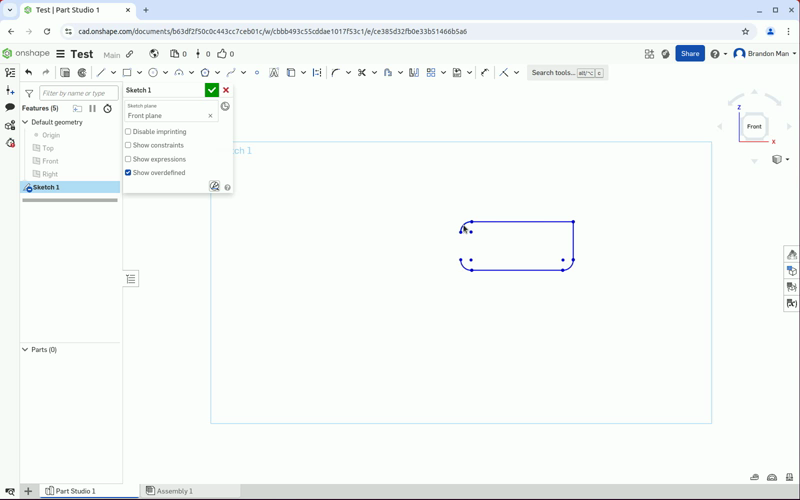
mouse_move(460, 232)
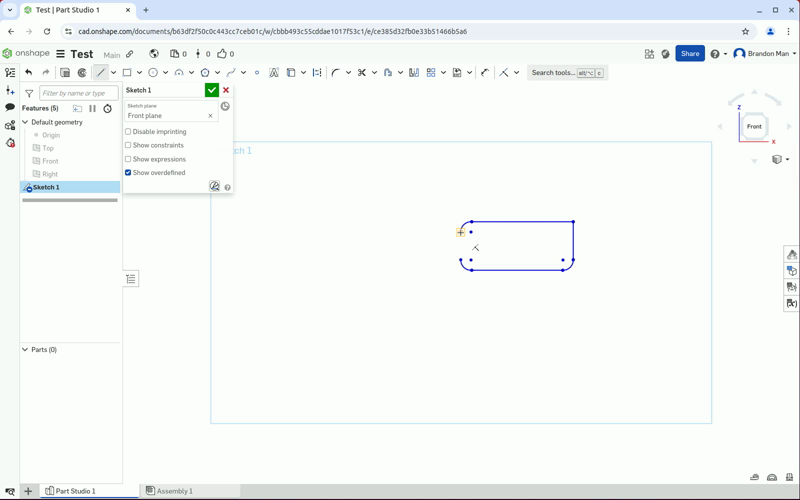
click(460, 232)
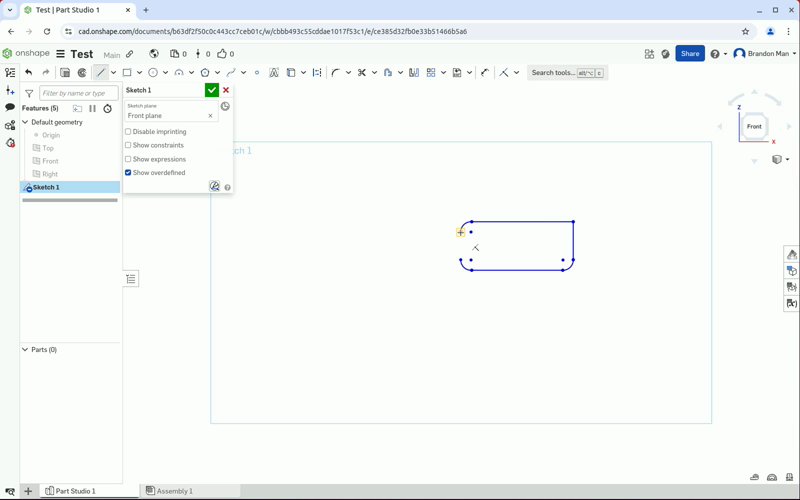
mouse_move(490, 232)
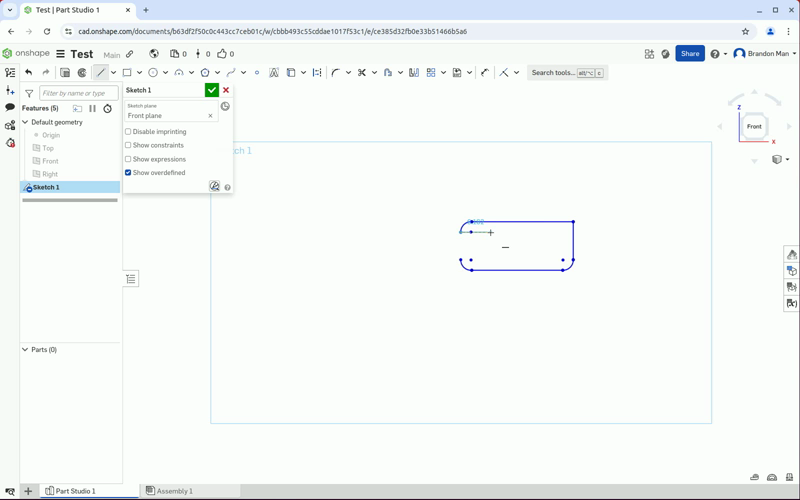
key_down(shift)
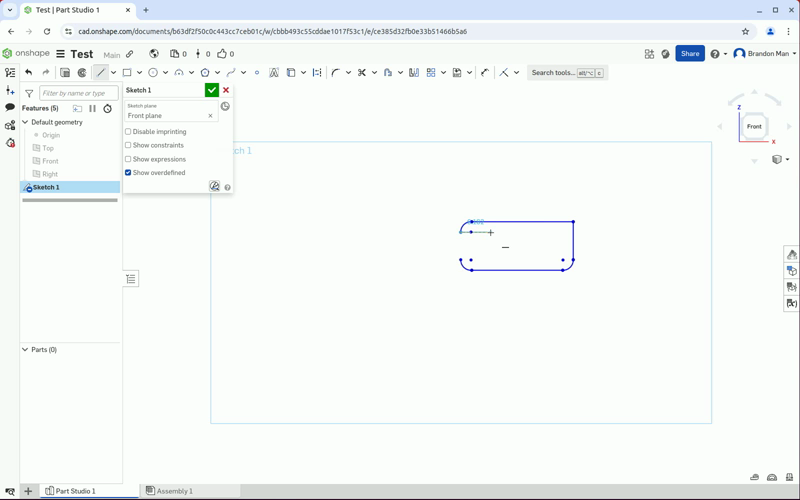
mouse_move(460, 259)
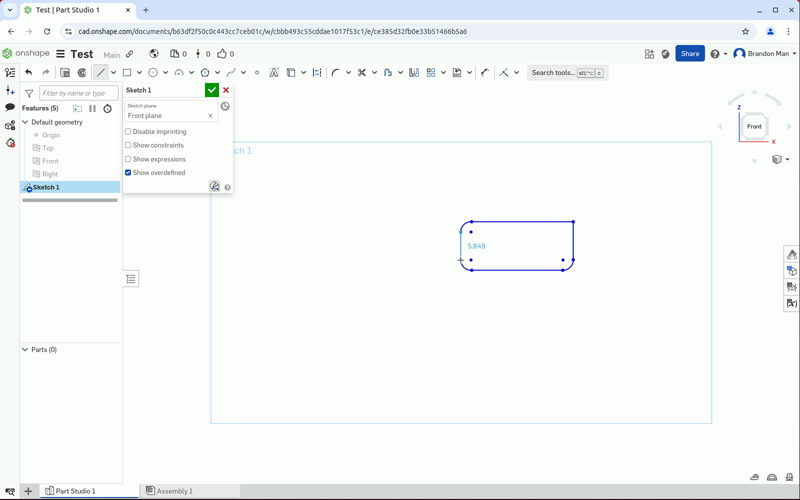
key_up(shift)
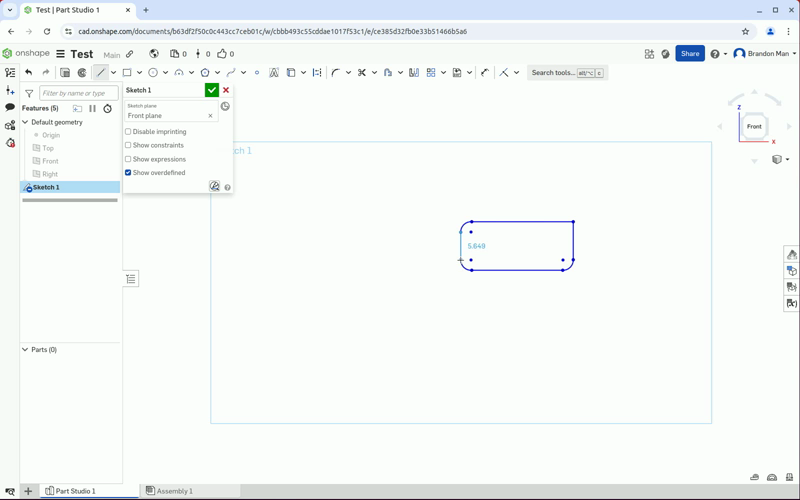
click(460, 259)
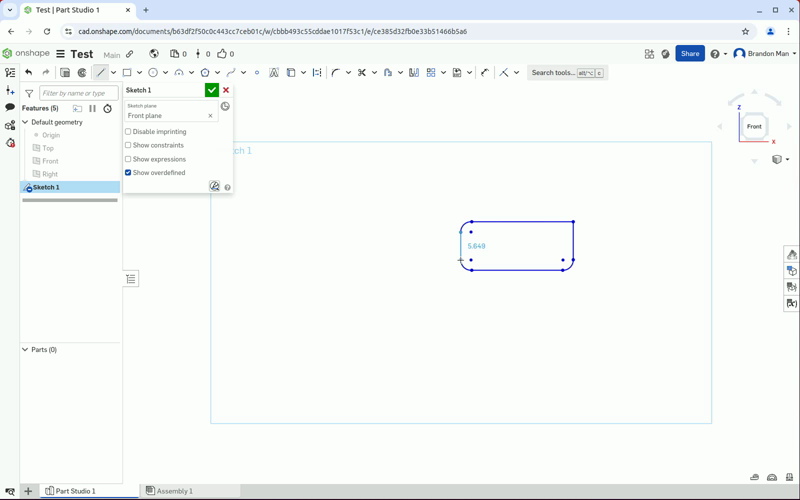
key(esc)
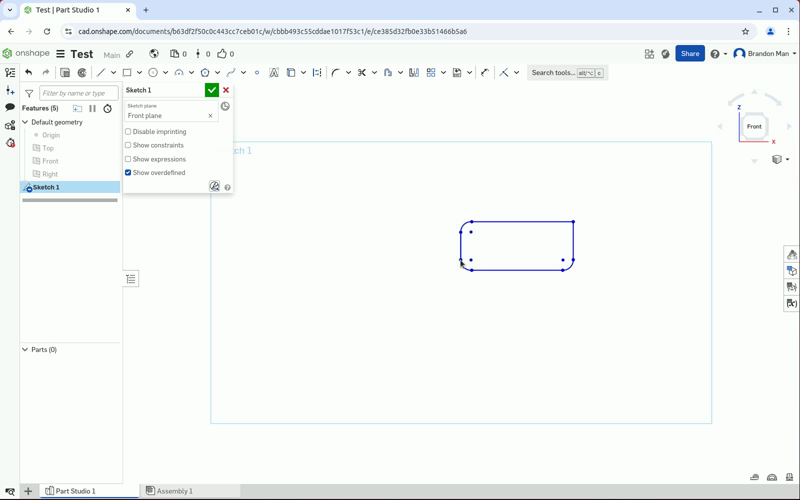
key(l)
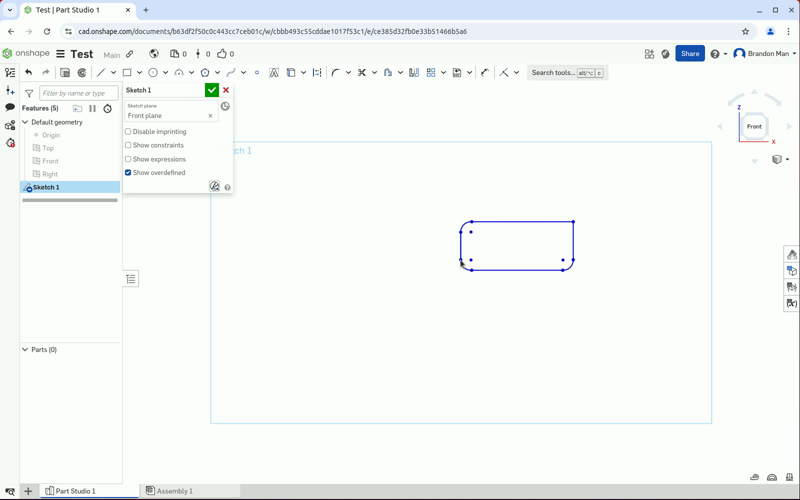
key_down(shift)
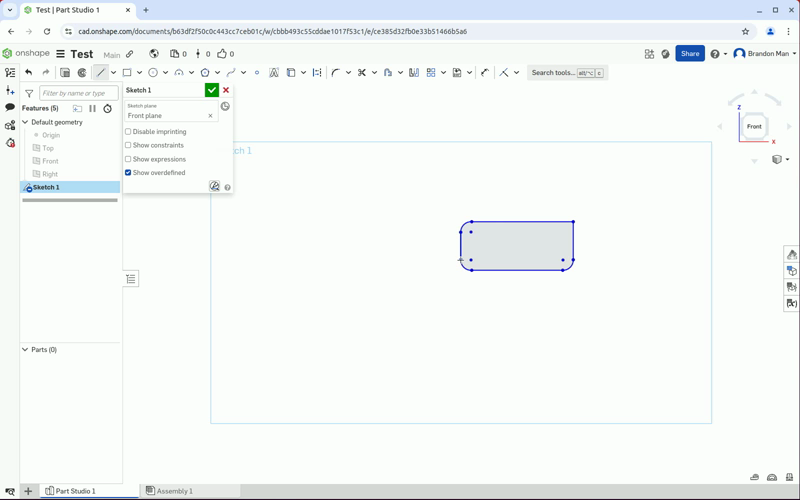
mouse_move(472, 264)
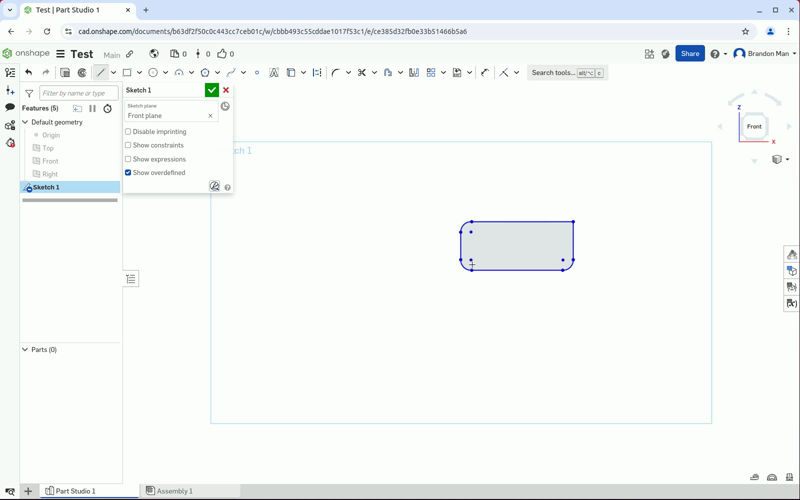
click(472, 264)
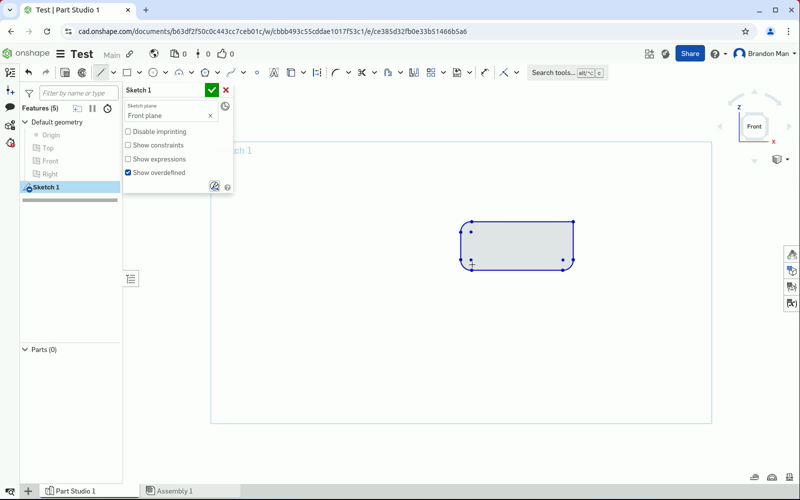
key_up(shift)
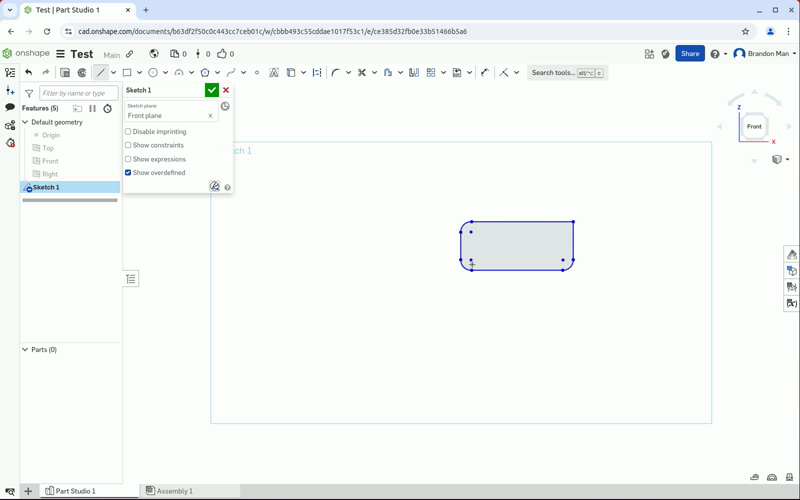
key_down(shift)
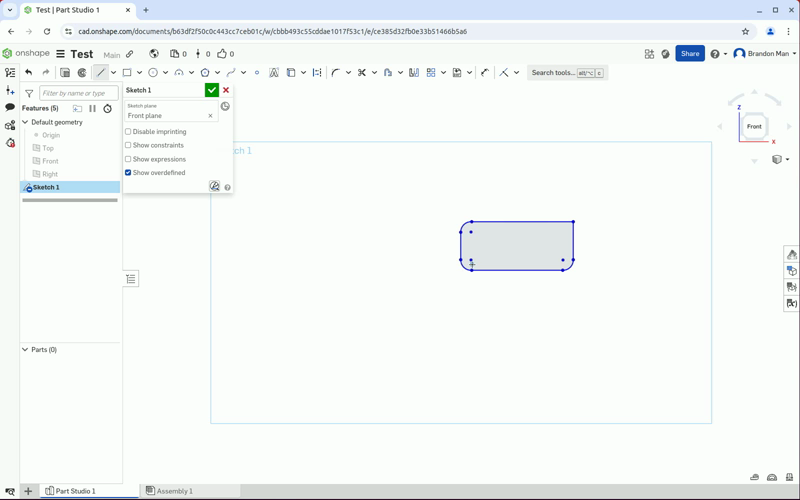
mouse_move(553, 264)
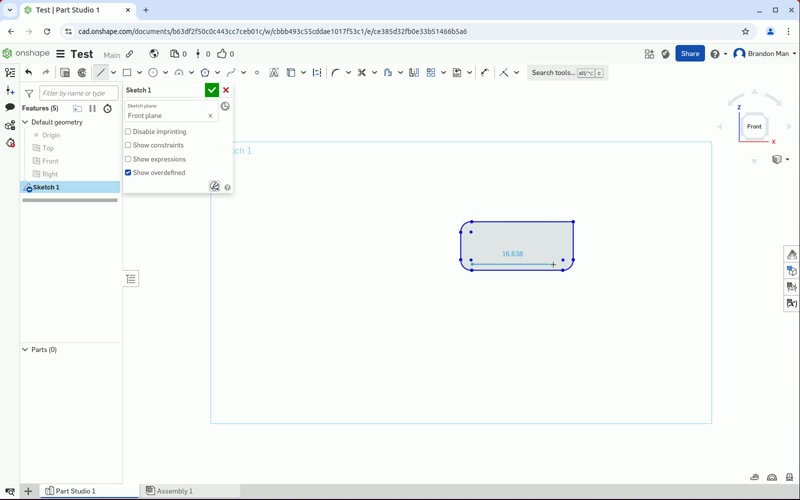
click(553, 264)
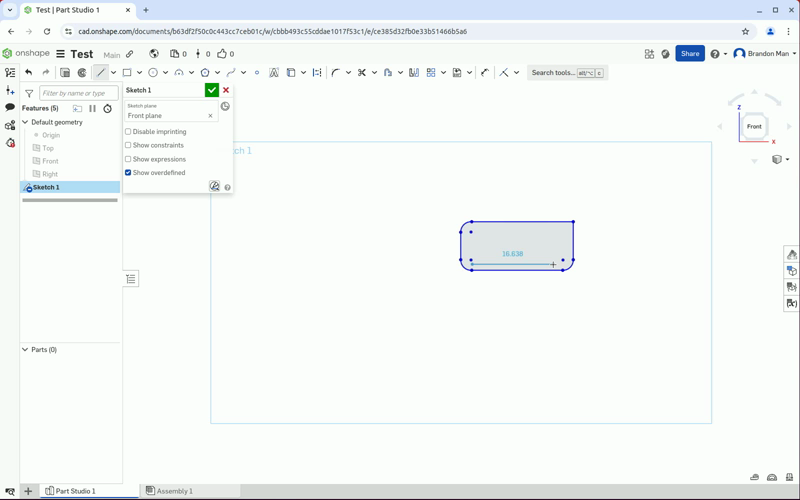
key_up(shift)
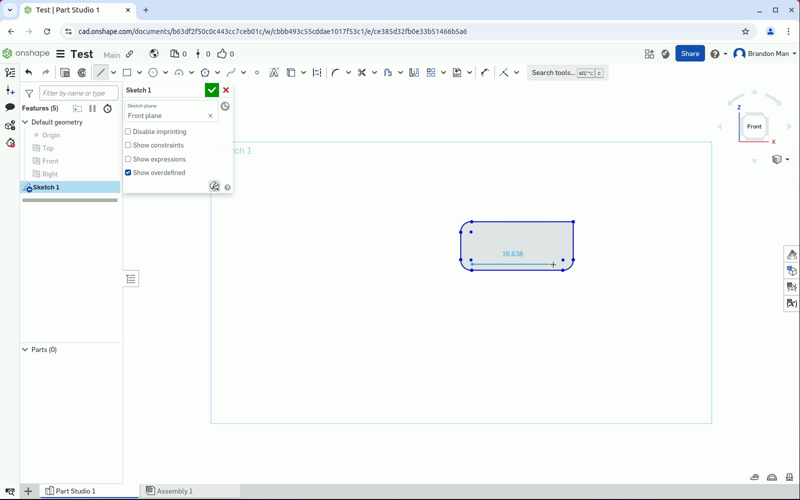
key_down(shift)
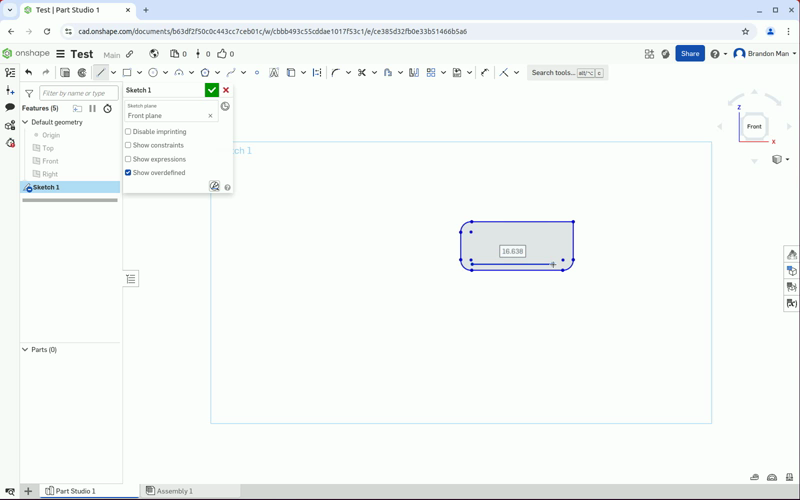
mouse_move(583, 264)
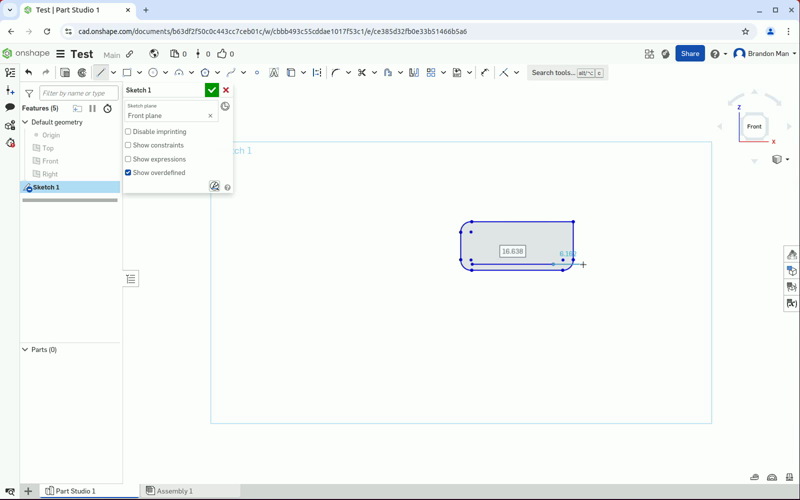
mouse_move(553, 229)
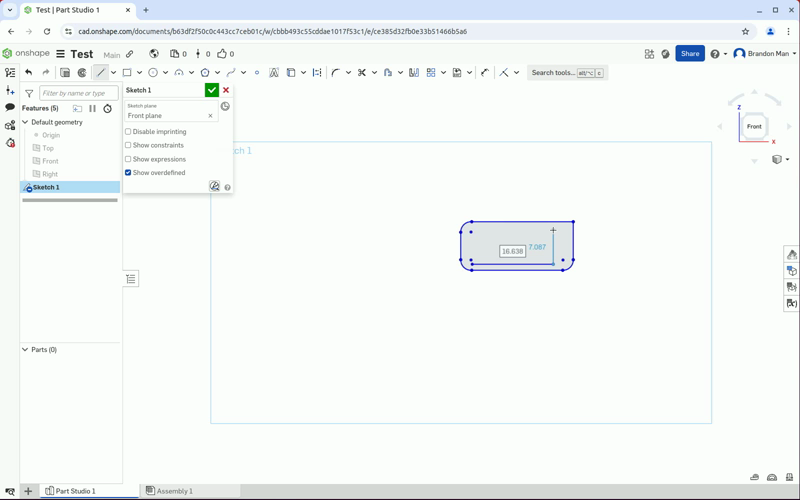
click(553, 229)
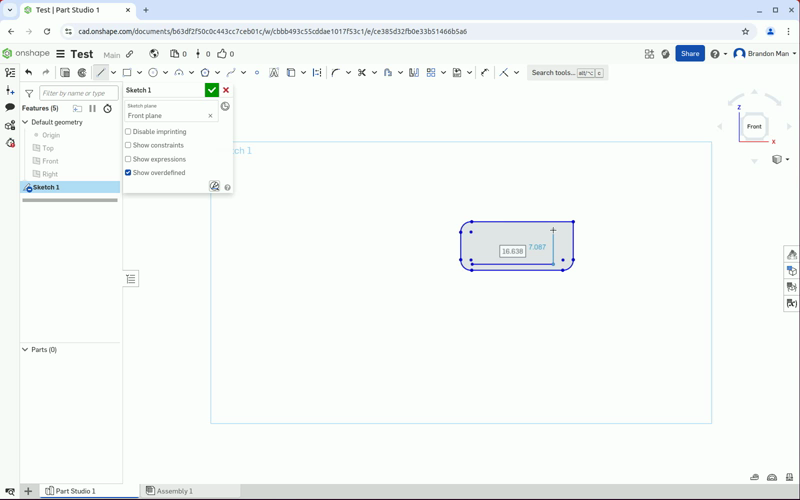
key_up(shift)
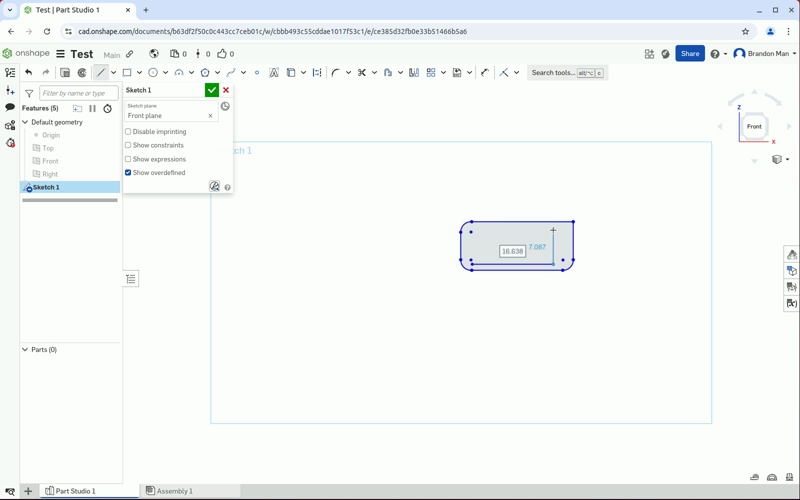
key_down(shift)
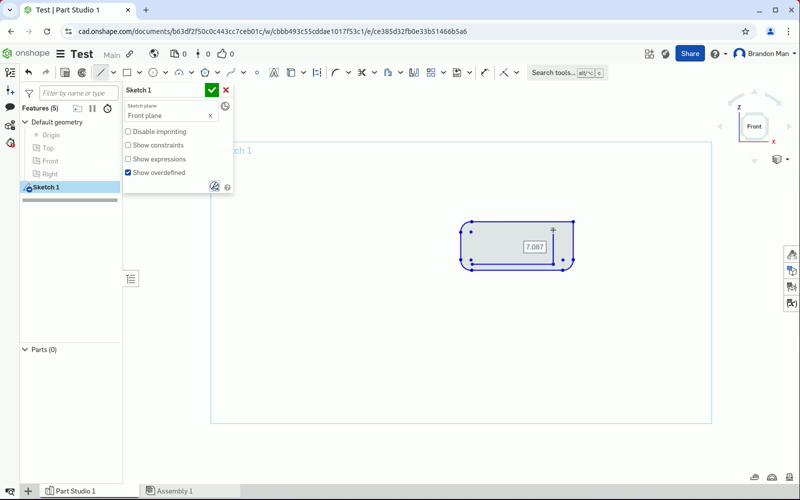
mouse_move(472, 229)
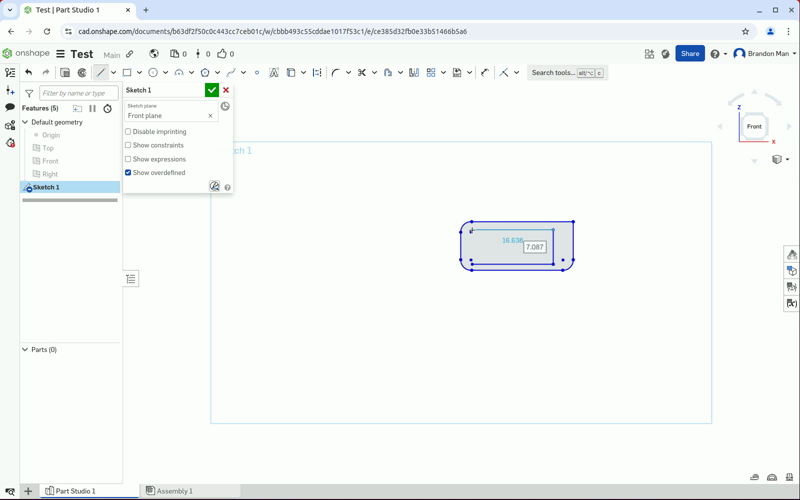
scroll(6)
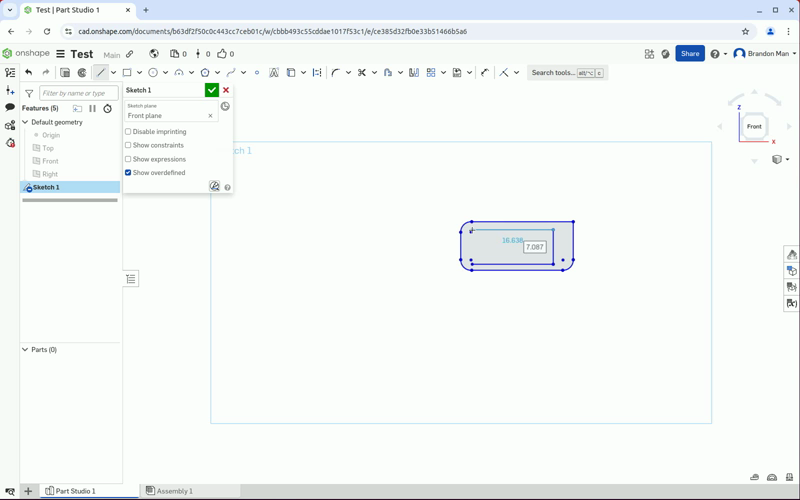
scroll(6)
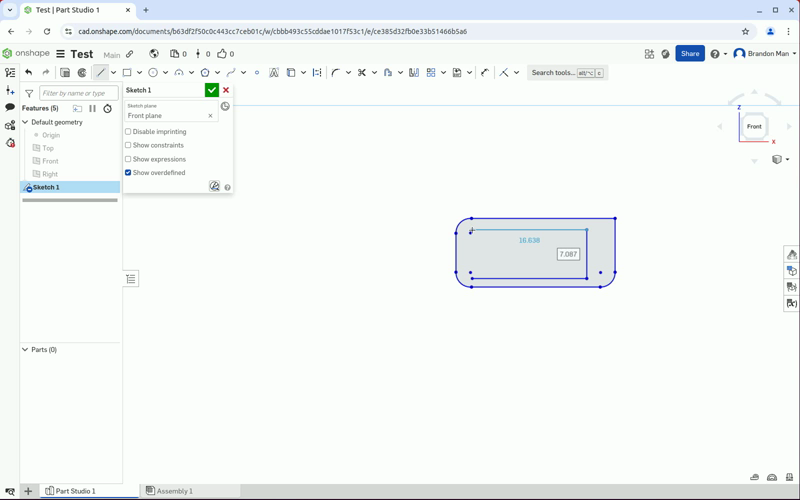
scroll(6)
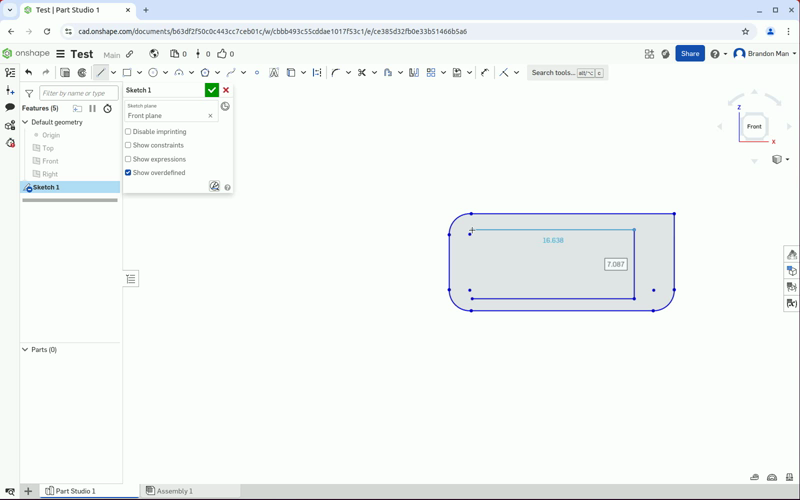
scroll(6)
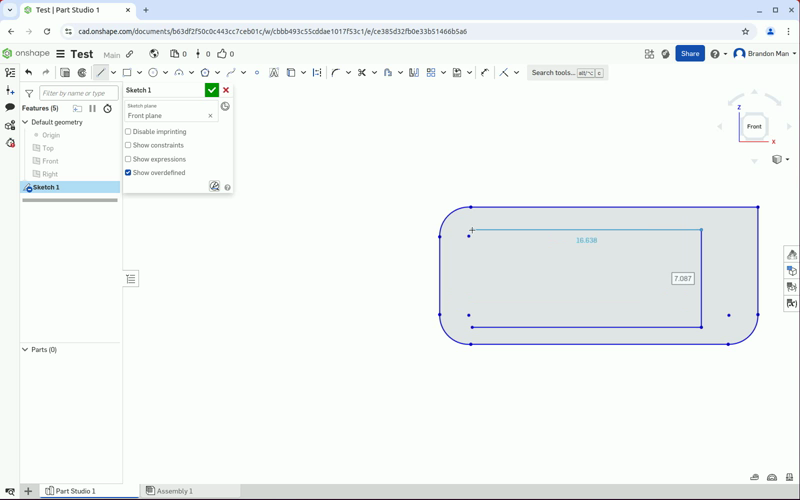
scroll(6)
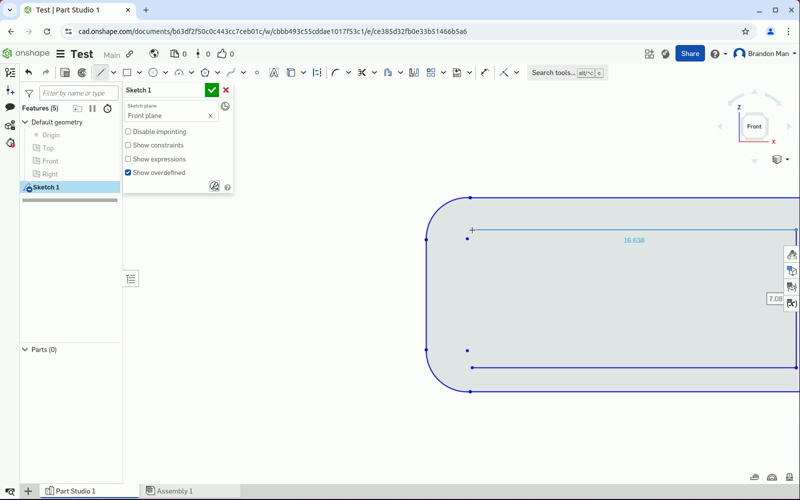
scroll(6)
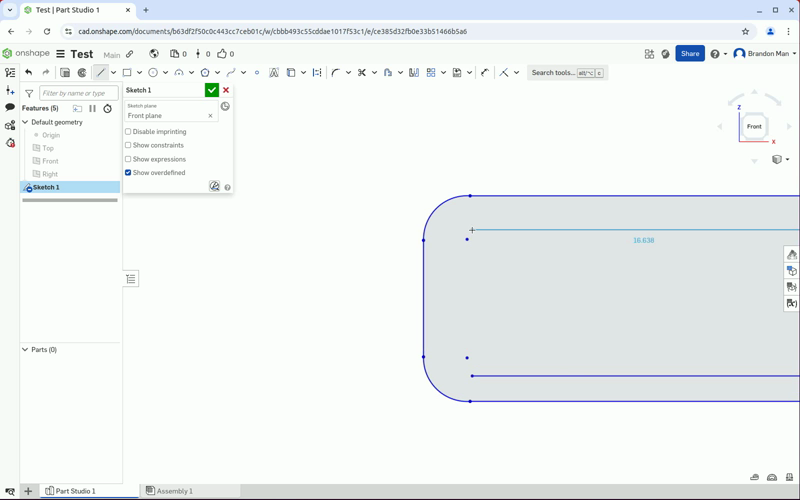
scroll(6)
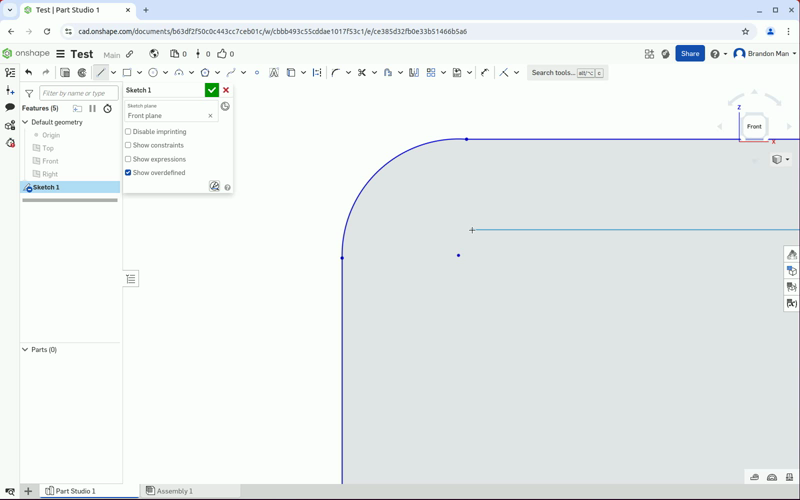
click(472, 229)
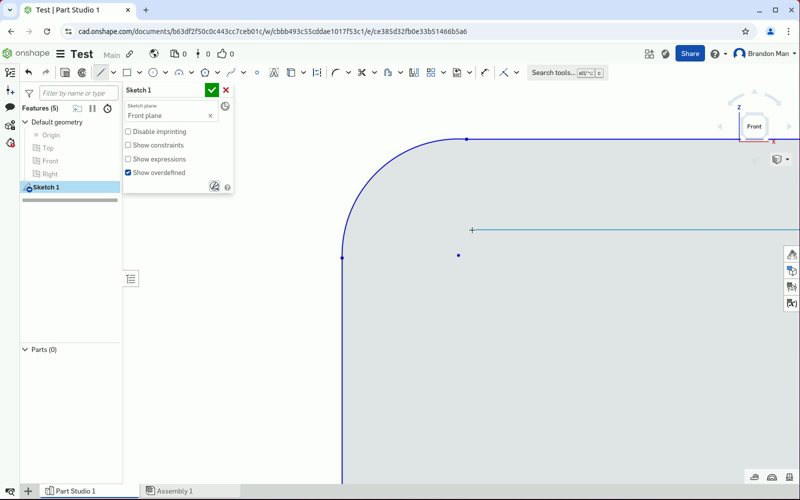
scroll(-6)
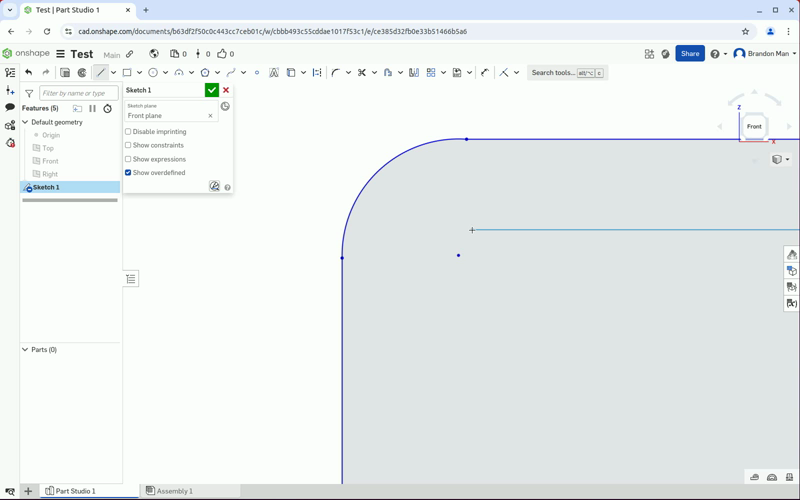
scroll(-6)
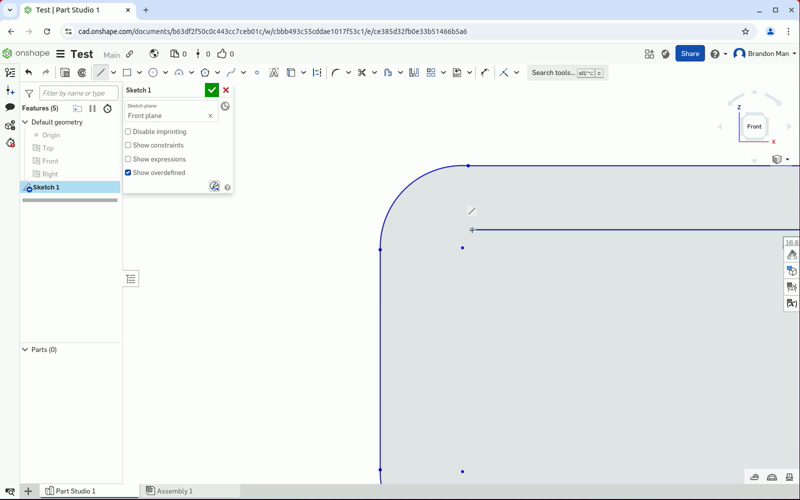
scroll(-6)
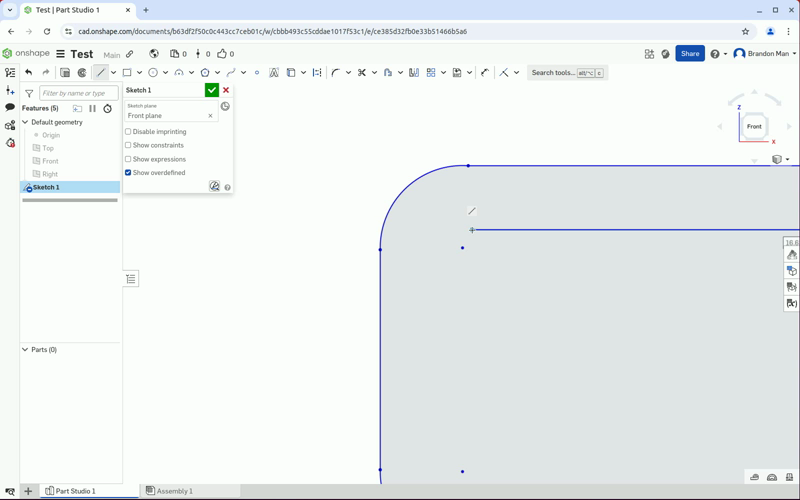
scroll(-6)
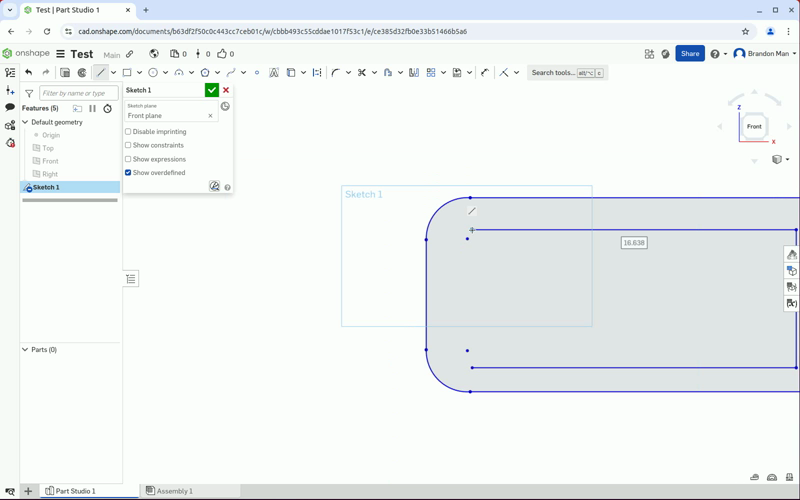
scroll(-6)
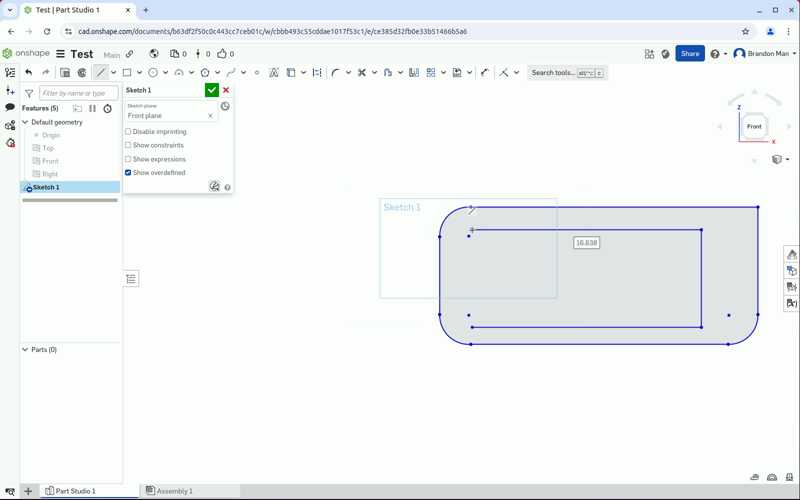
scroll(-6)
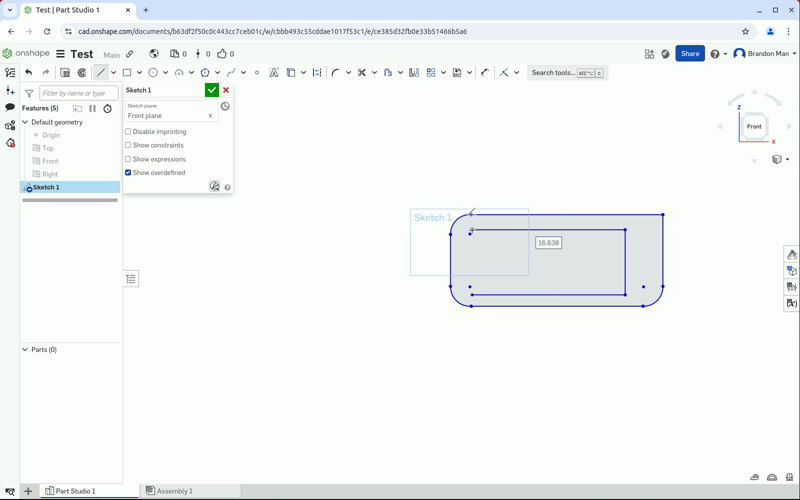
scroll(-6)
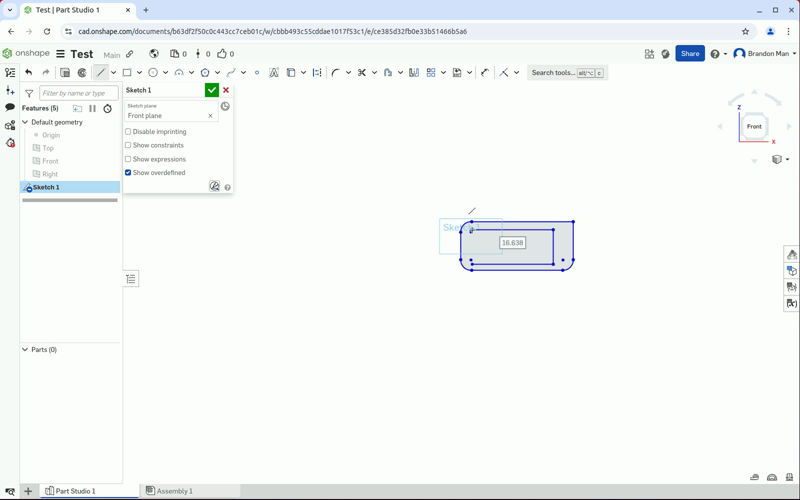
key_up(shift)
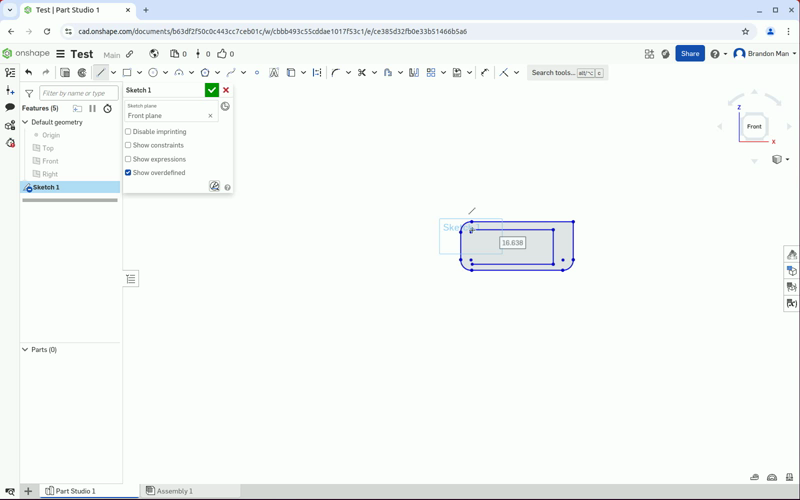
mouse_move(502, 229)
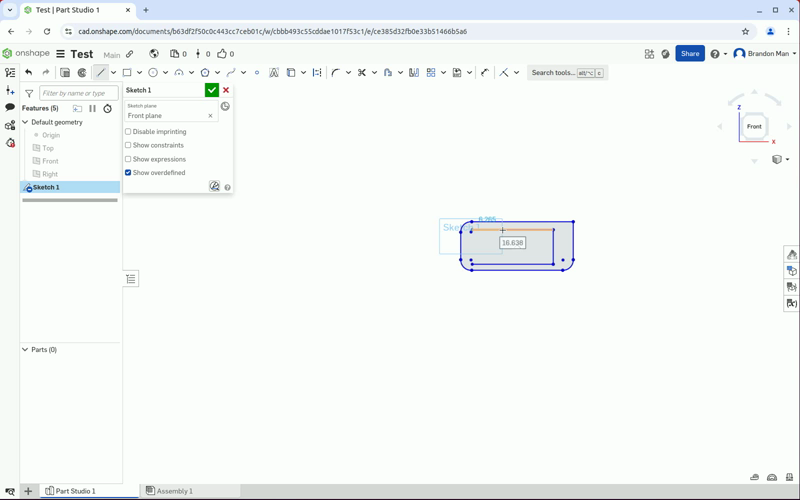
key_down(shift)
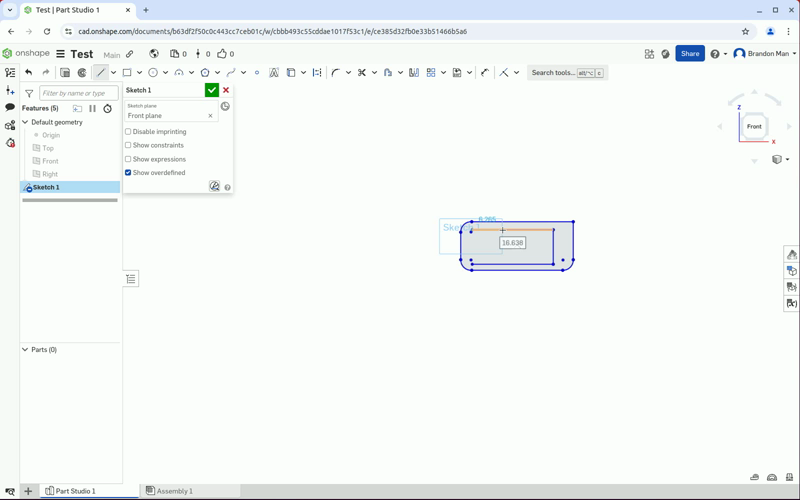
mouse_move(472, 264)
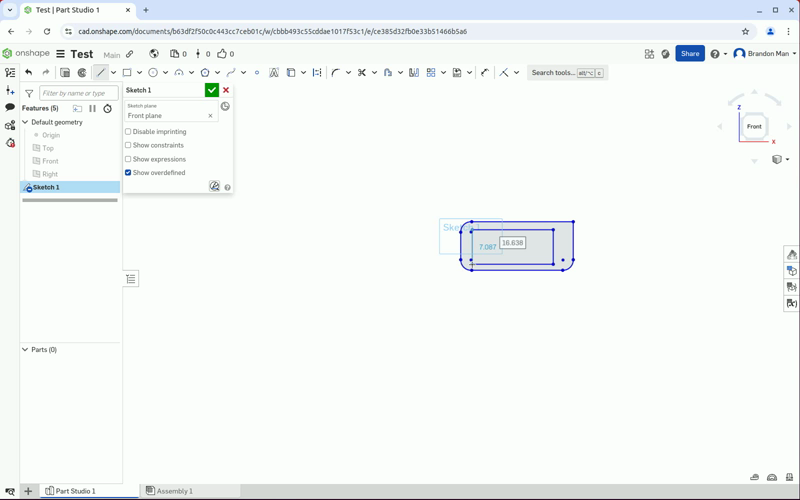
key_up(shift)
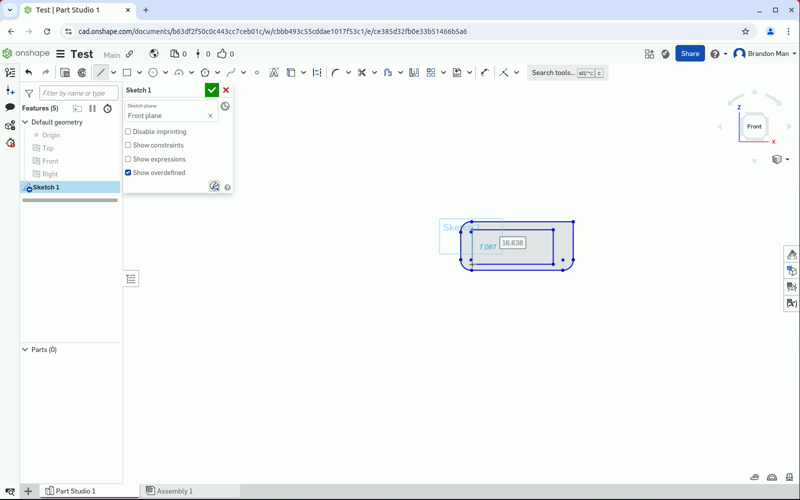
click(472, 264)
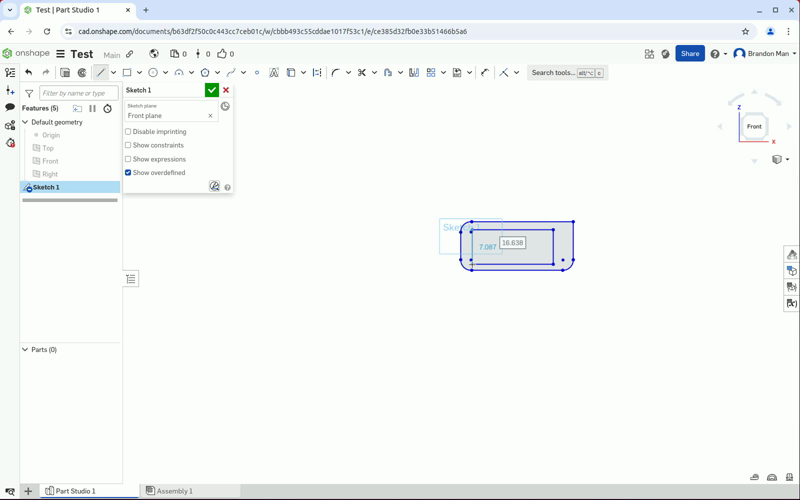
key(esc)
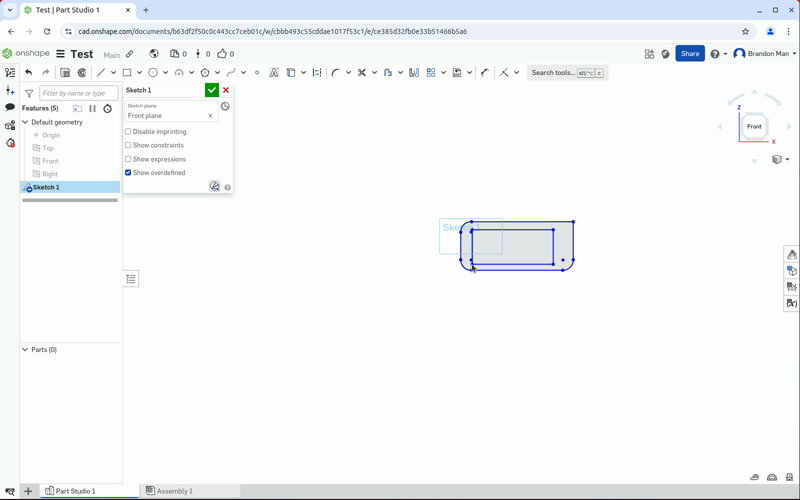
mouse_move(557, 234)
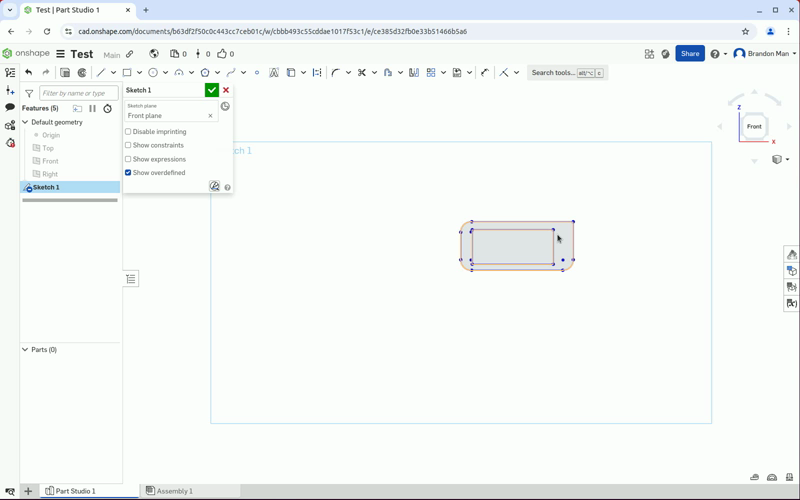
click(557, 234)
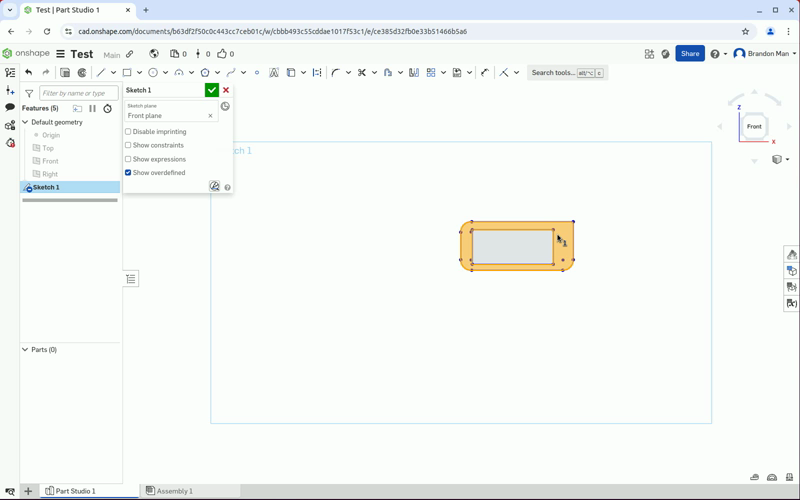
mouse_move(73, 352)
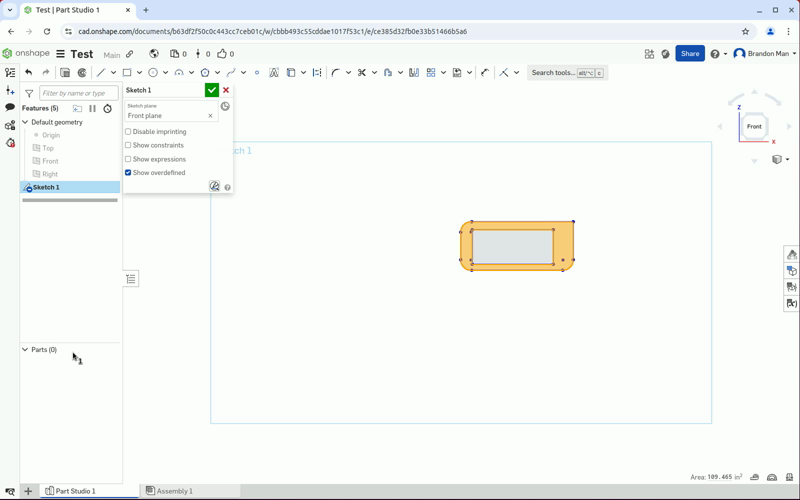
key(shift+y)
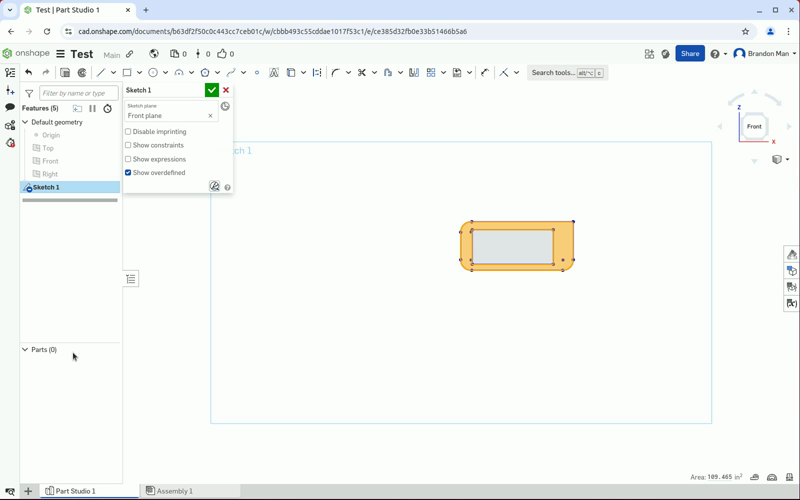
key(shift+e)
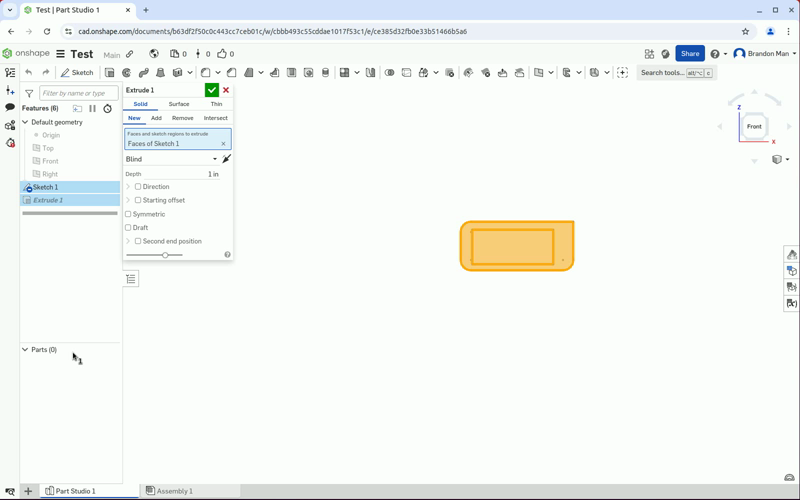
mouse_move(143, 106)
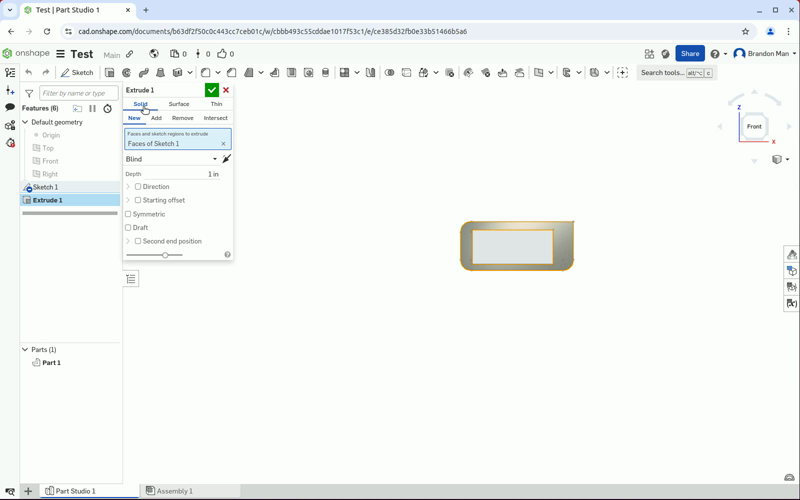
click(143, 106)
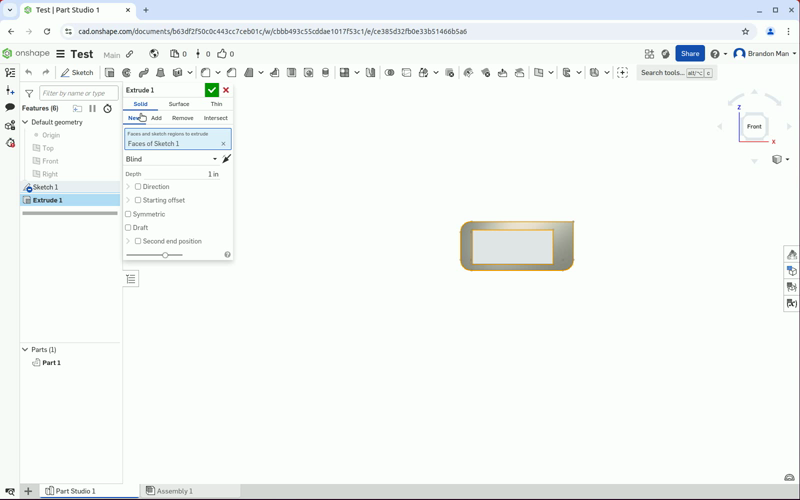
mouse_move(137, 120)
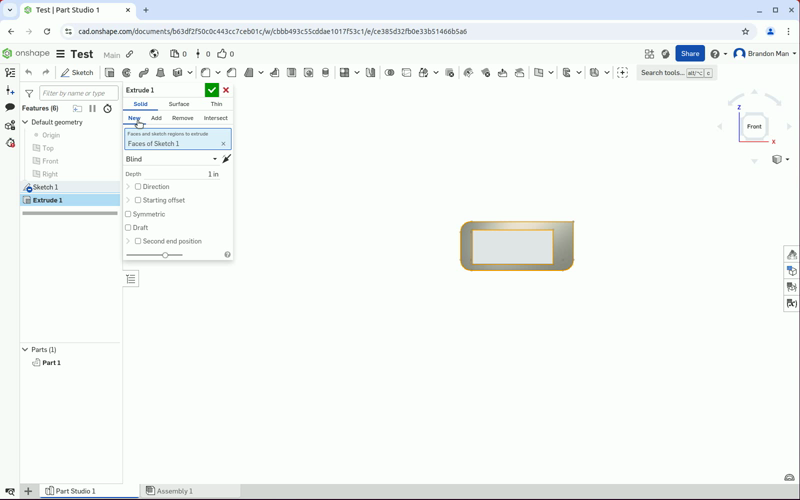
click(137, 120)
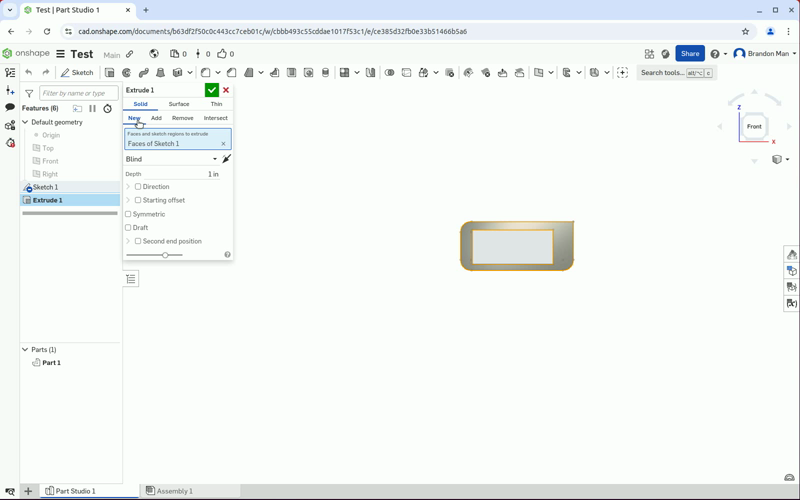
key(tab, 4)
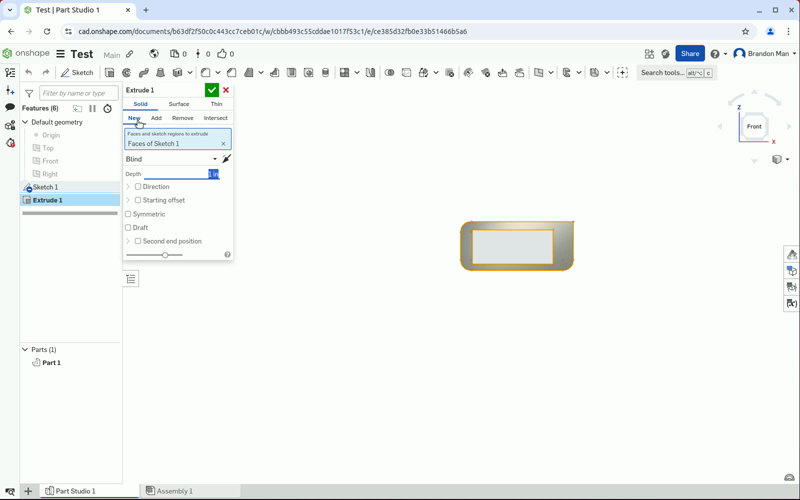
text(2.166)
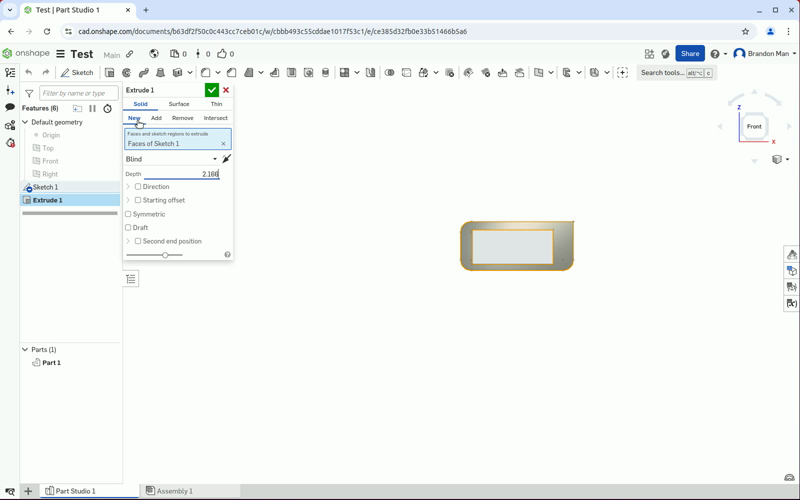
key(enter)
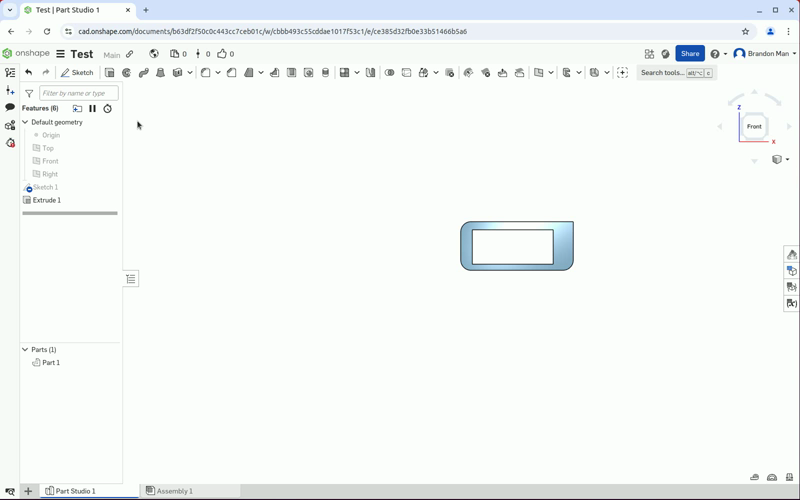
key(shift+h)
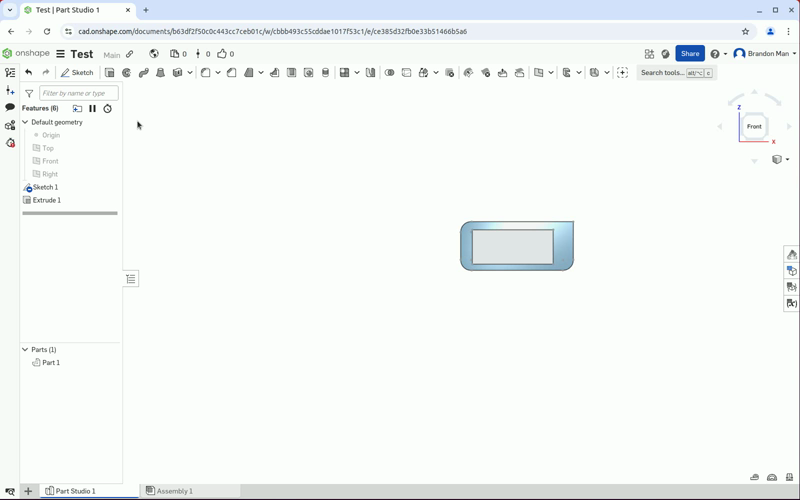
key(shift+h)
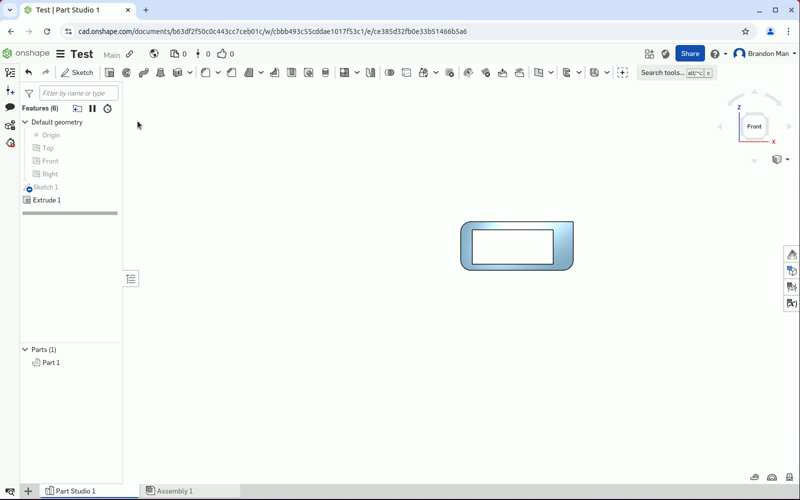
mouse_move(73, 189)
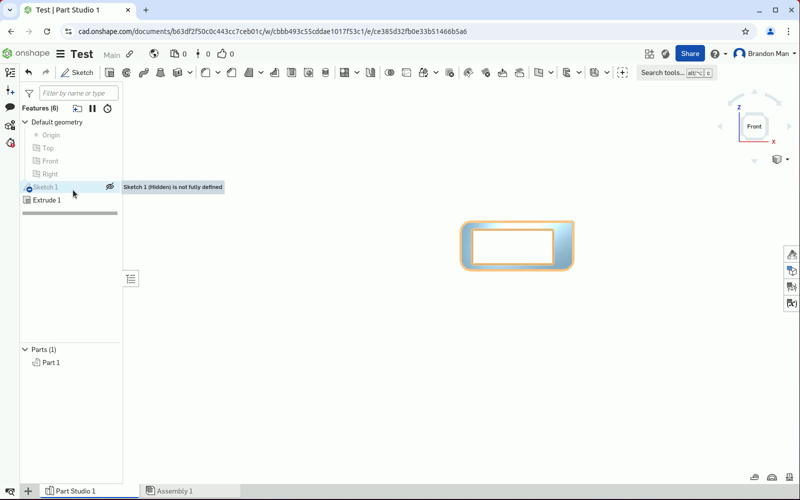
click(73, 189)
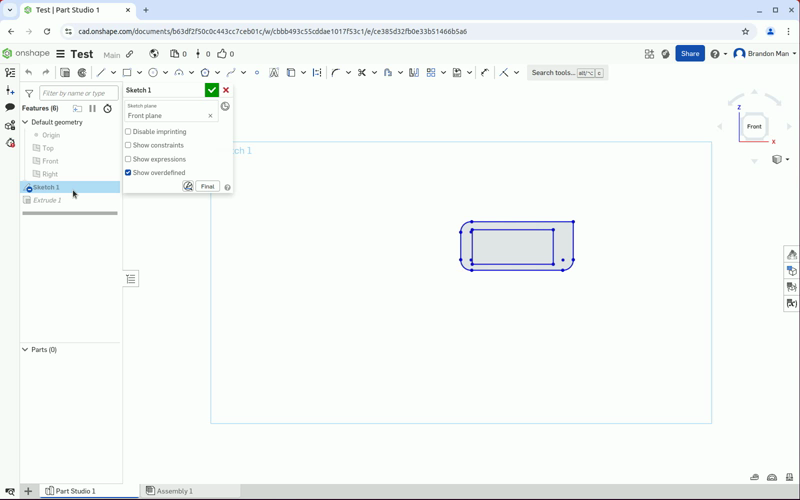
mouse_move(229, 92)
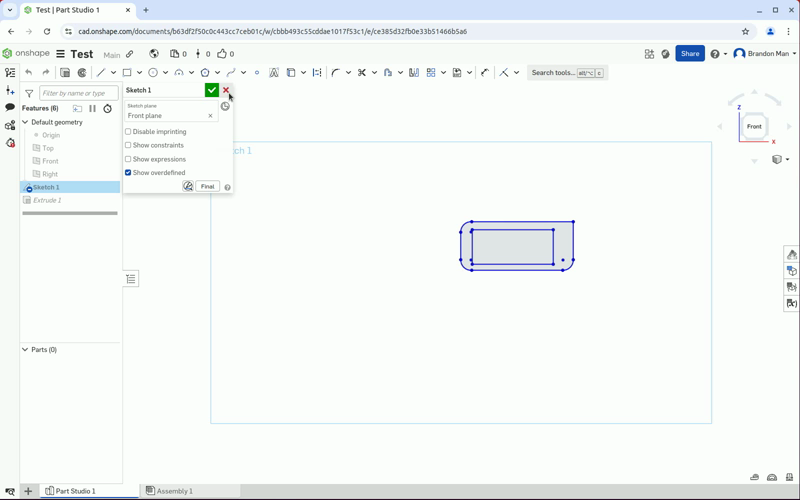
click(229, 92)
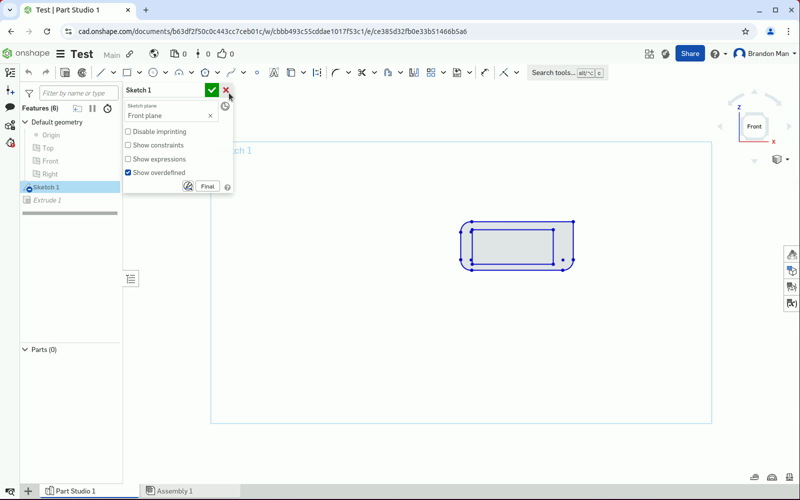
key(shift+s)
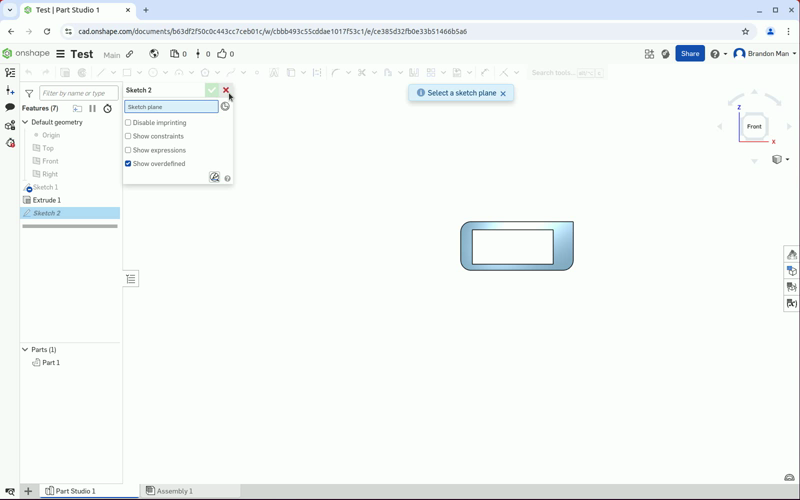
mouse_move(73, 163)
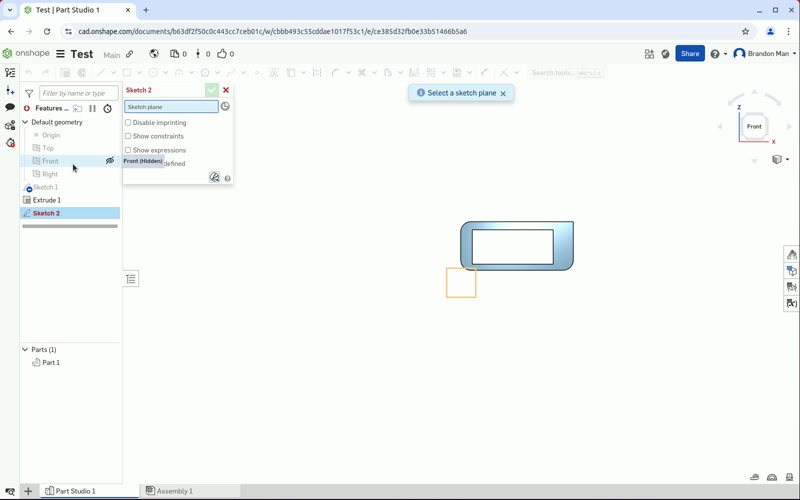
click(73, 163)
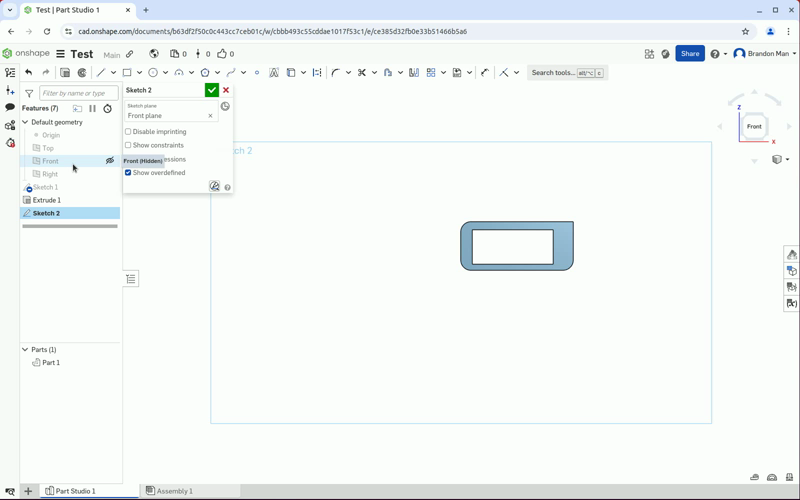
mouse_move(73, 352)
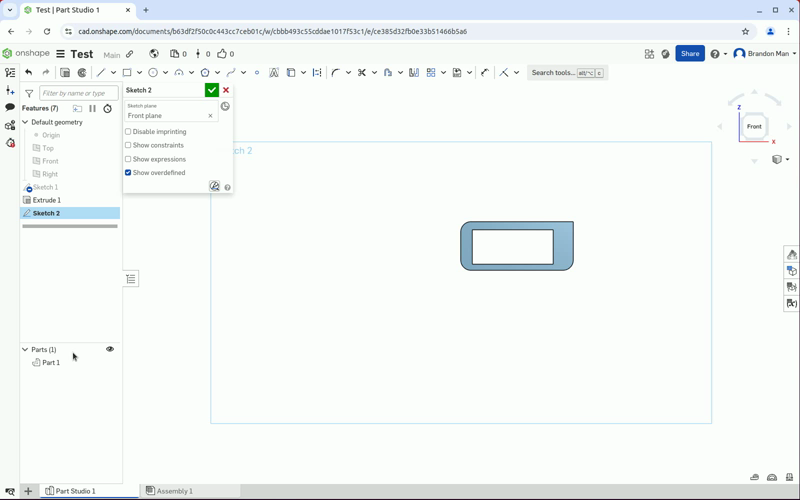
key(y)
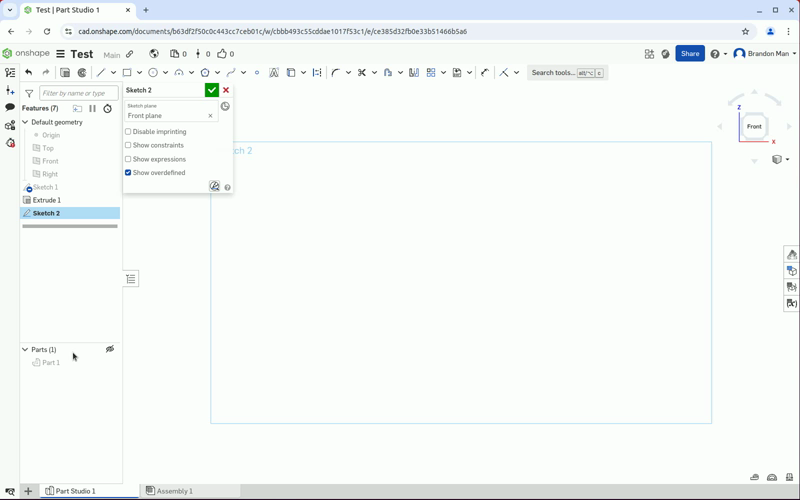
key(l)
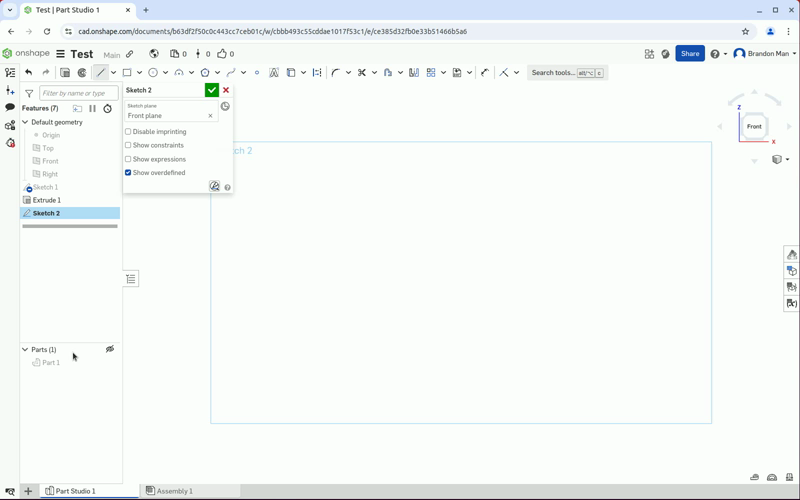
key_down(shift)
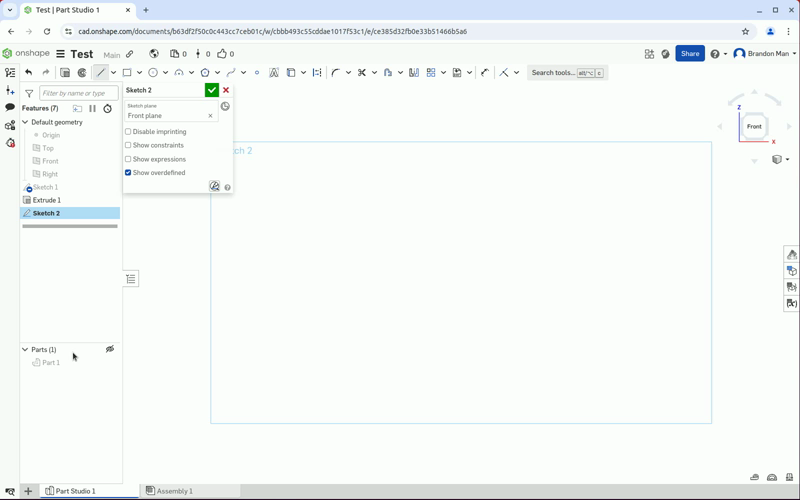
mouse_move(472, 264)
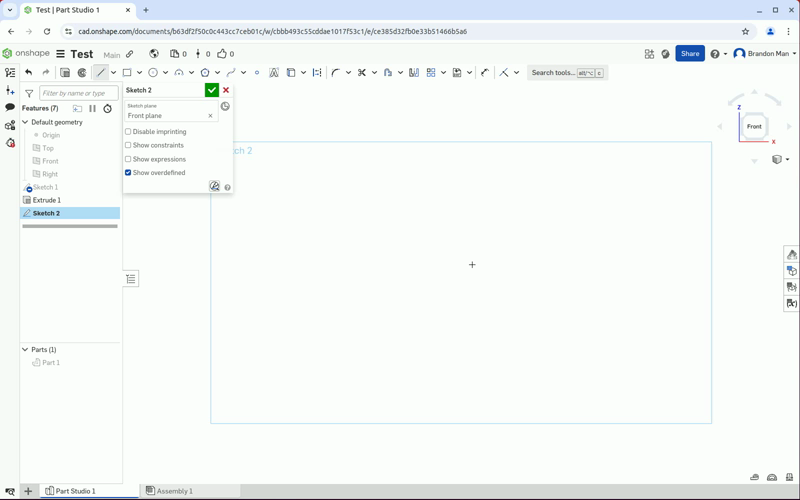
click(472, 264)
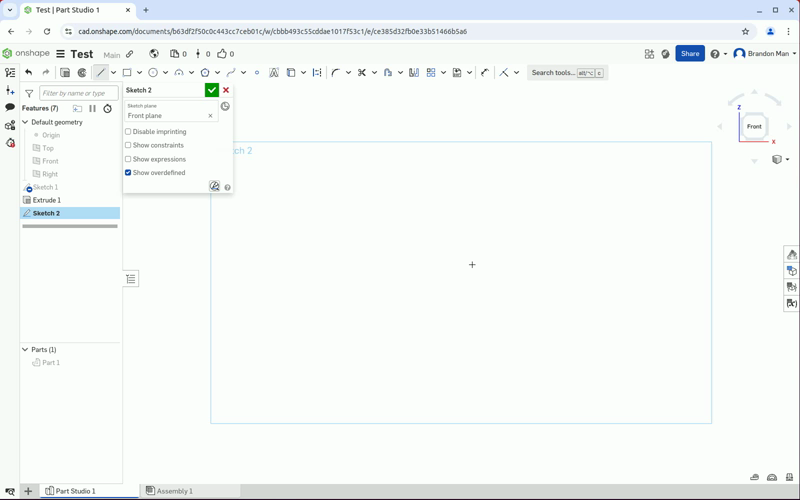
key_up(shift)
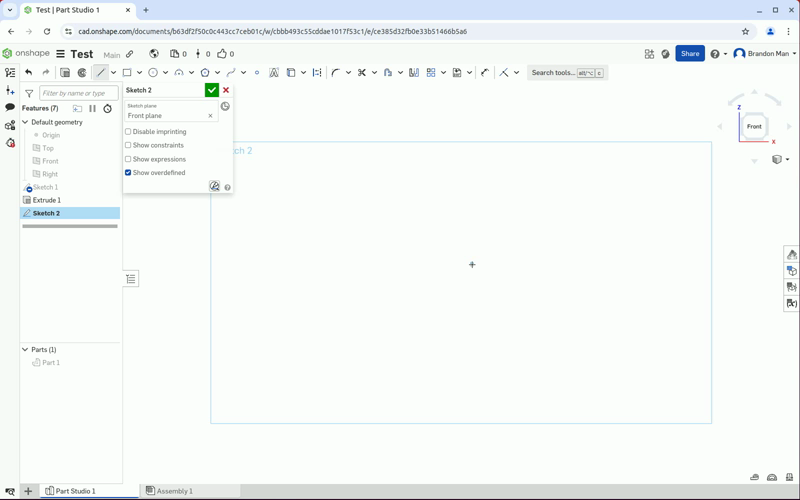
key_down(shift)
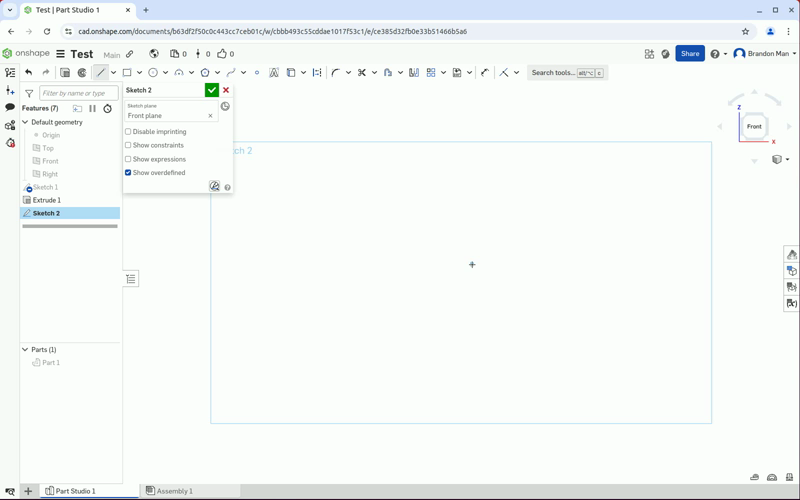
mouse_move(553, 264)
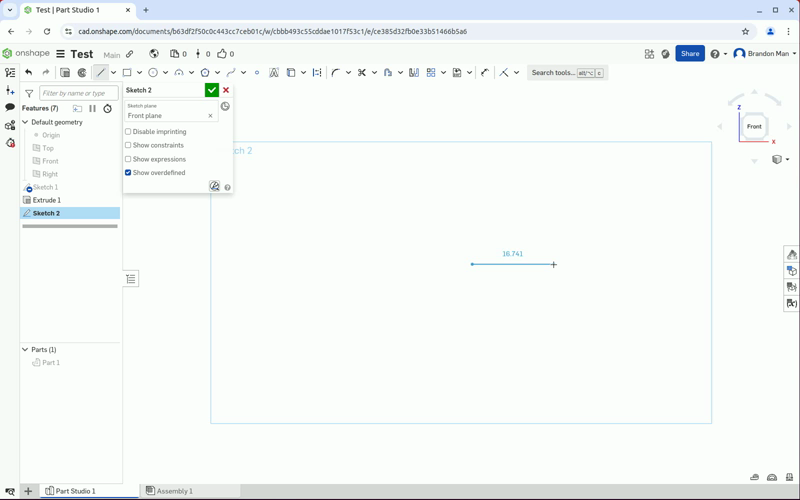
click(553, 264)
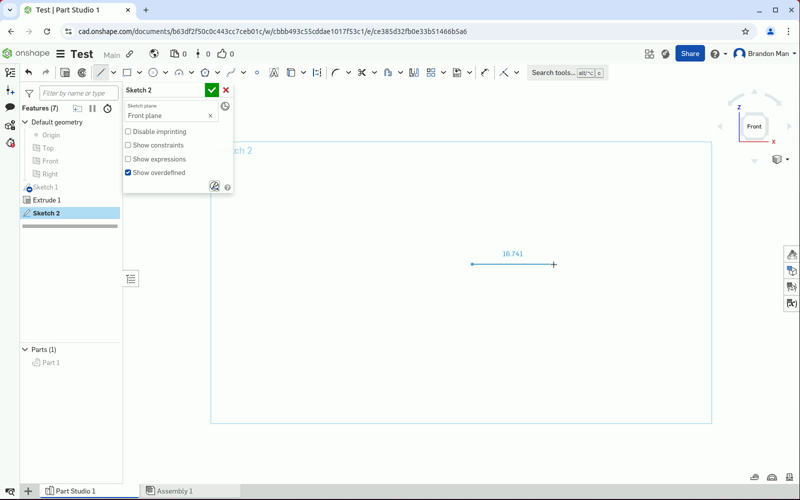
key_up(shift)
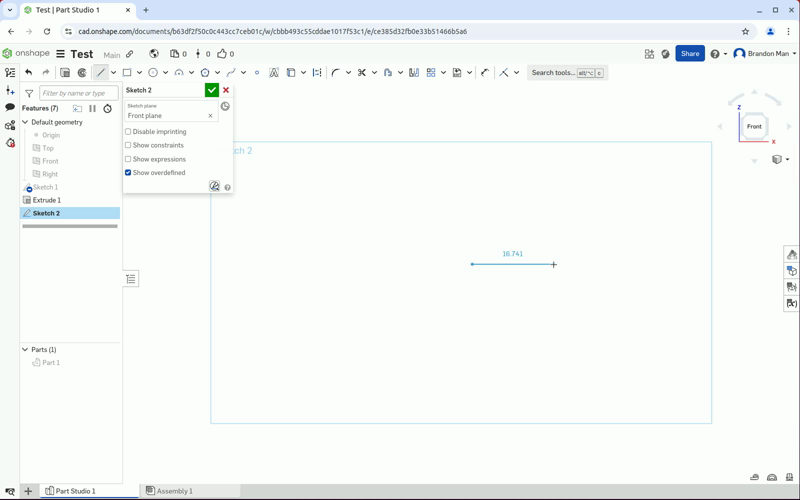
key_down(shift)
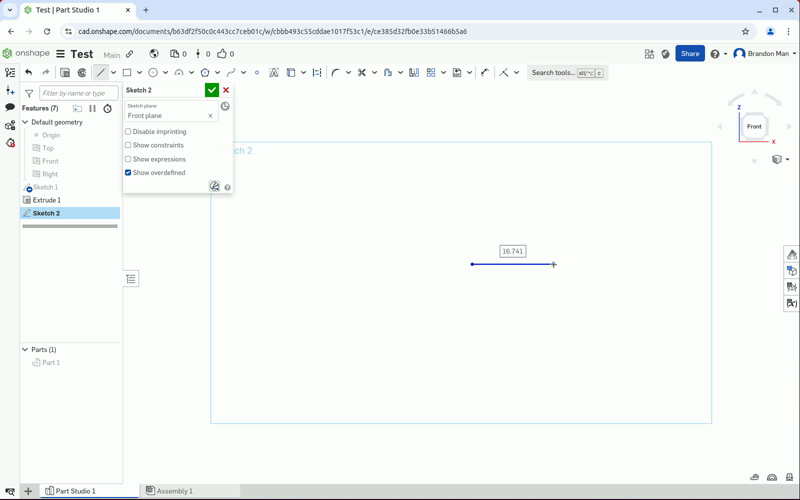
mouse_move(583, 264)
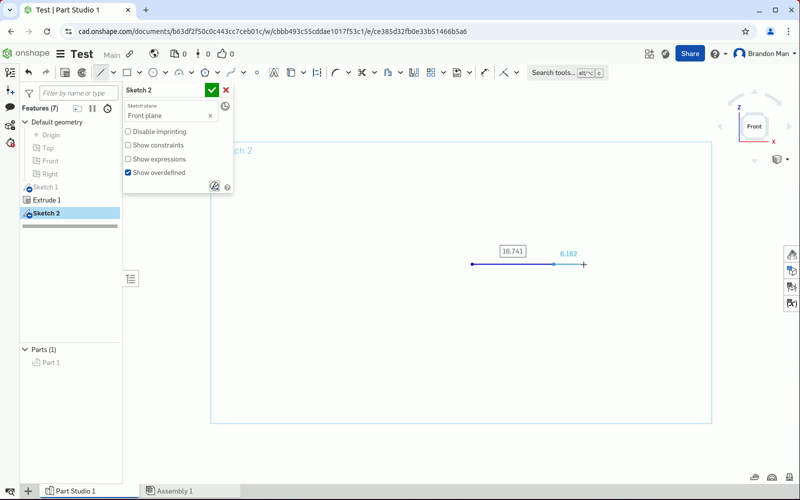
mouse_move(553, 230)
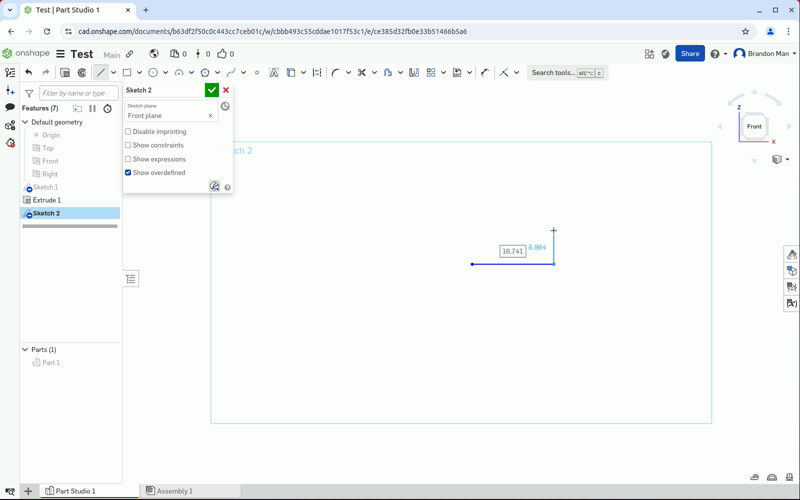
click(553, 230)
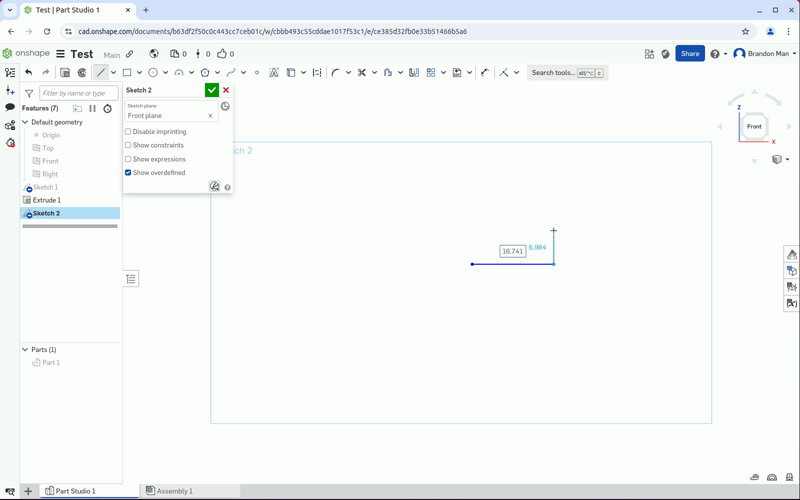
key_up(shift)
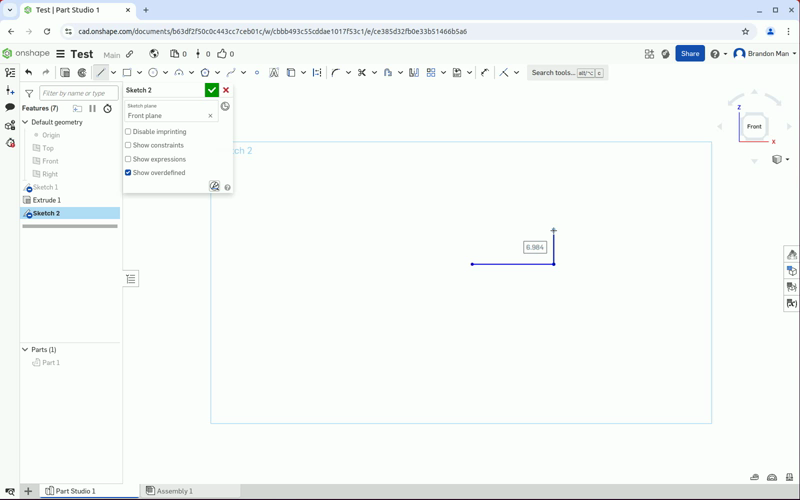
key_down(shift)
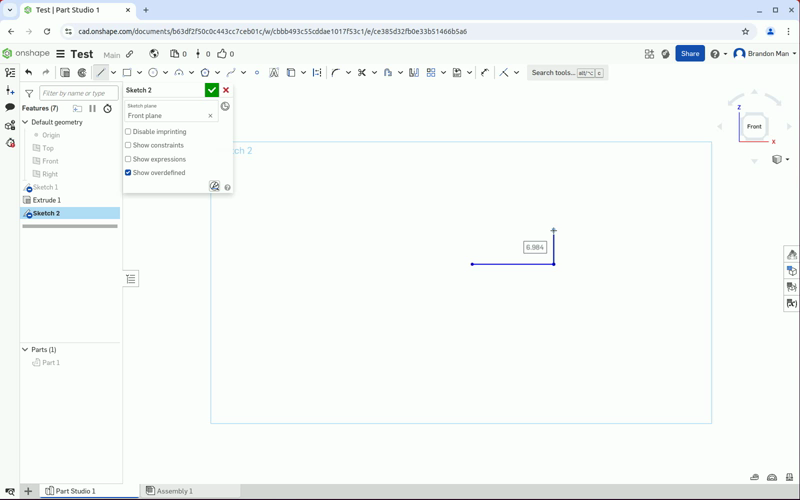
mouse_move(472, 230)
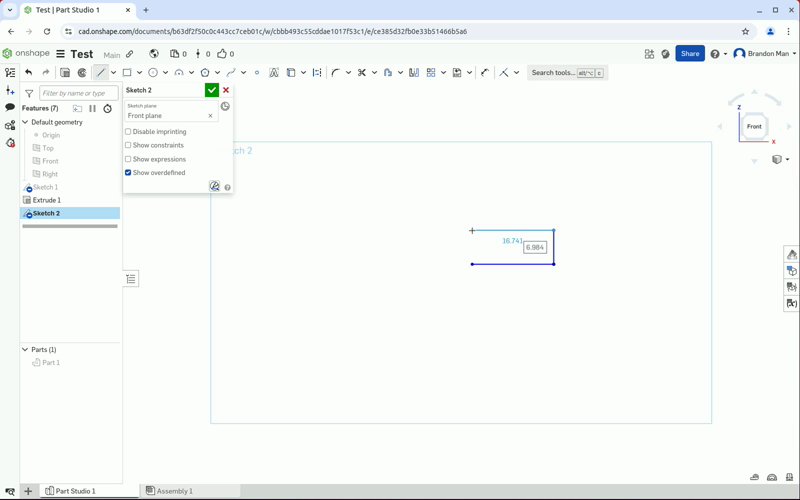
click(472, 230)
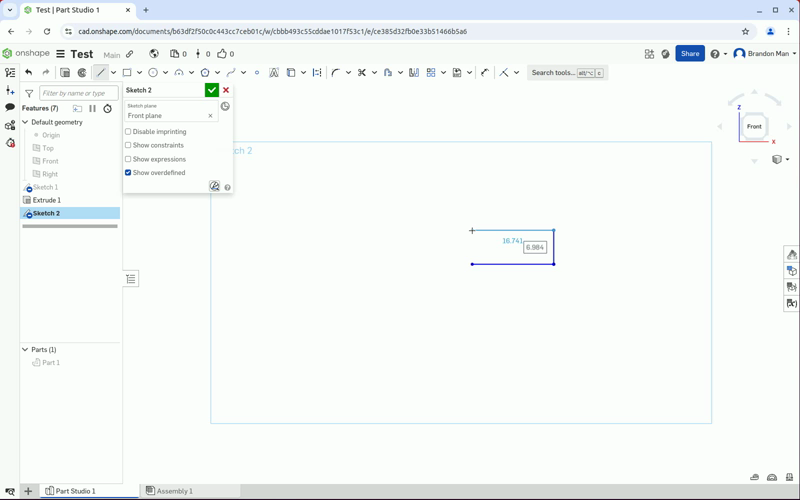
key_up(shift)
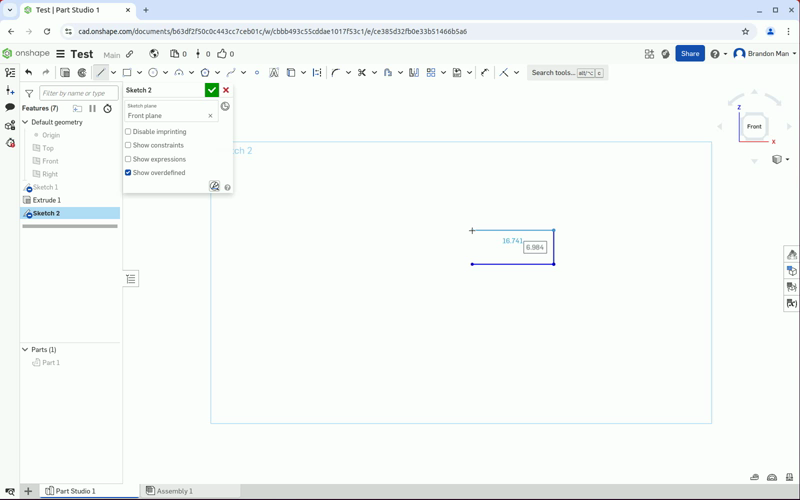
mouse_move(502, 230)
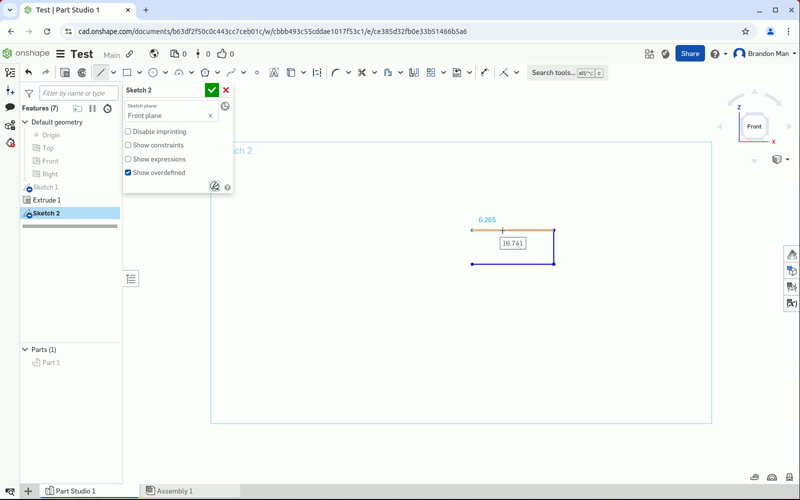
key_down(shift)
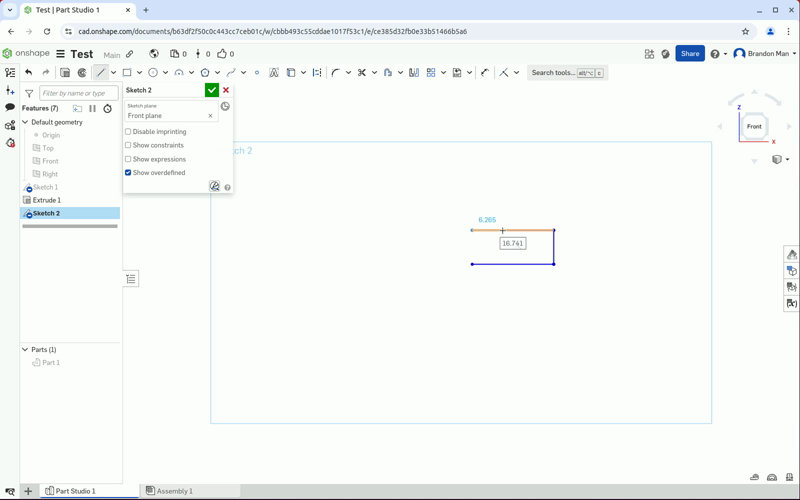
mouse_move(472, 264)
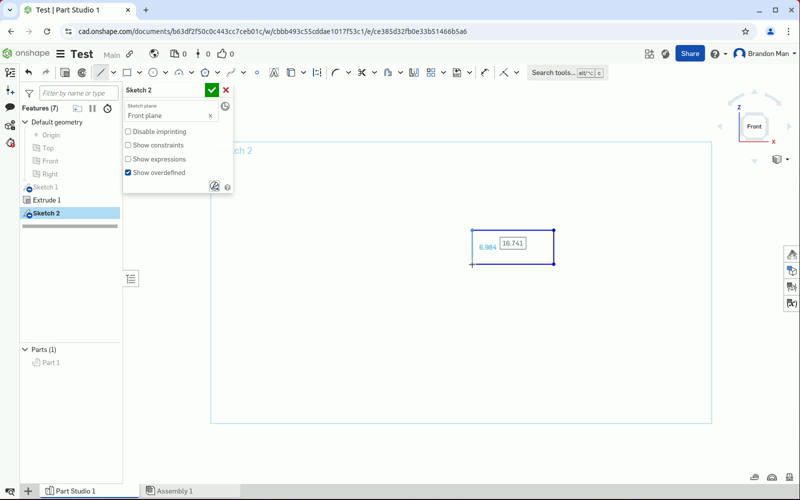
key_up(shift)
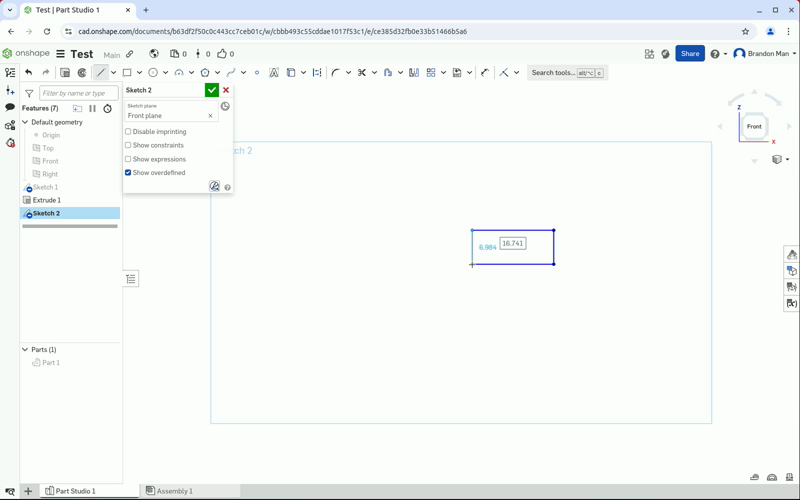
click(472, 264)
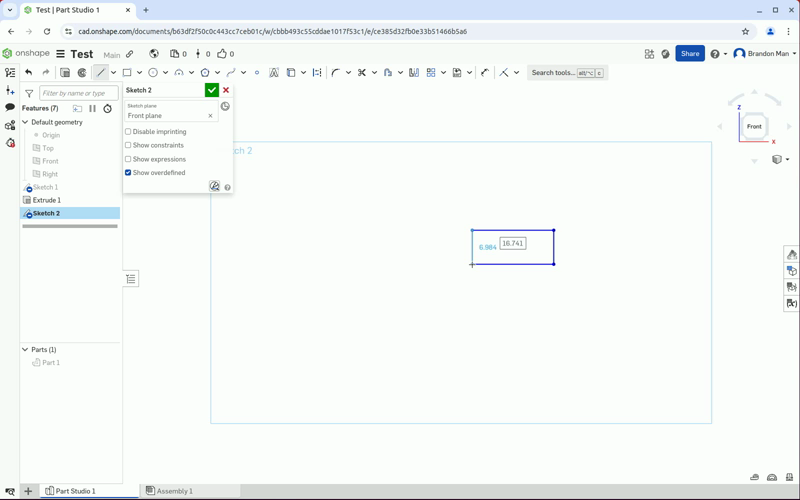
key(esc)
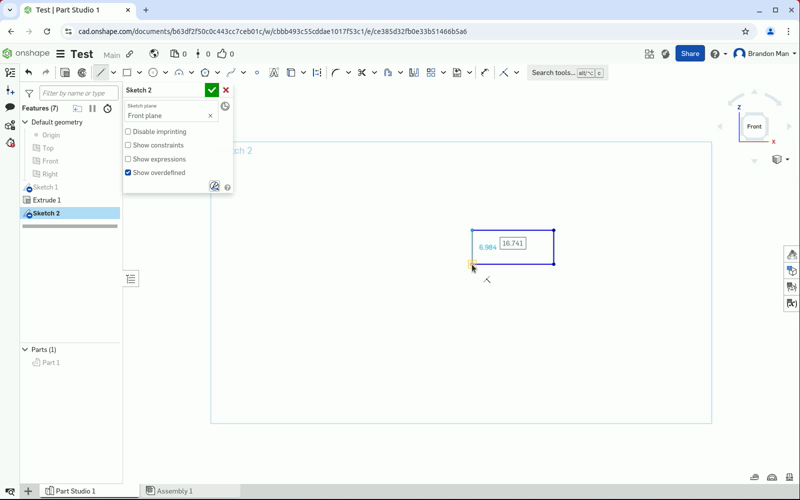
mouse_move(531, 244)
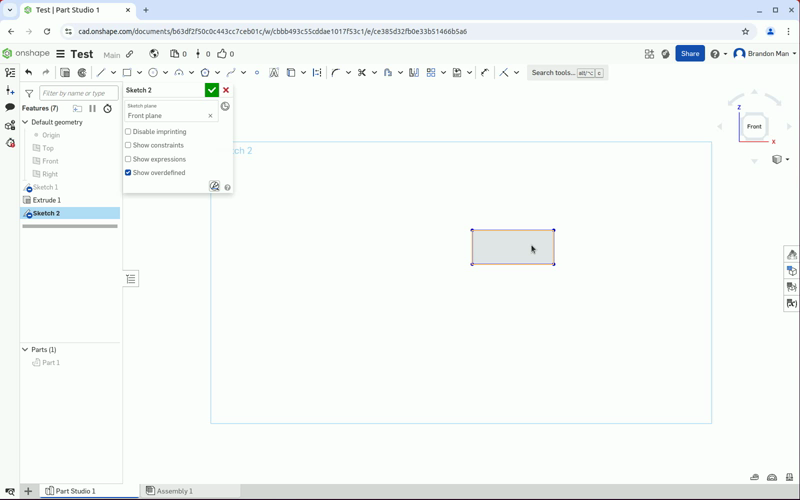
click(531, 244)
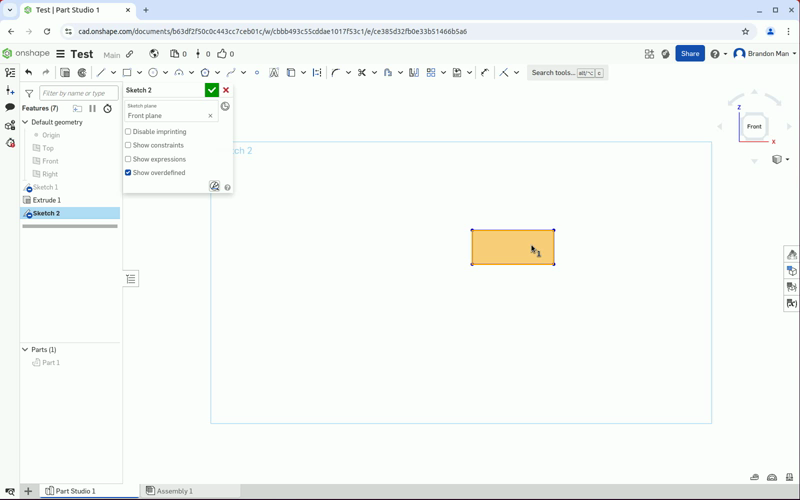
mouse_move(73, 352)
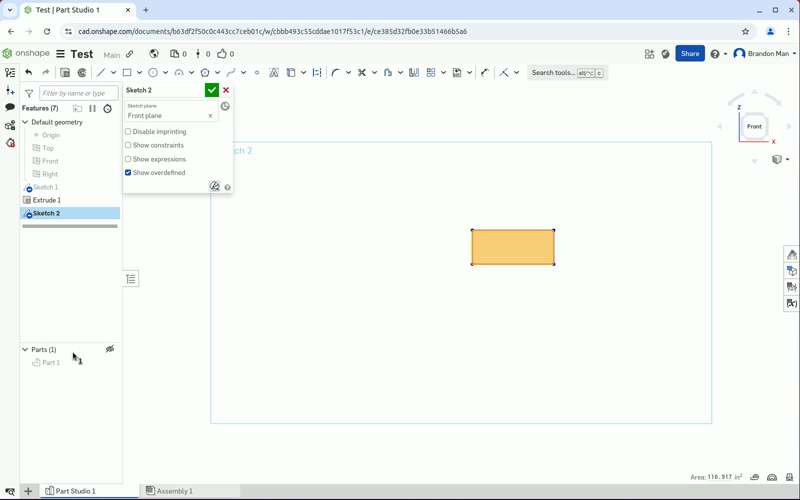
key(shift+y)
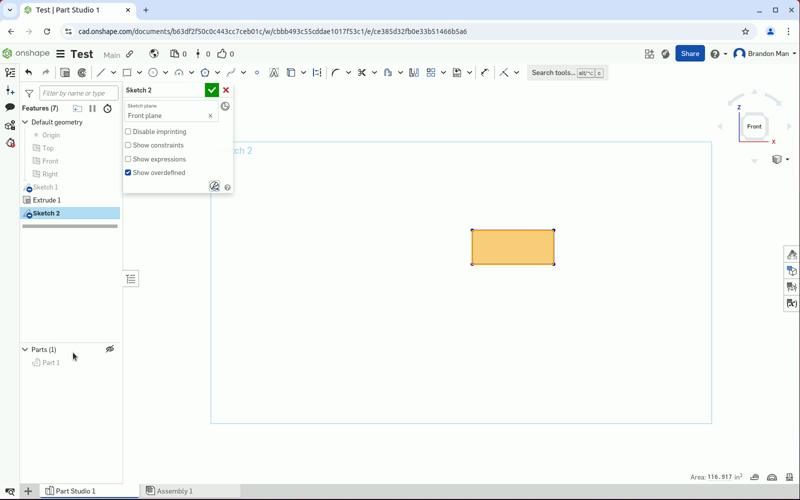
key(shift+e)
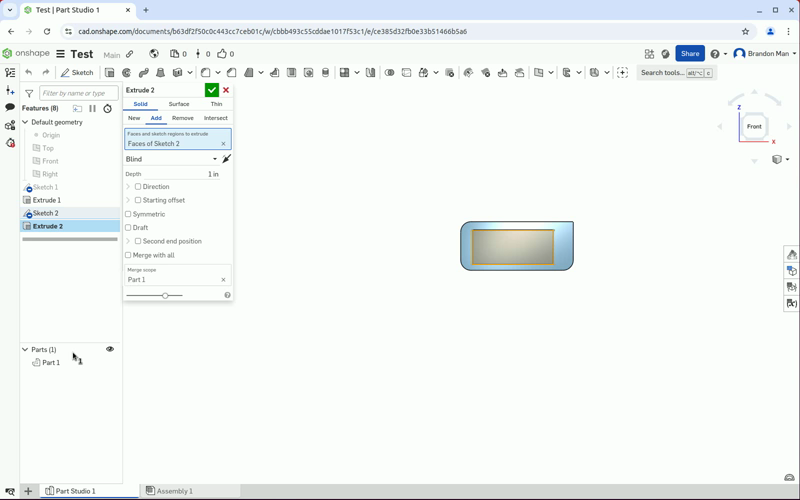
mouse_move(143, 106)
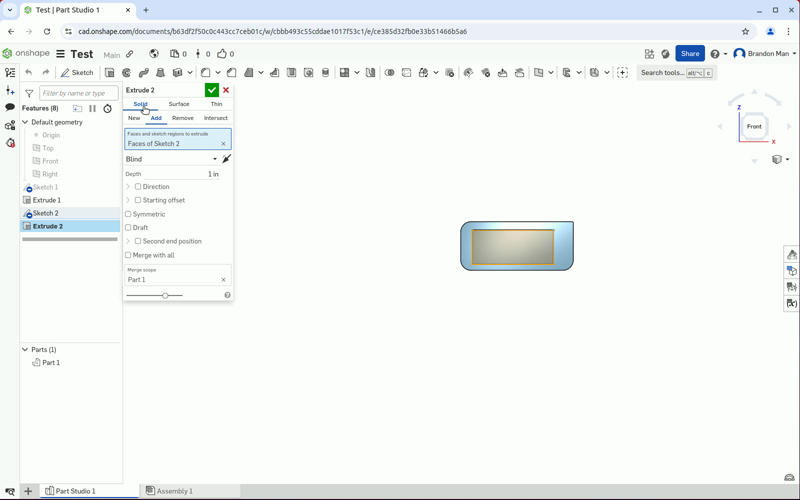
click(143, 106)
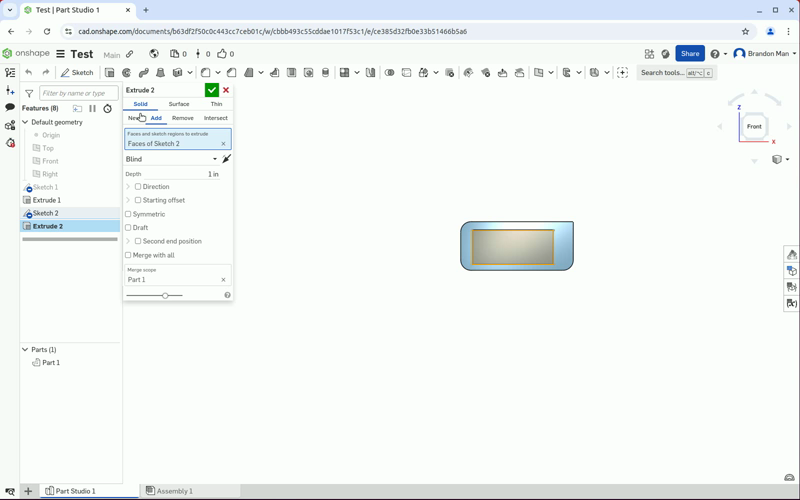
mouse_move(137, 120)
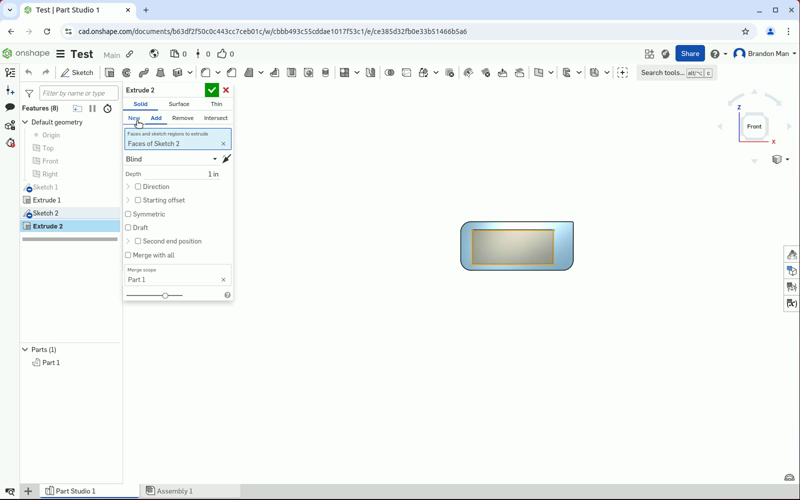
click(137, 120)
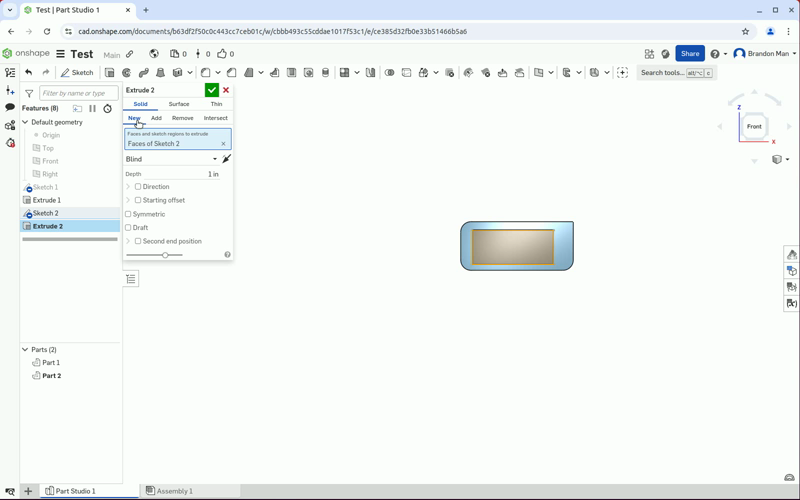
key(tab, 4)
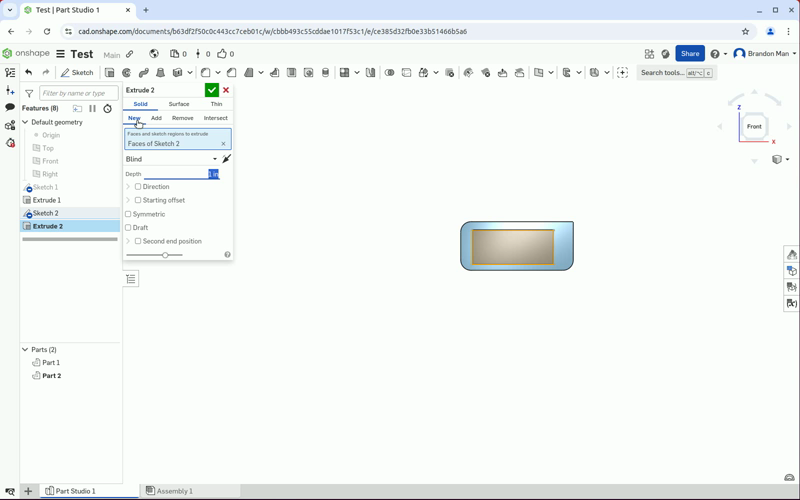
text(1.204)
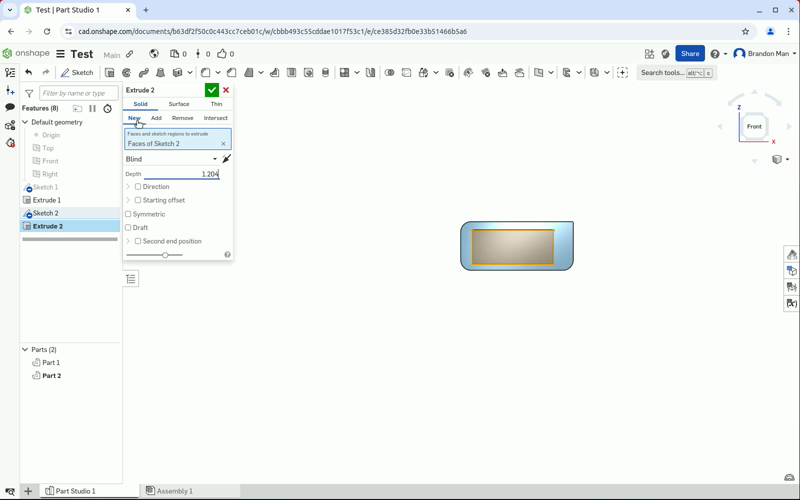
key(enter)
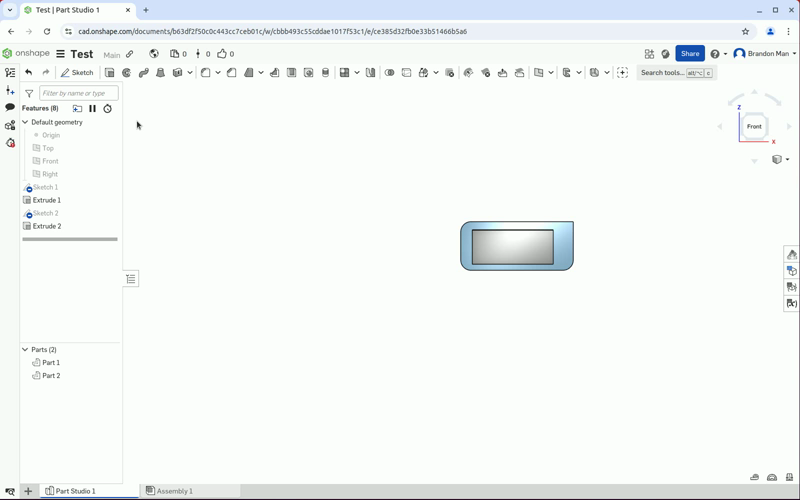
key(shift+h)
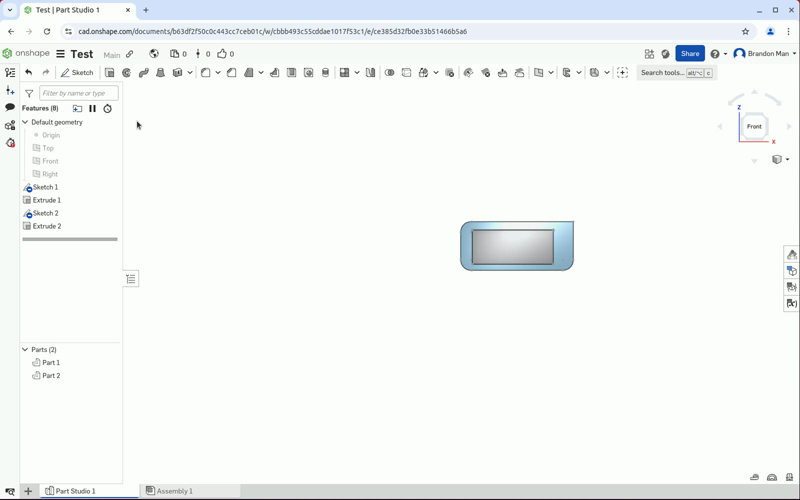
key(shift+h)
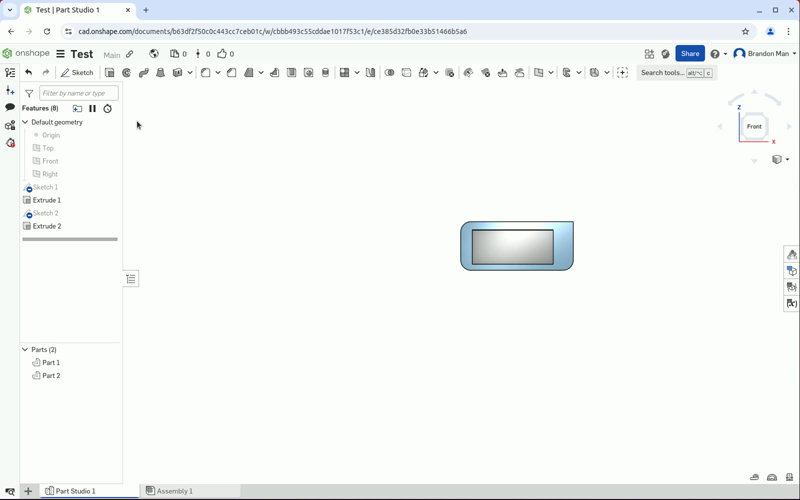
mouse_move(73, 189)
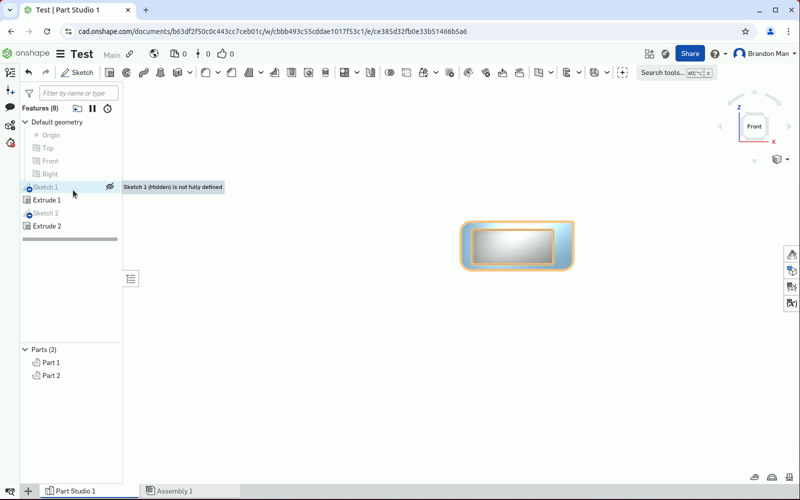
click(73, 189)
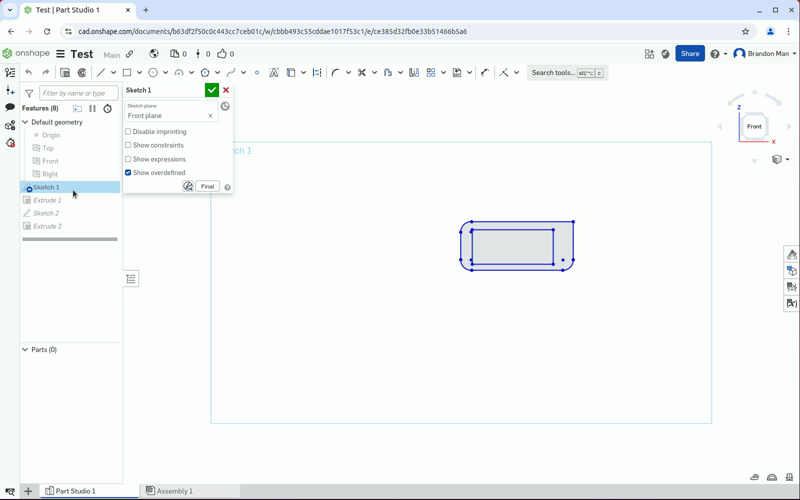
mouse_move(229, 92)
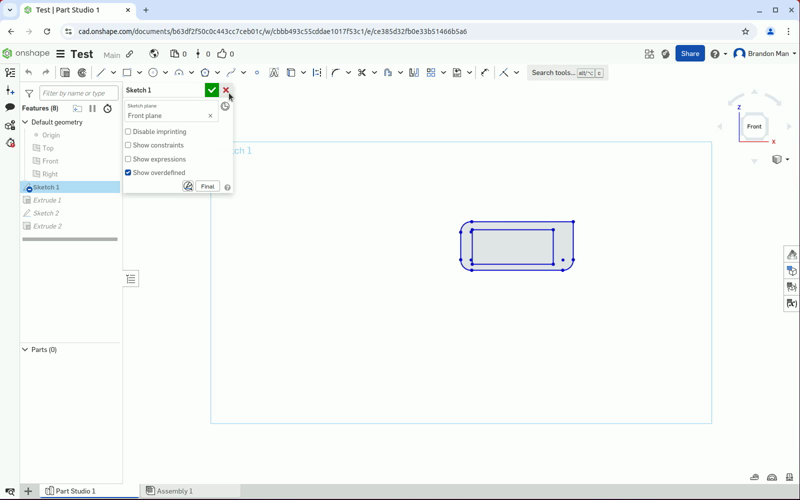
click(229, 92)
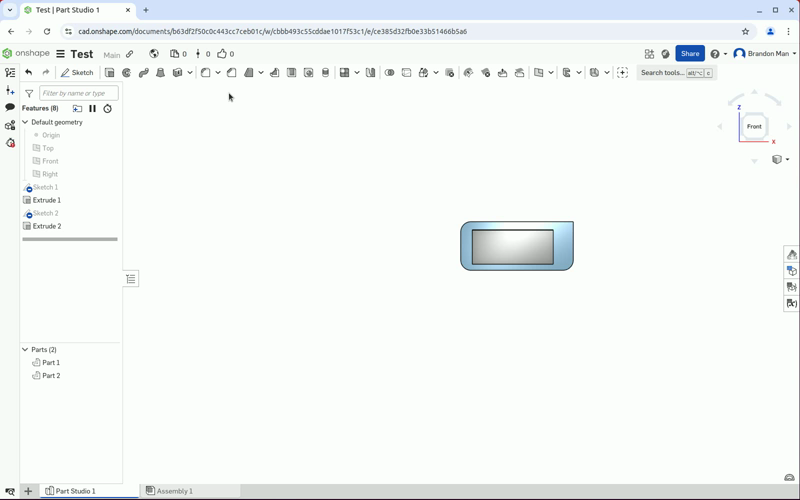
mouse_move(541, 75)
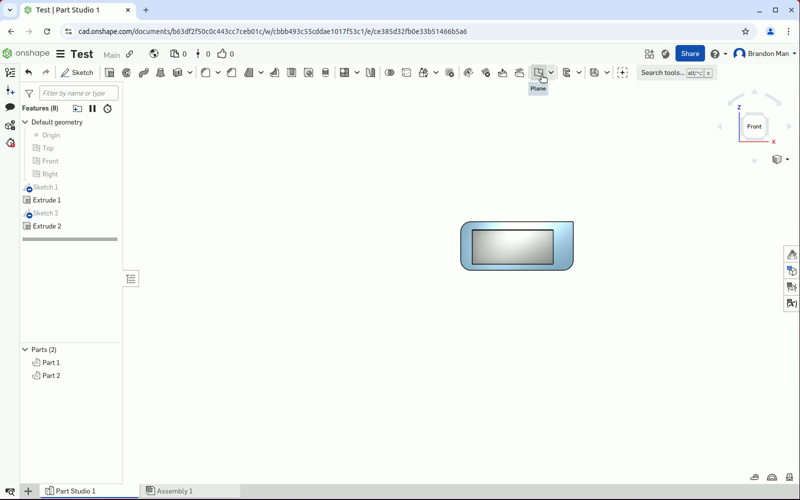
click(541, 75)
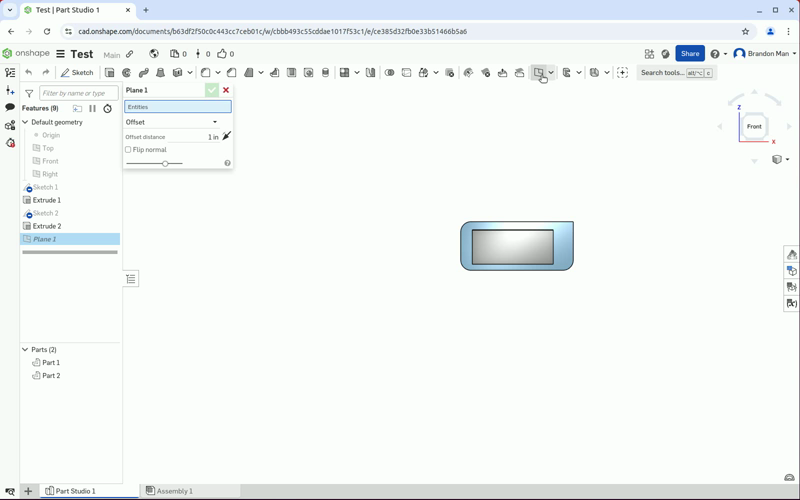
mouse_move(73, 163)
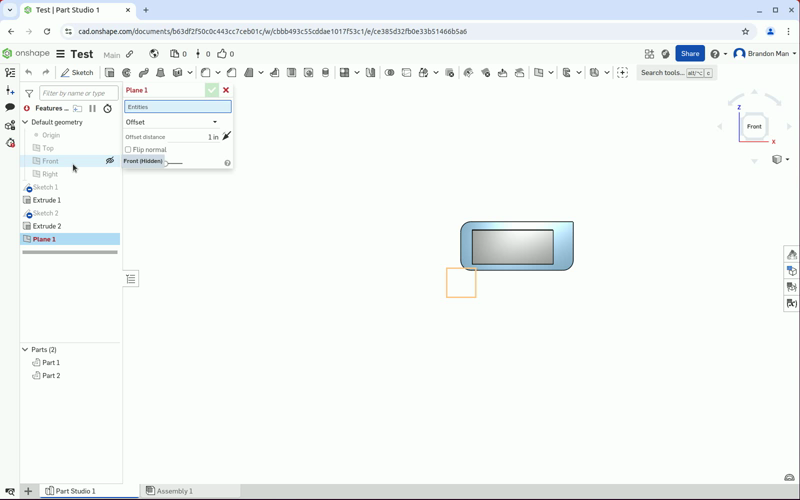
click(73, 163)
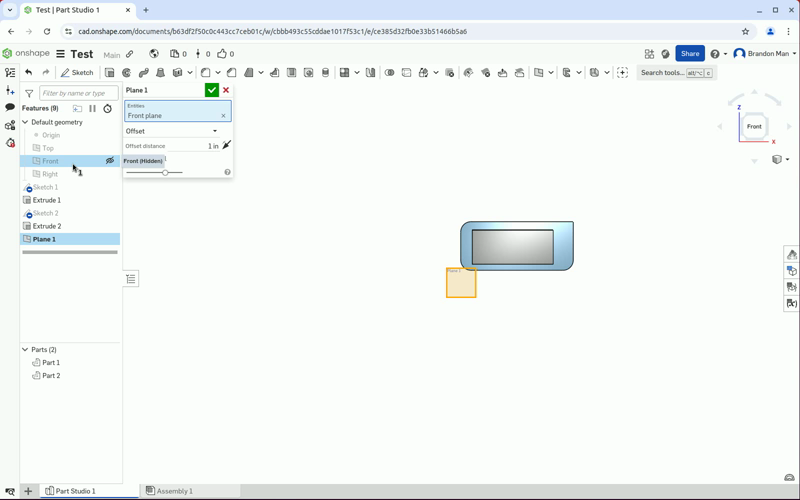
key(tab, 2)
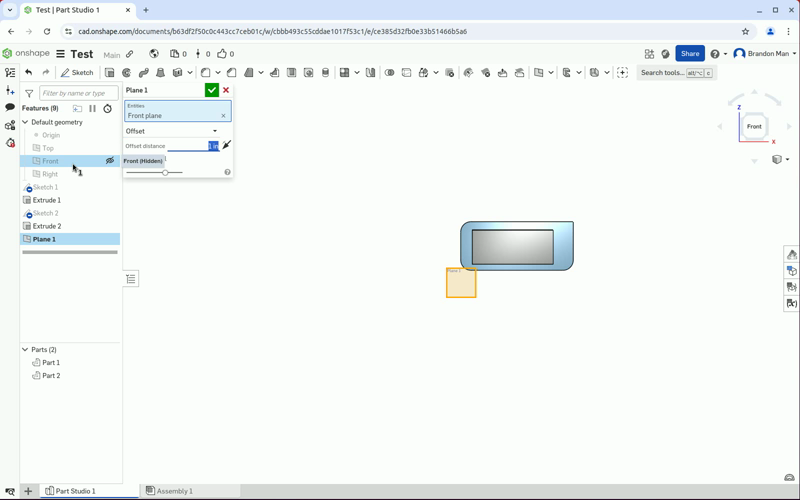
text(2.157)
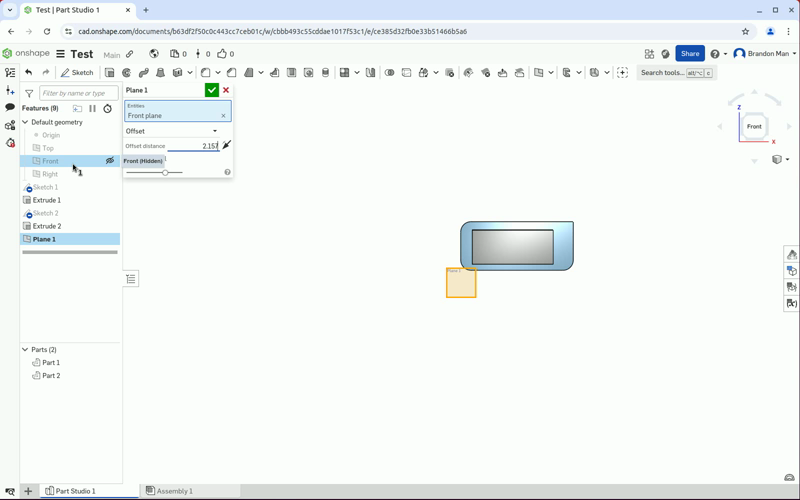
key(enter, 2)
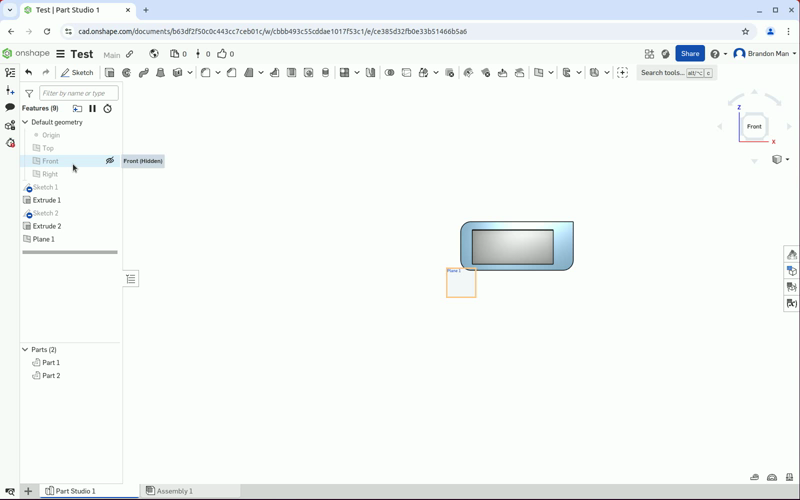
key(shift+s)
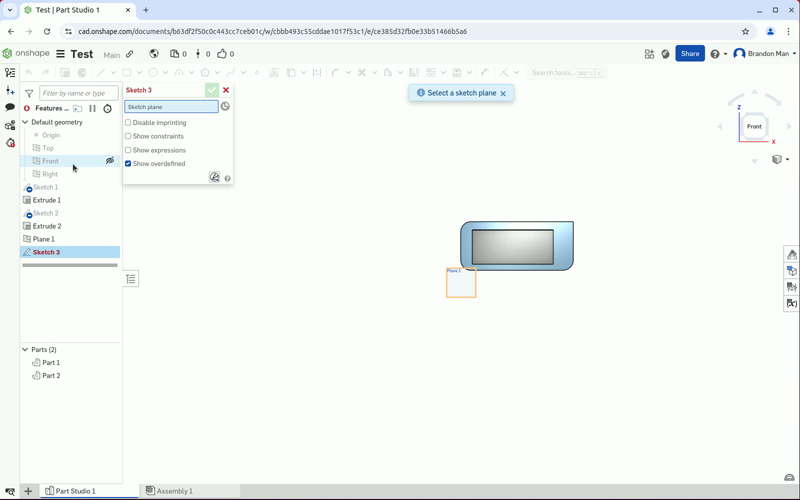
mouse_move(73, 241)
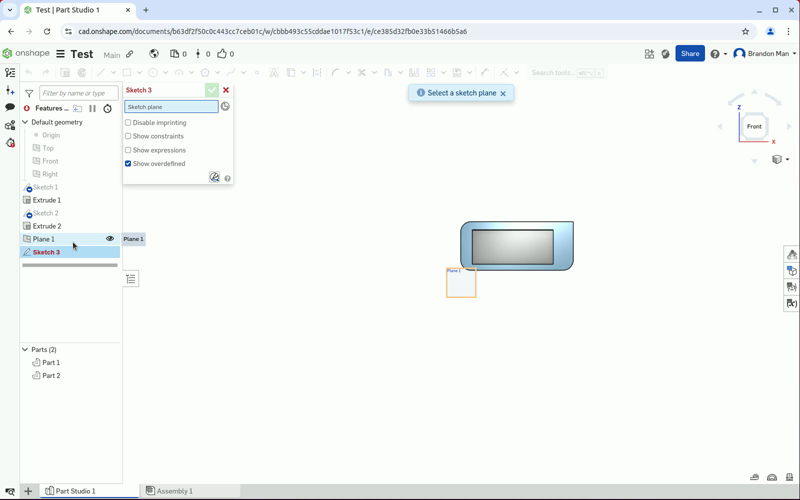
click(73, 241)
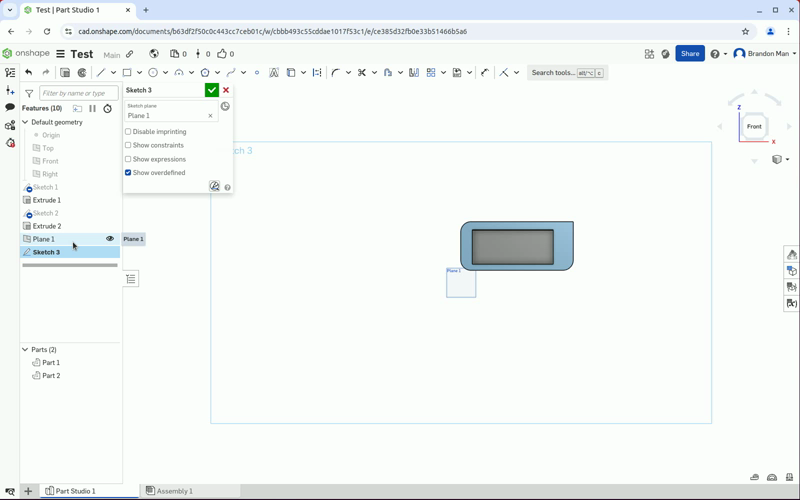
mouse_move(73, 352)
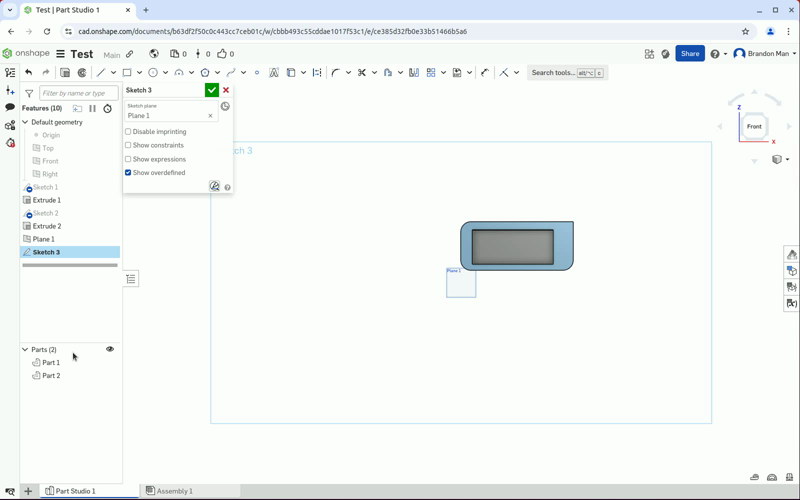
key(y)
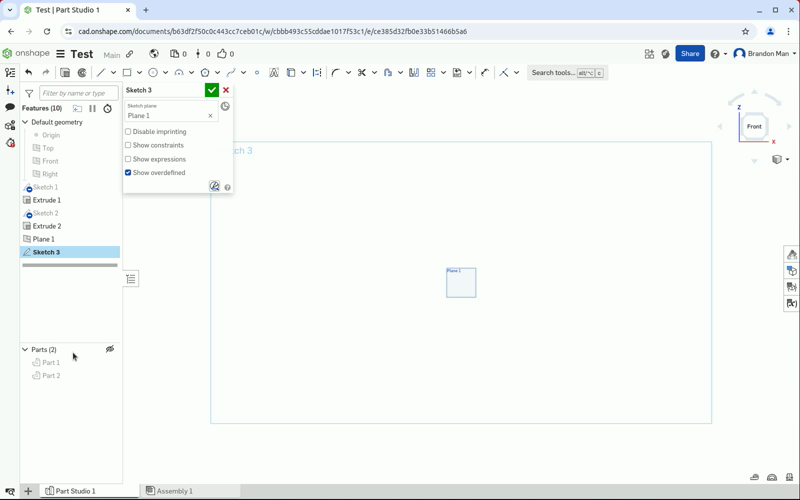
key(c)
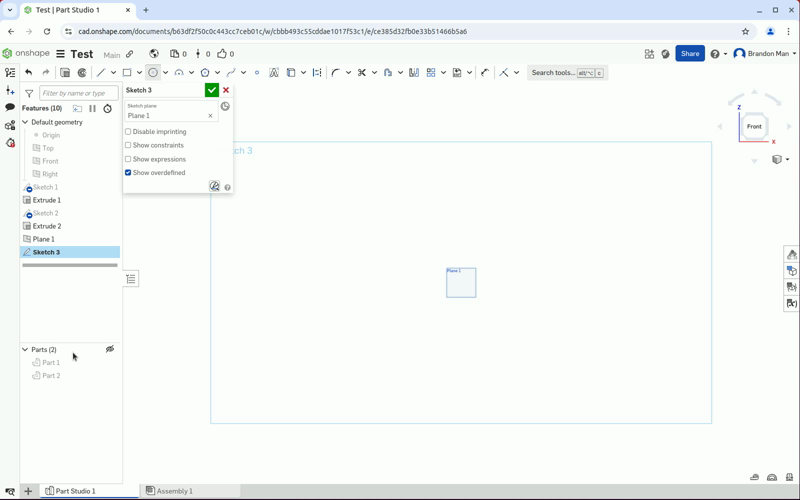
key_down(shift)
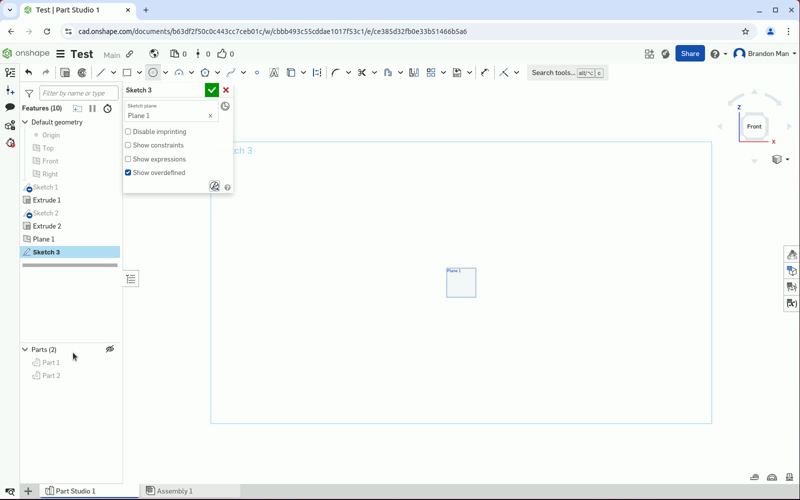
mouse_move(565, 228)
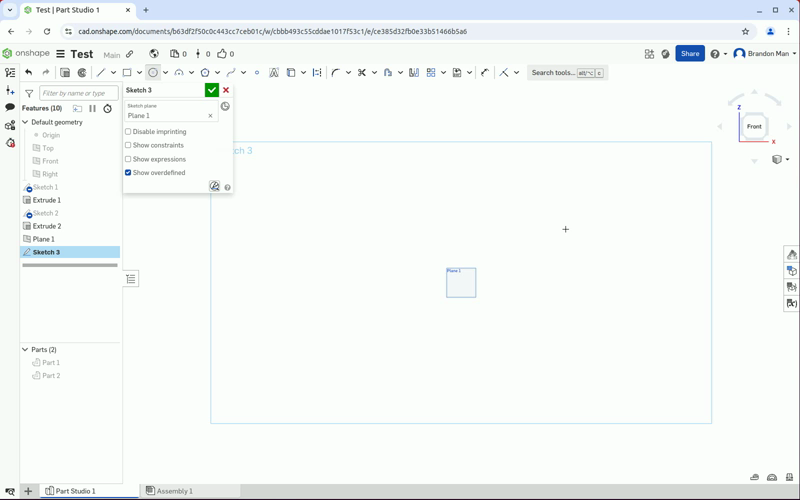
click(565, 228)
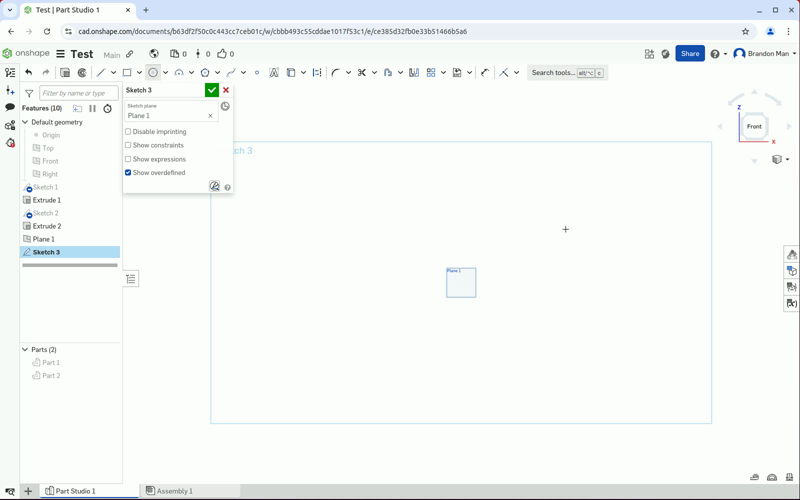
key_up(shift)
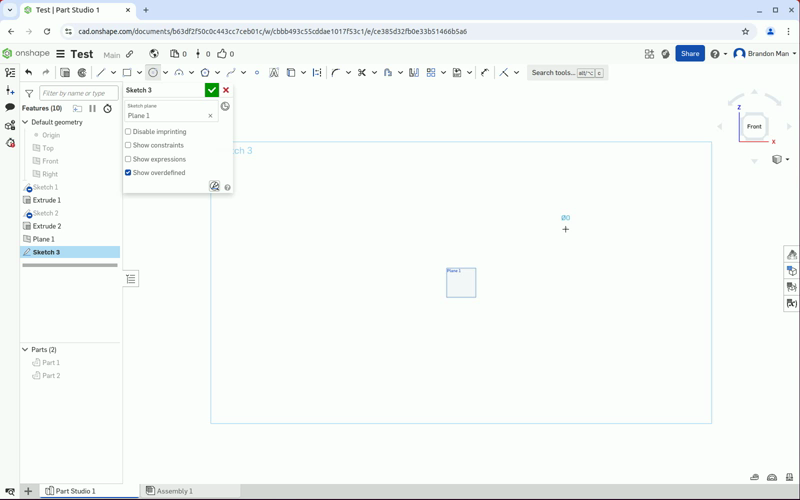
mouse_move(570, 228)
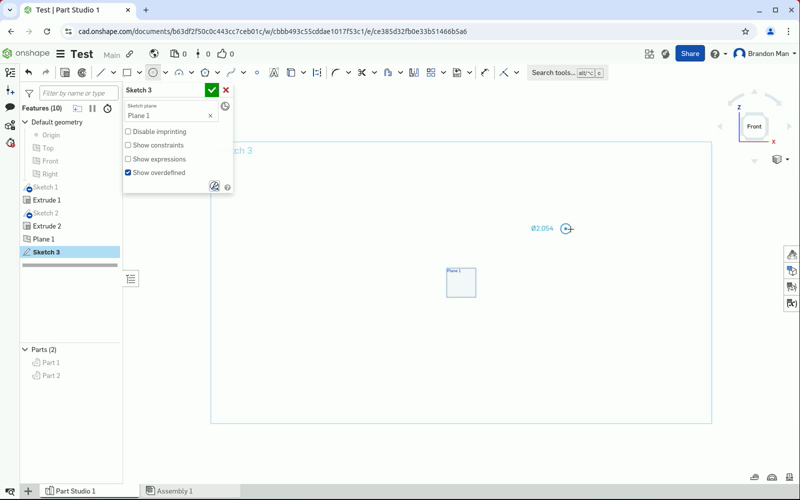
click(570, 228)
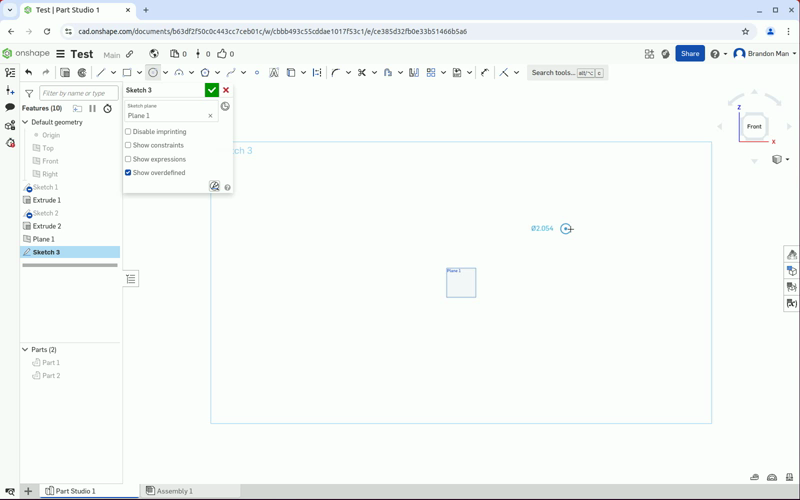
key(esc)
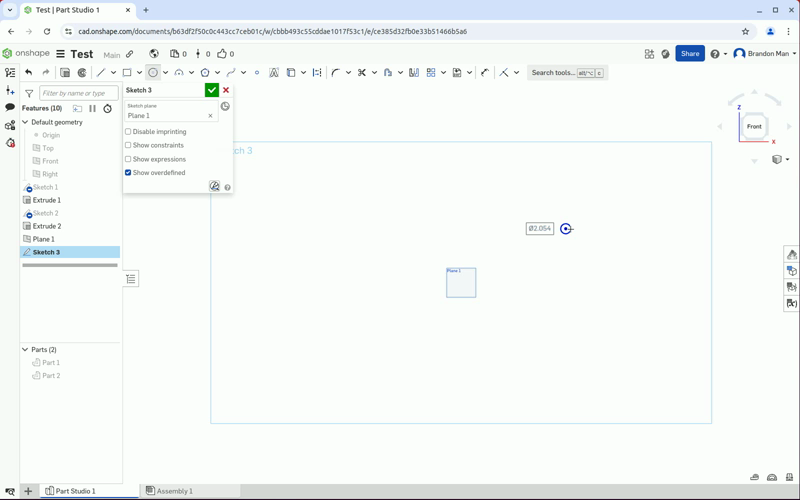
mouse_move(568, 226)
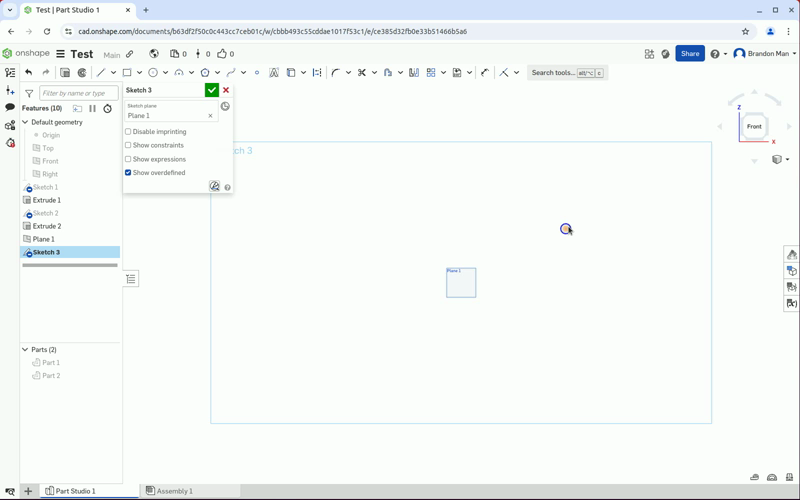
scroll(6)
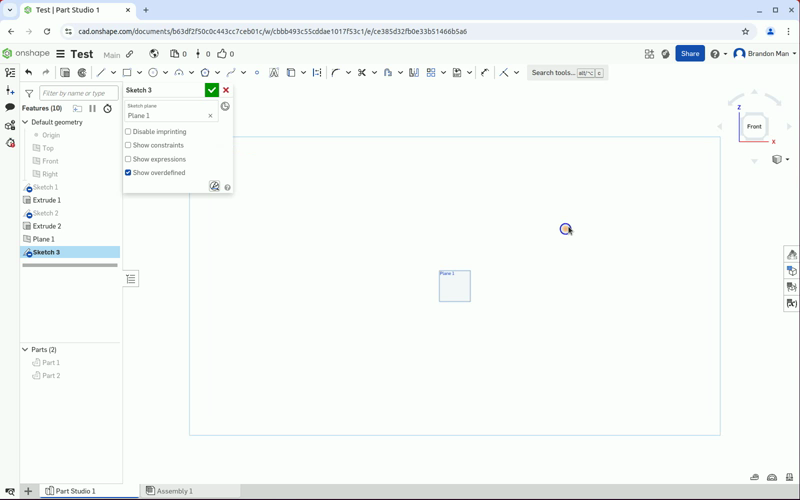
scroll(6)
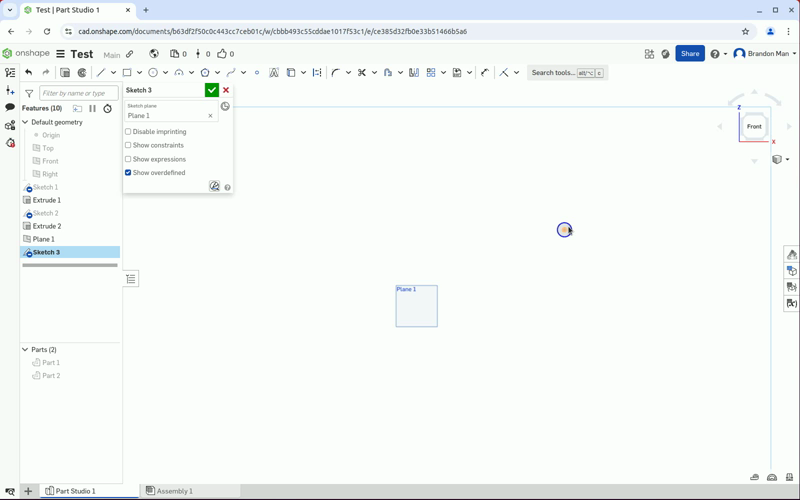
scroll(6)
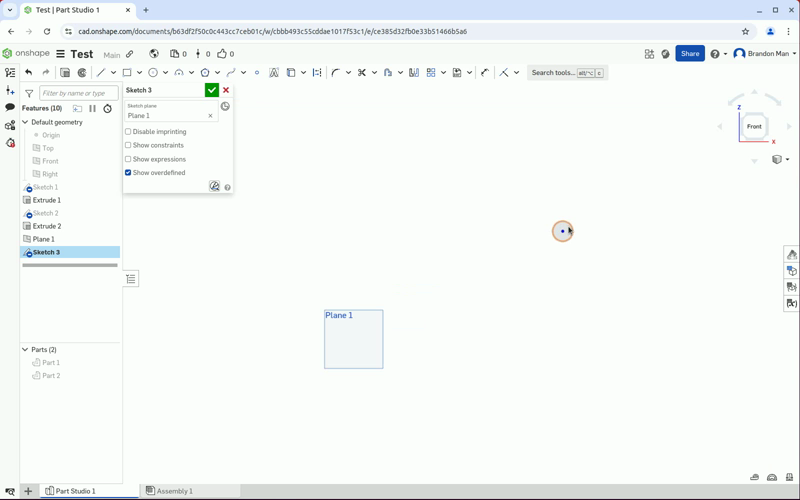
scroll(6)
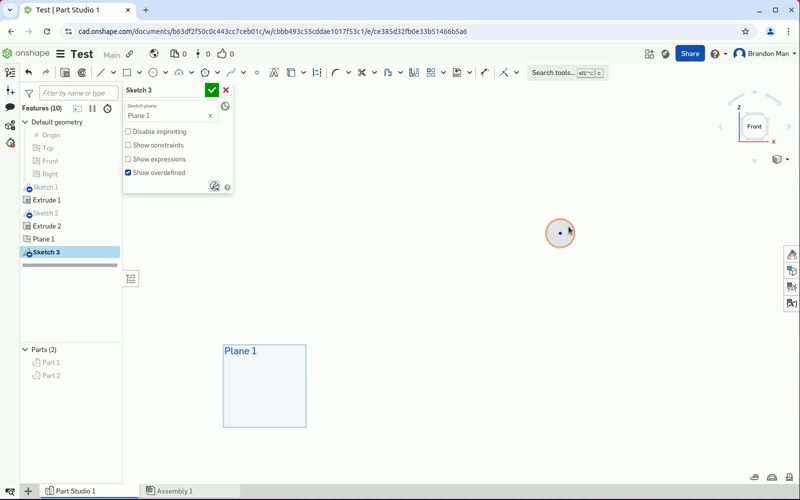
scroll(6)
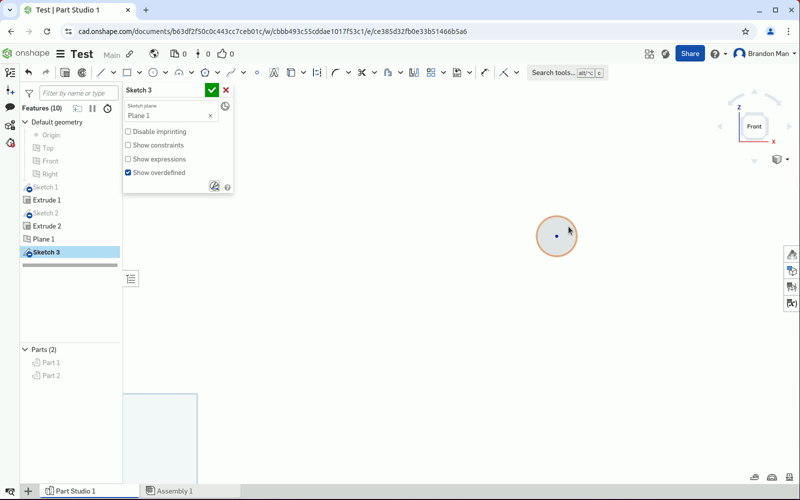
scroll(6)
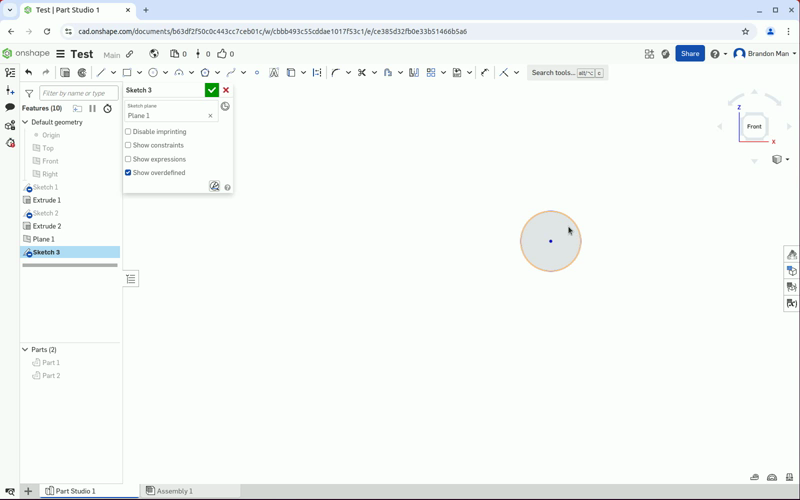
scroll(6)
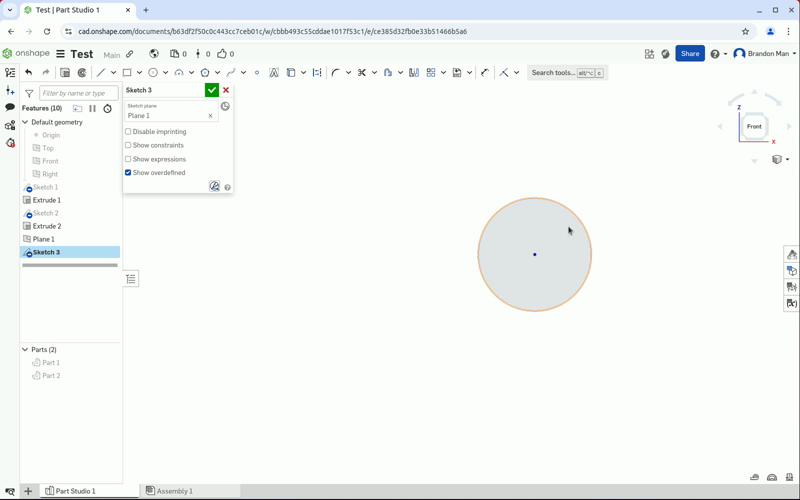
click(568, 226)
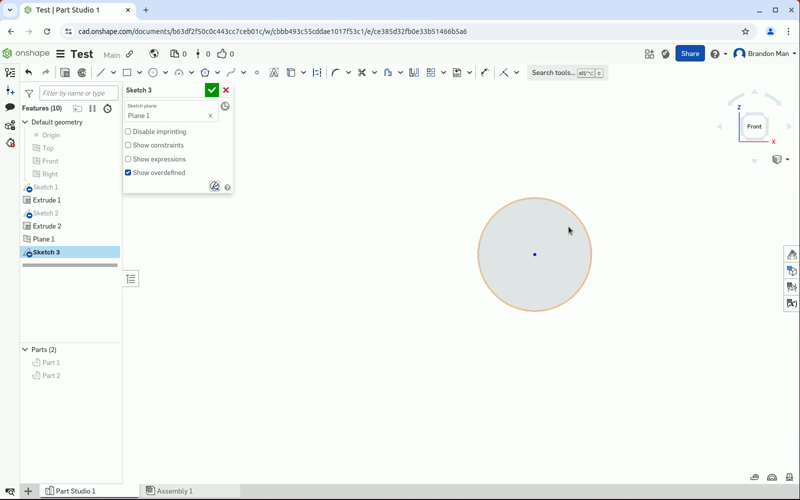
scroll(-6)
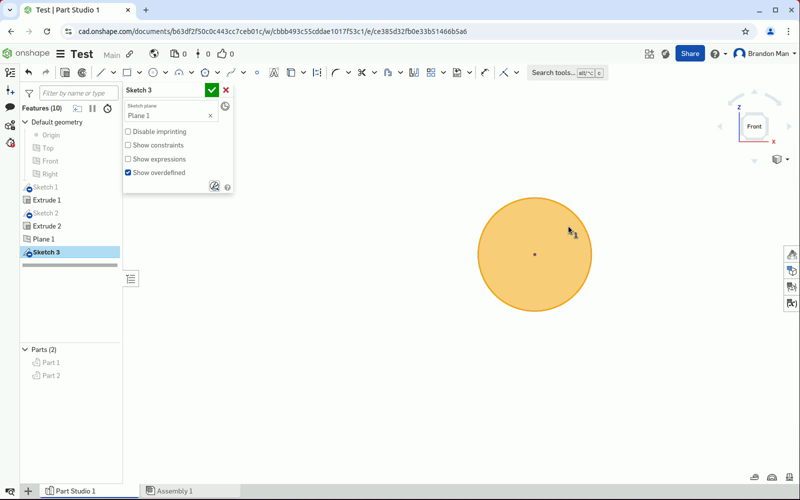
scroll(-6)
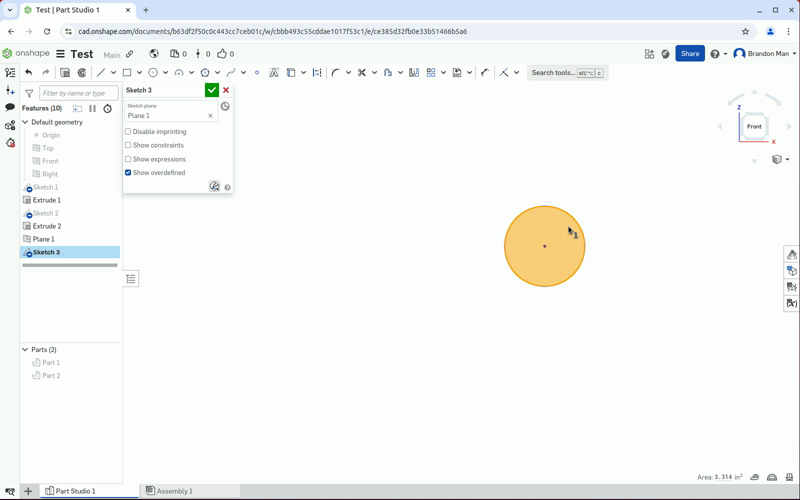
scroll(-6)
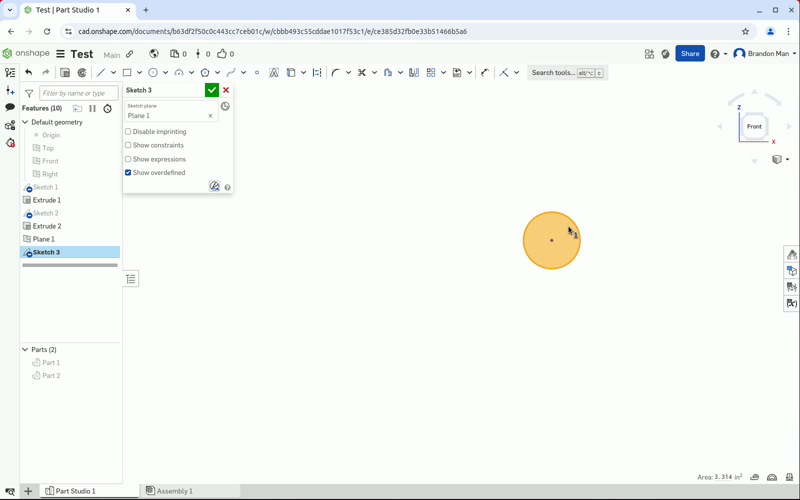
scroll(-6)
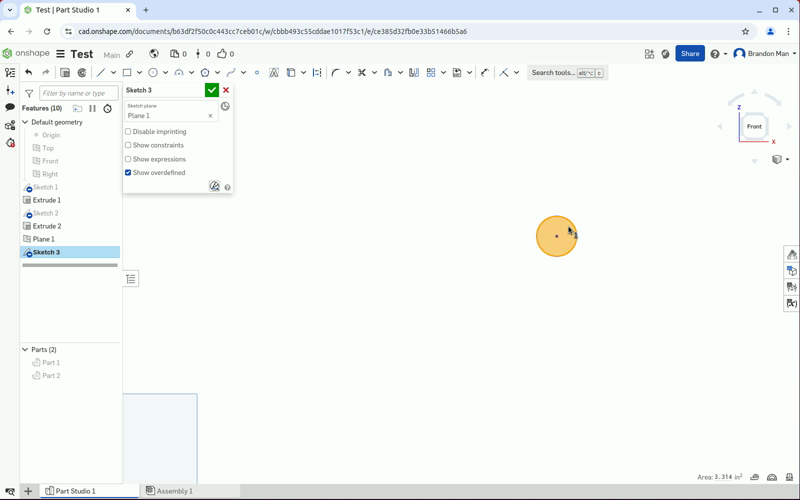
scroll(-6)
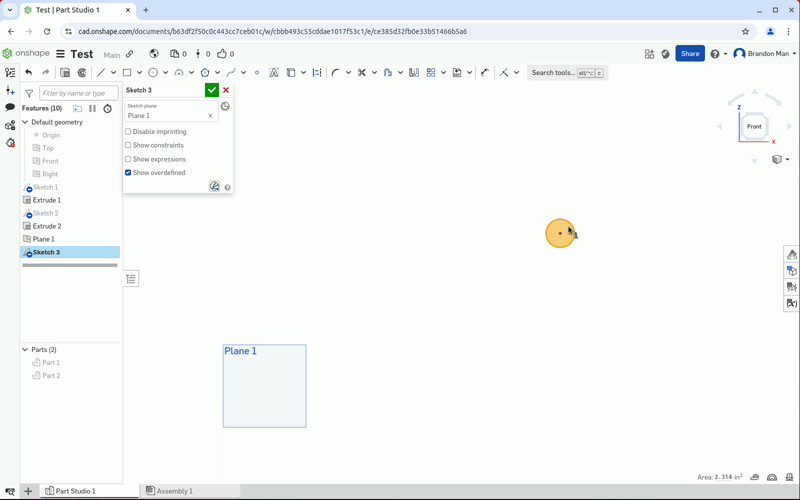
scroll(-6)
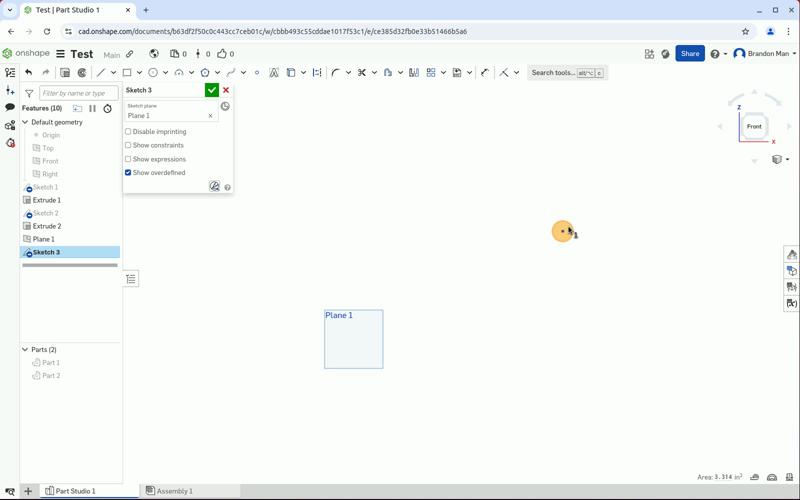
scroll(-6)
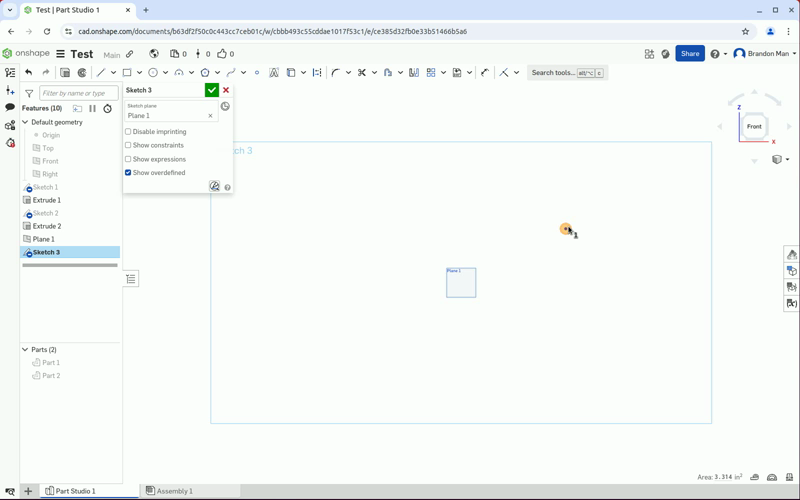
mouse_move(73, 352)
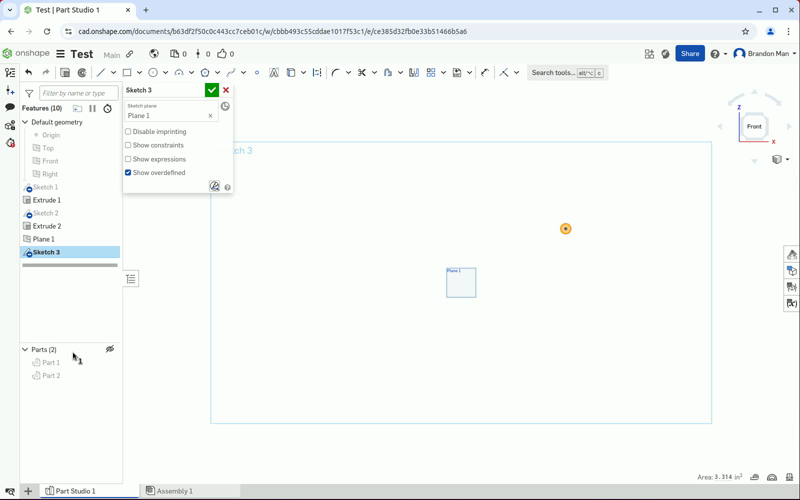
key(shift+y)
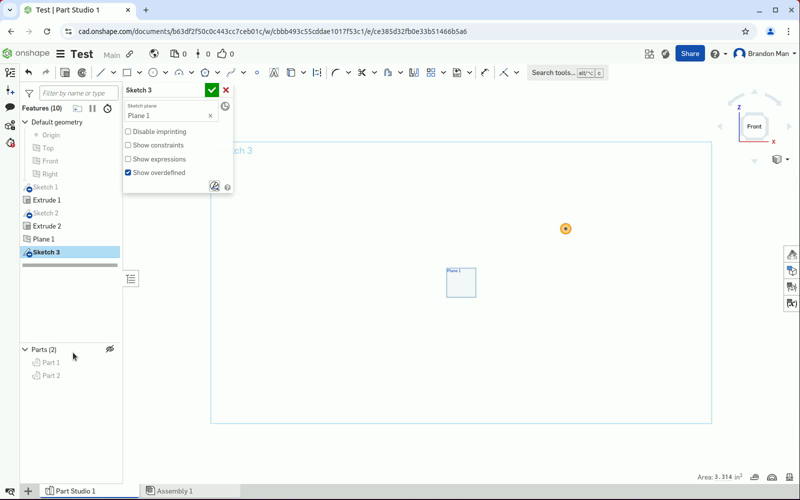
key(shift+e)
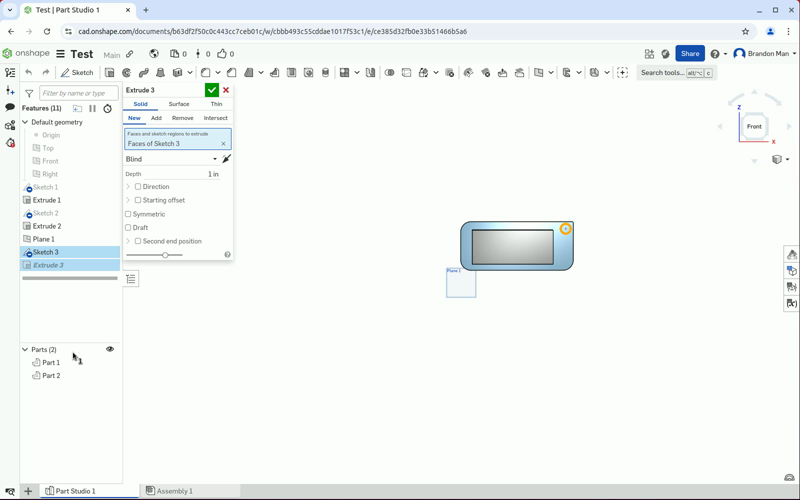
mouse_move(143, 106)
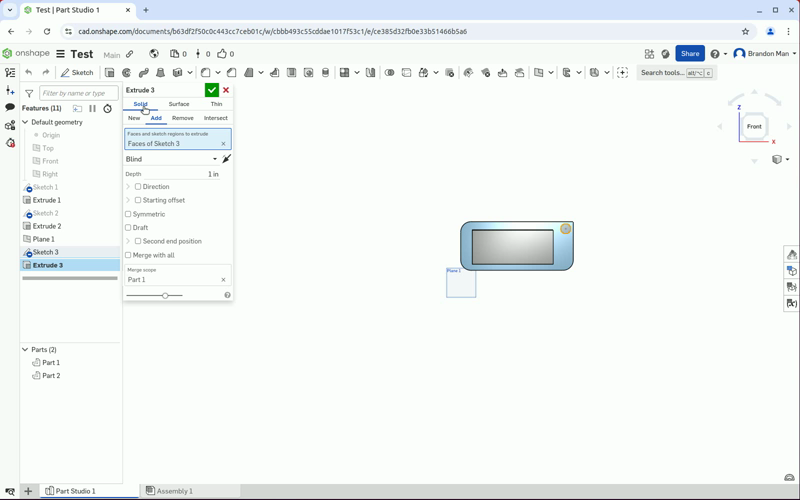
click(143, 106)
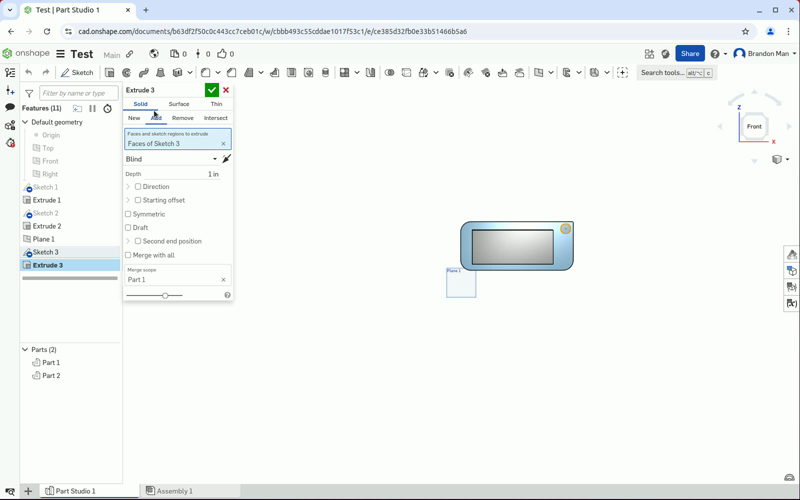
mouse_move(186, 120)
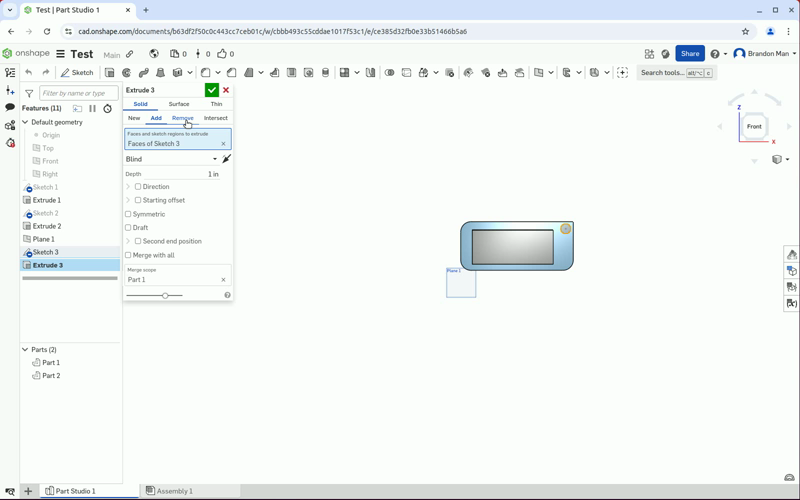
click(186, 120)
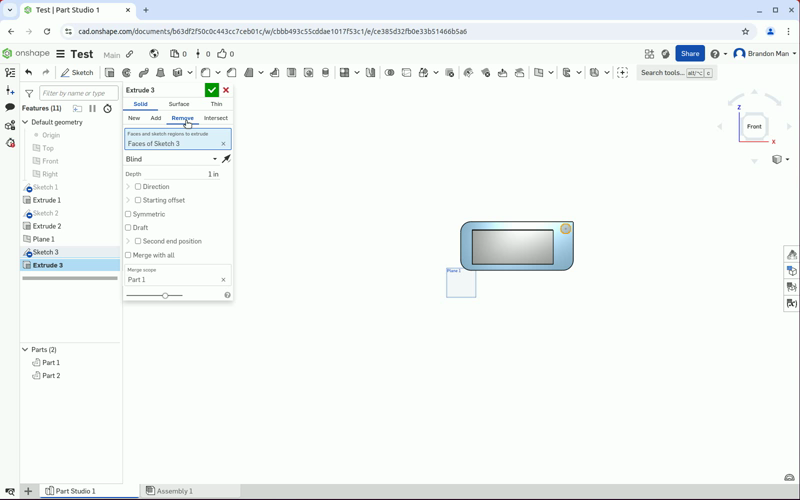
key(tab, 4)
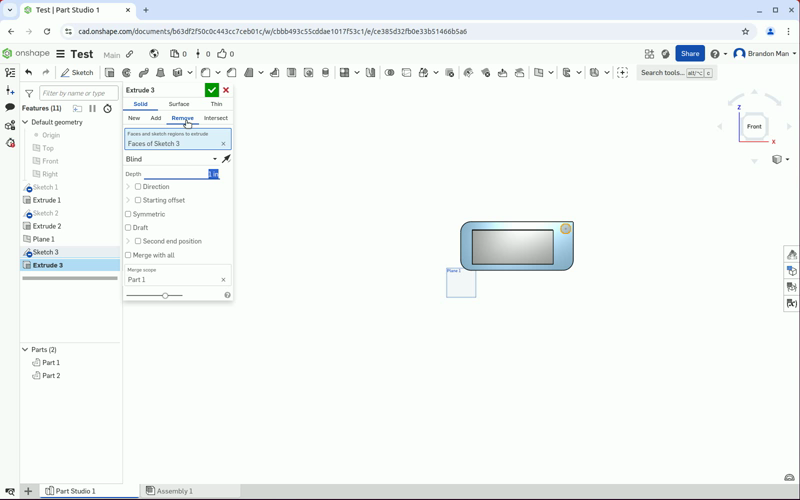
text(8.906)
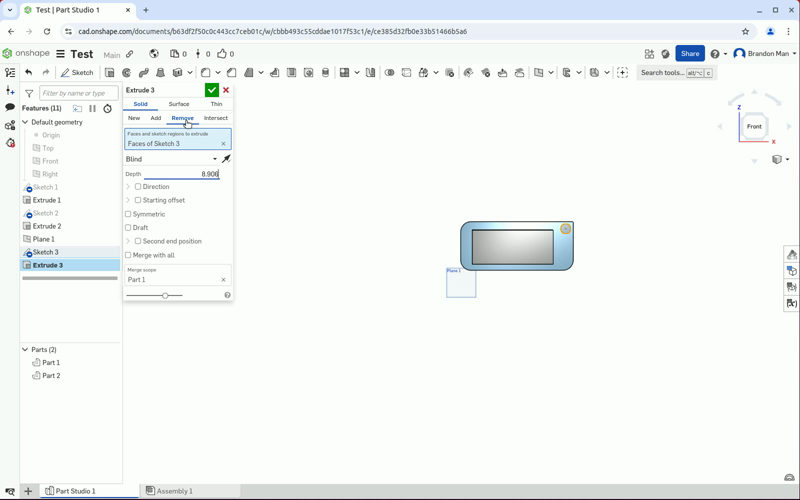
key(tab, 6)
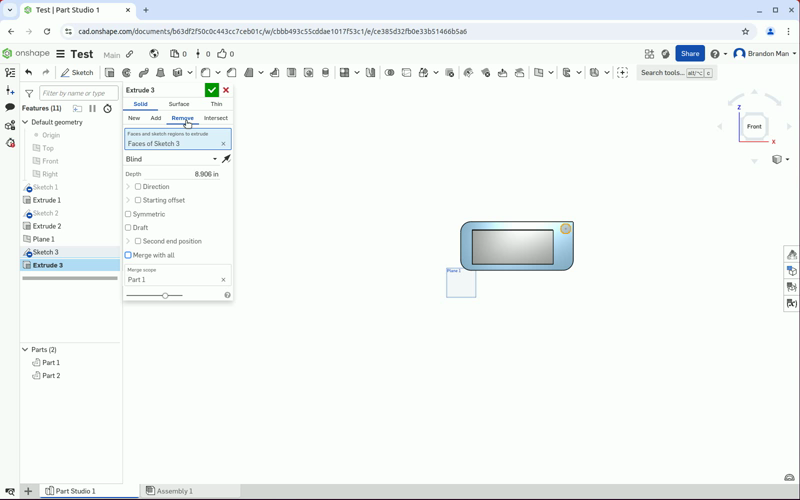
key(space)
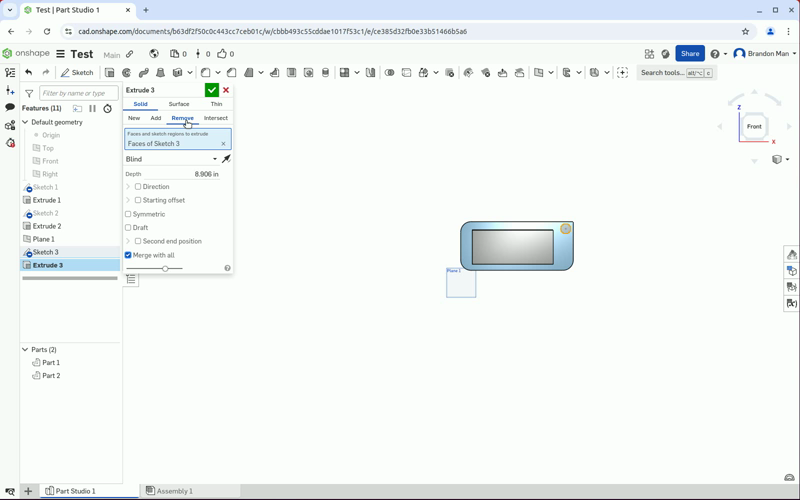
key(enter)
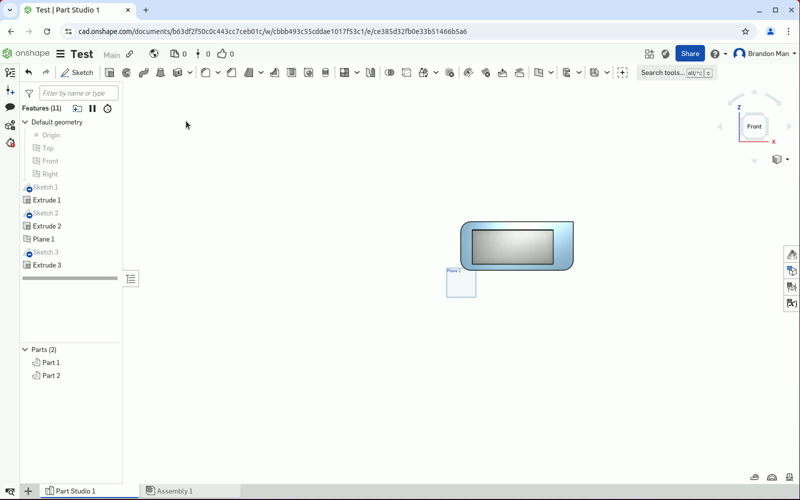
key(shift+h)
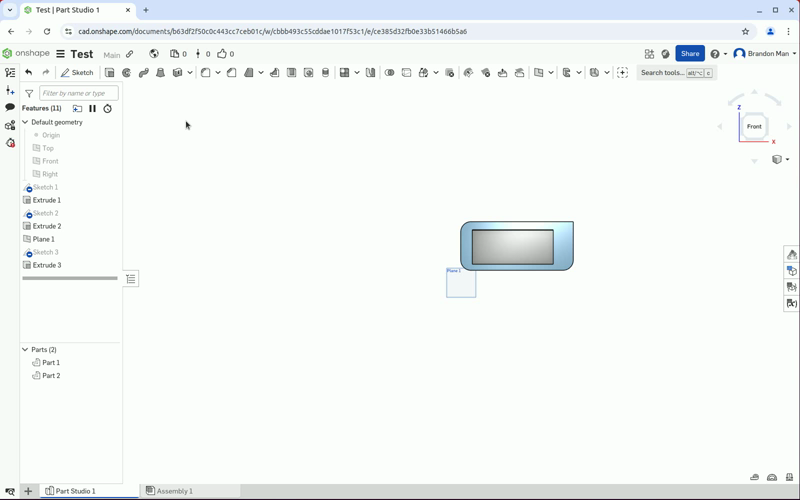
key(shift+h)
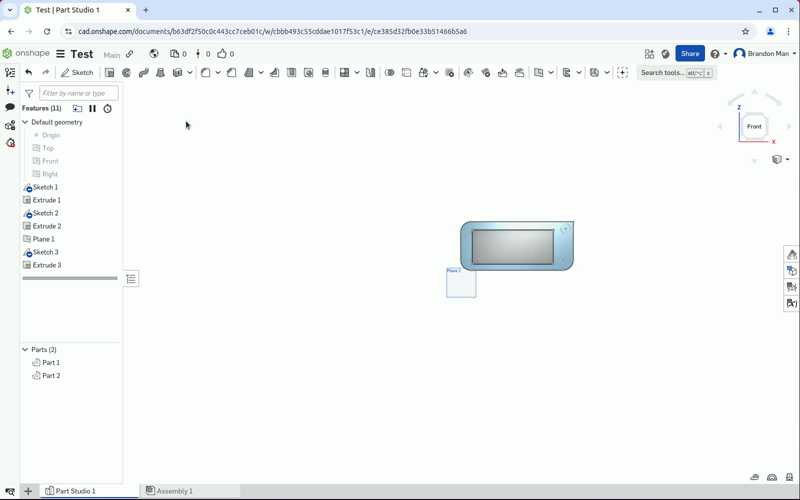
key(shift+7)
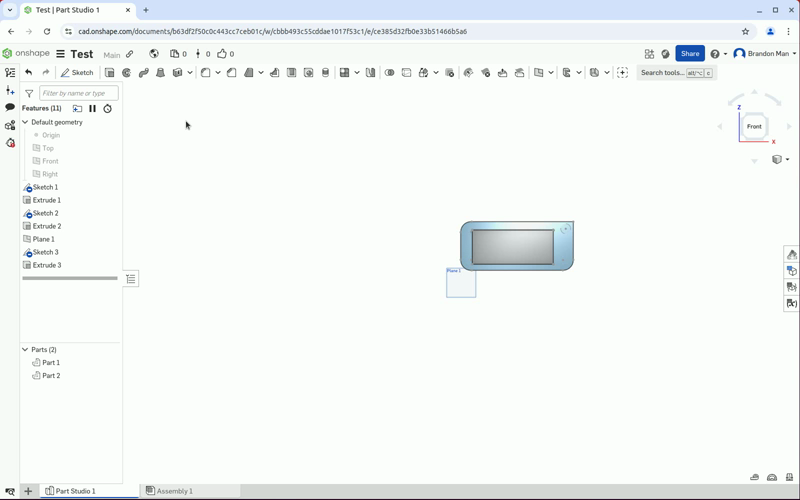
key(left, 2)
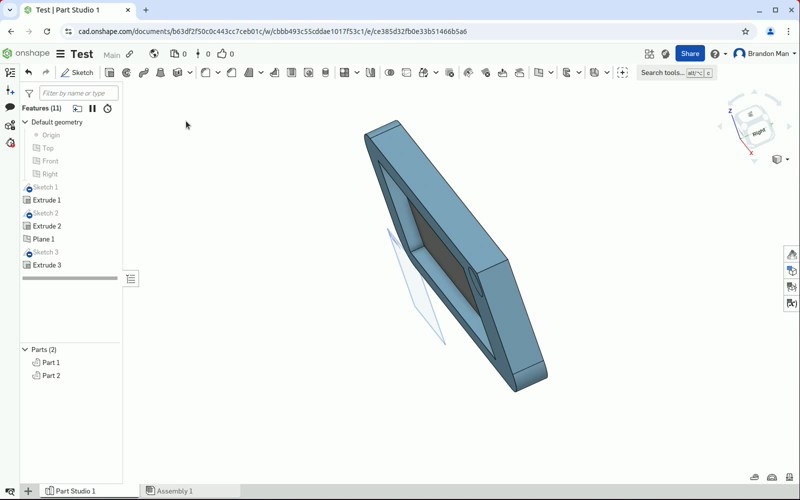
key(down, 2)
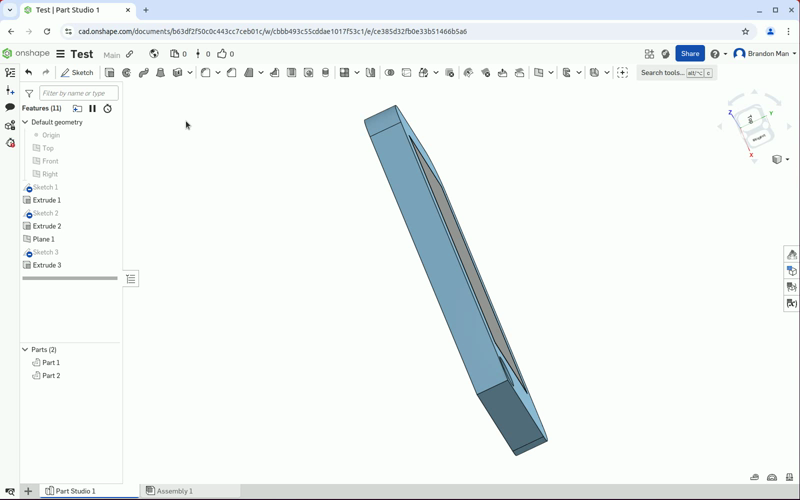
key(up, 2)
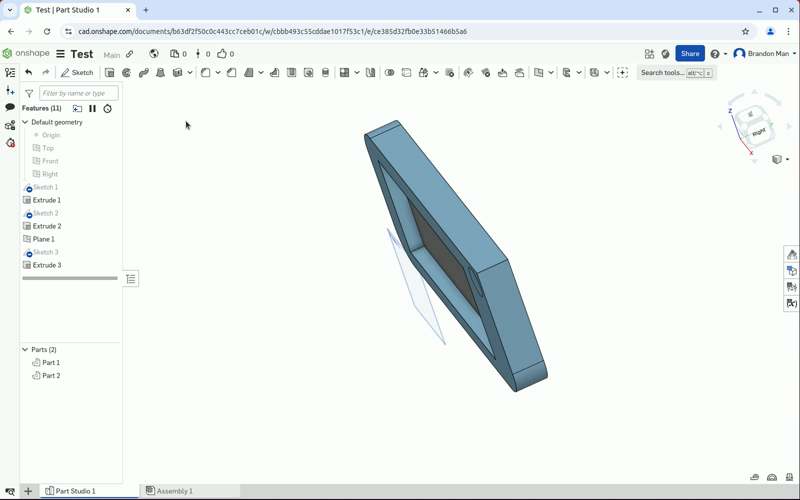
key(right, 2)
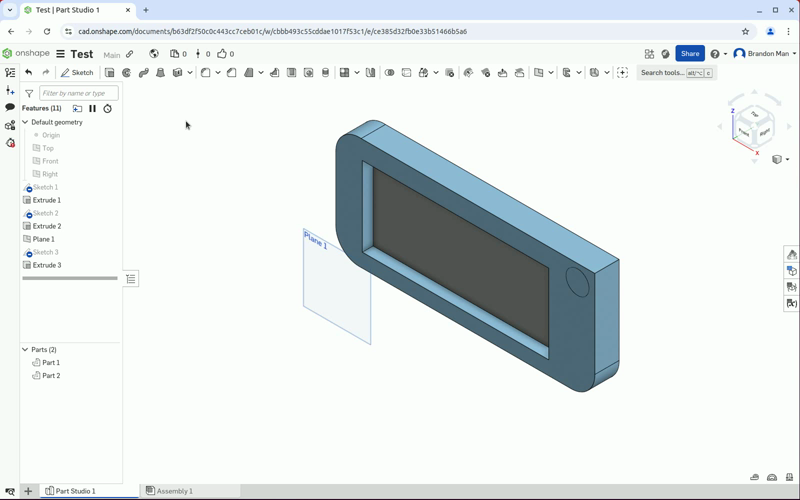
mouse_move(73, 189)
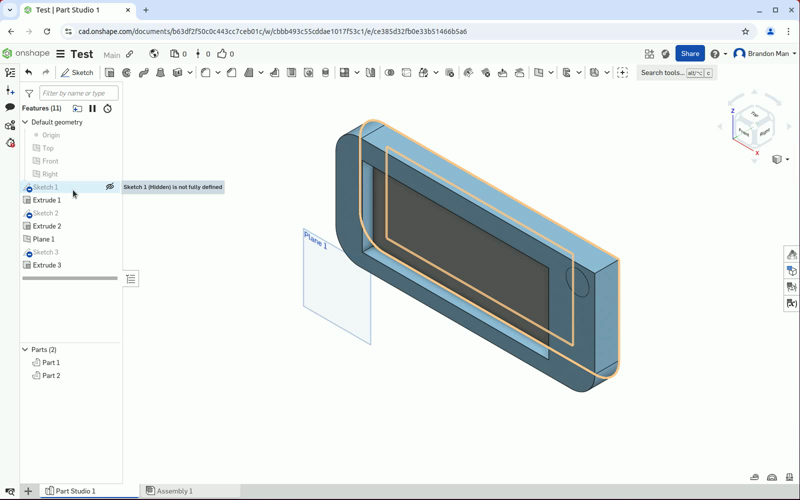
click(73, 189)